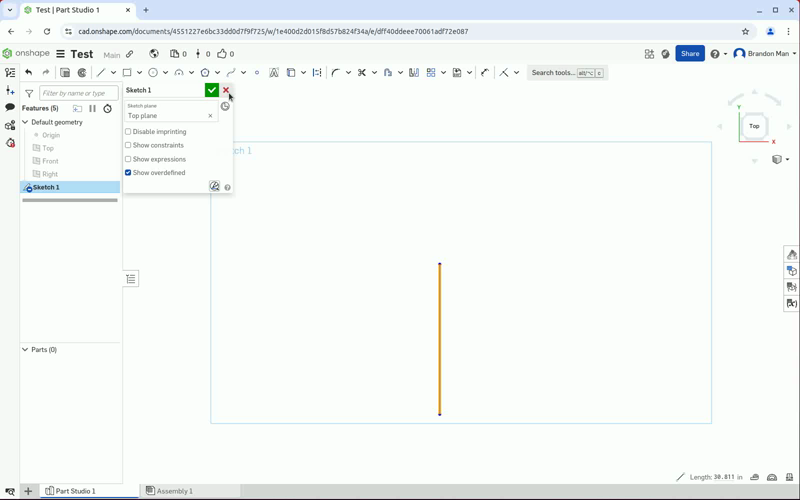
key(shift+h)
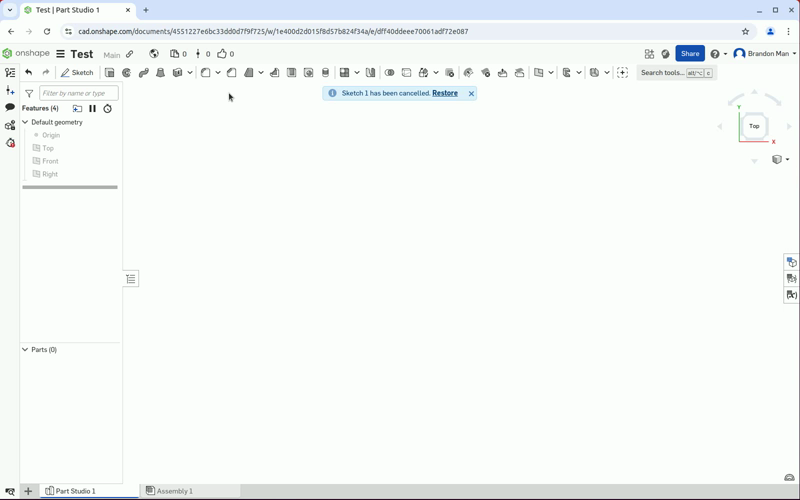
mouse_move(73, 352)
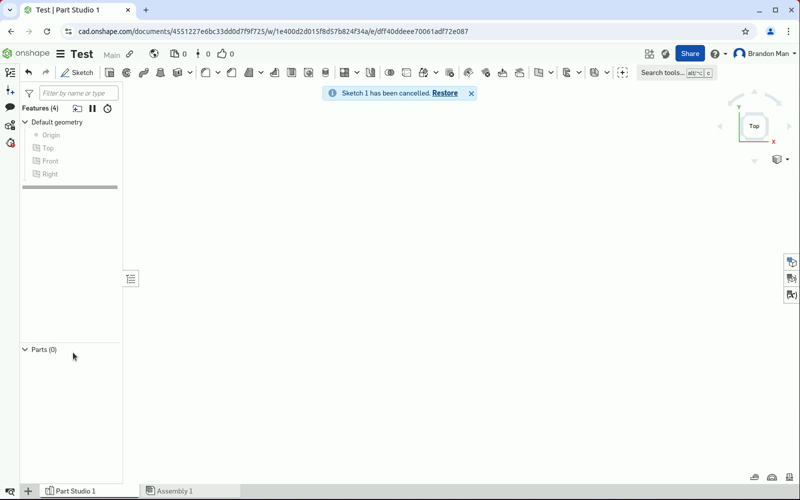
key(y)
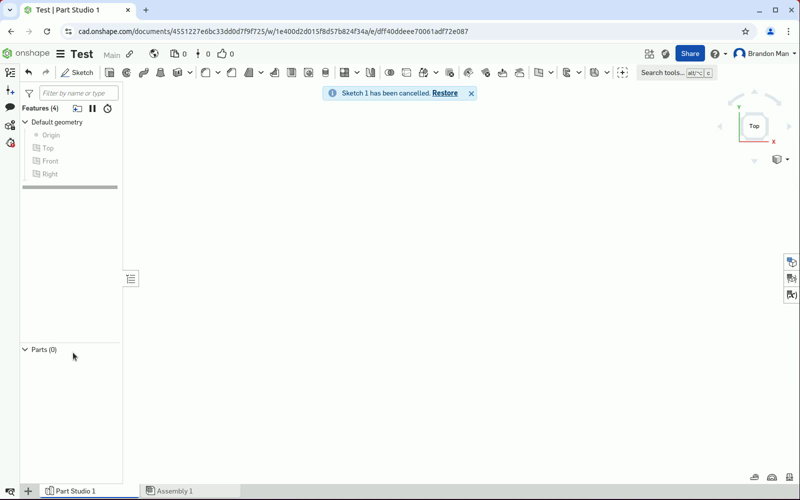
key(shift+p)
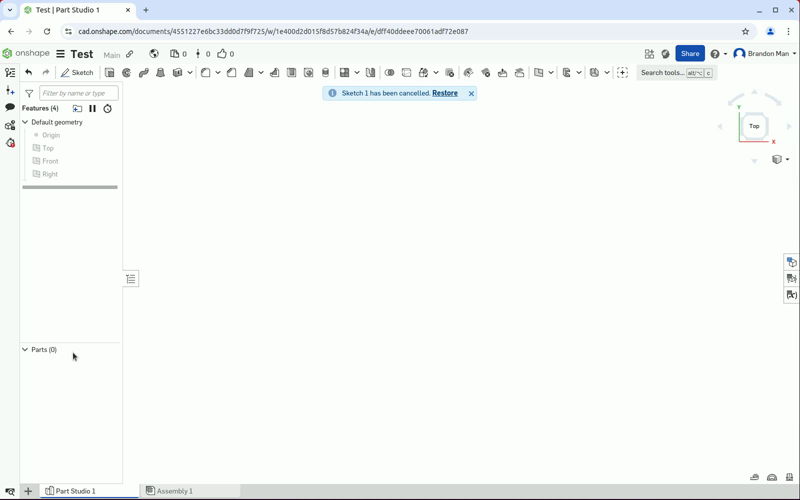
key(space)
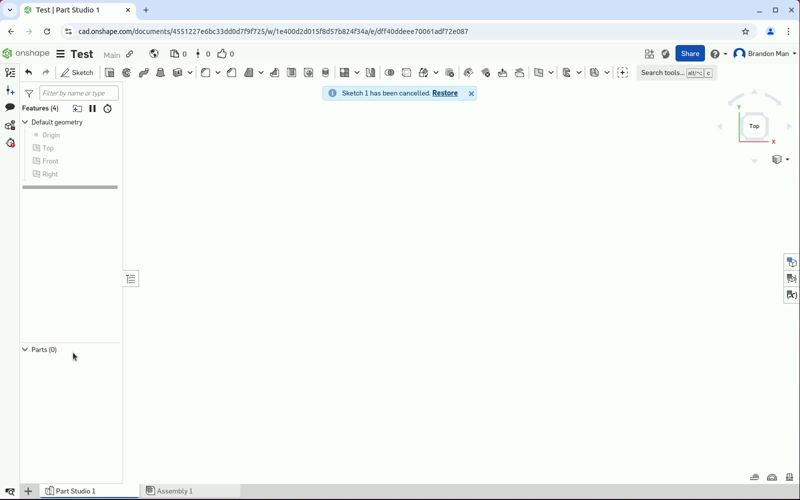
key_down(shift)
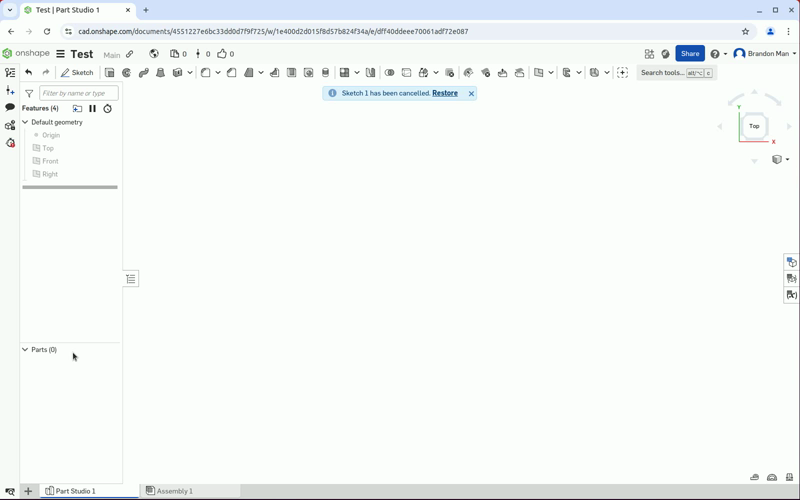
key(up)
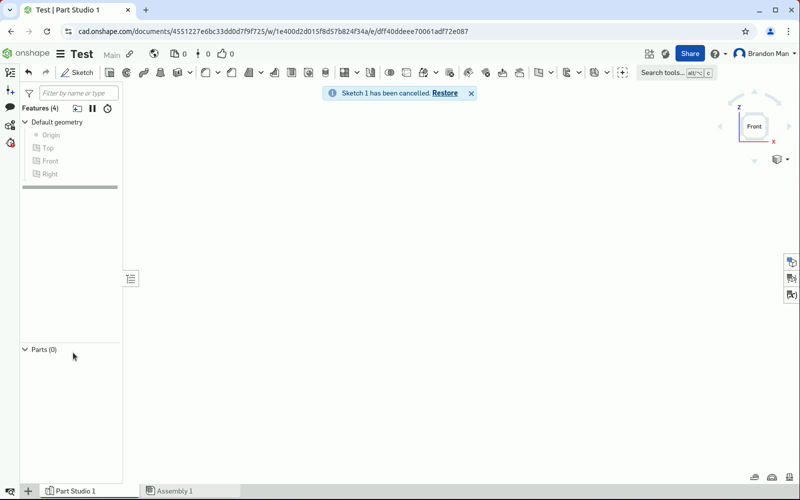
key_up(shift)
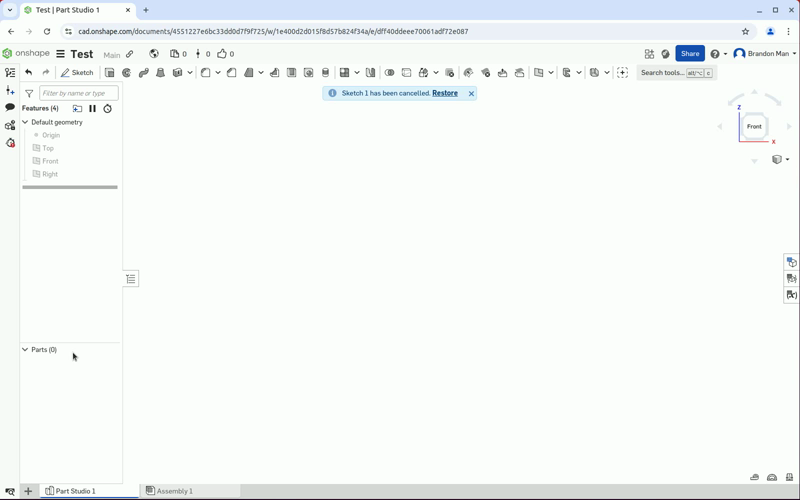
mouse_move(73, 352)
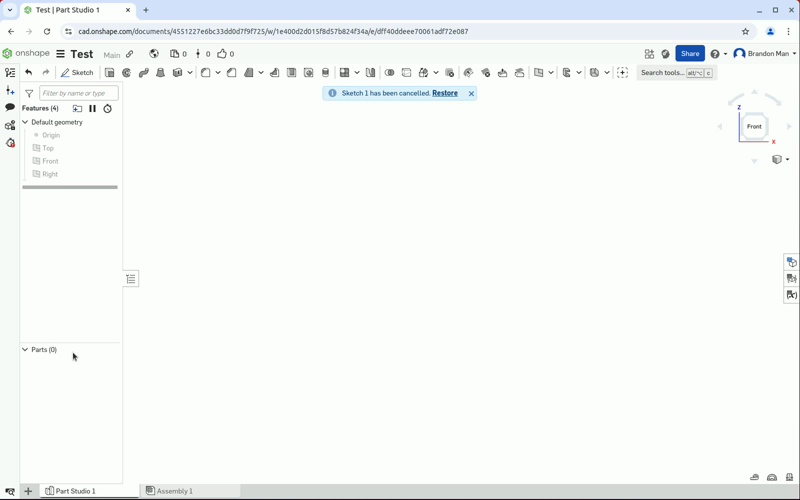
key(shift+y)
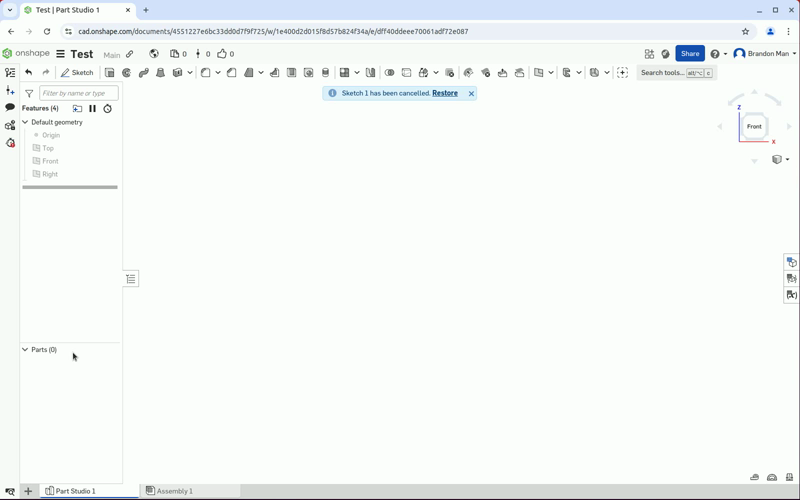
key(shift+s)
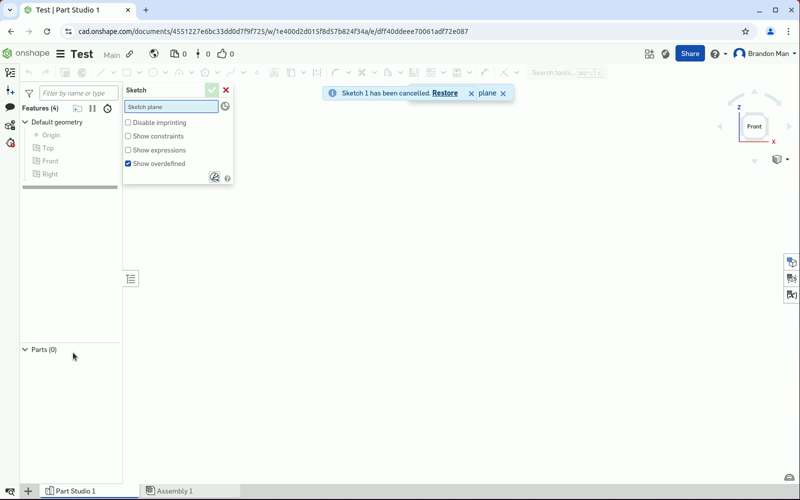
mouse_move(73, 163)
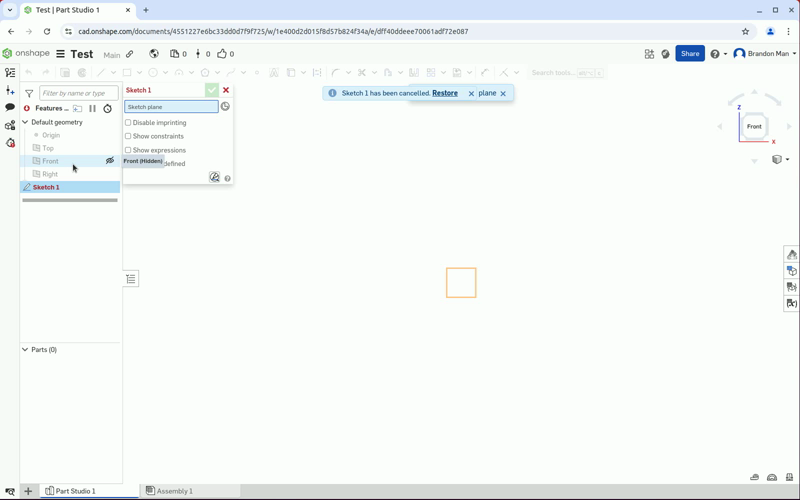
click(73, 163)
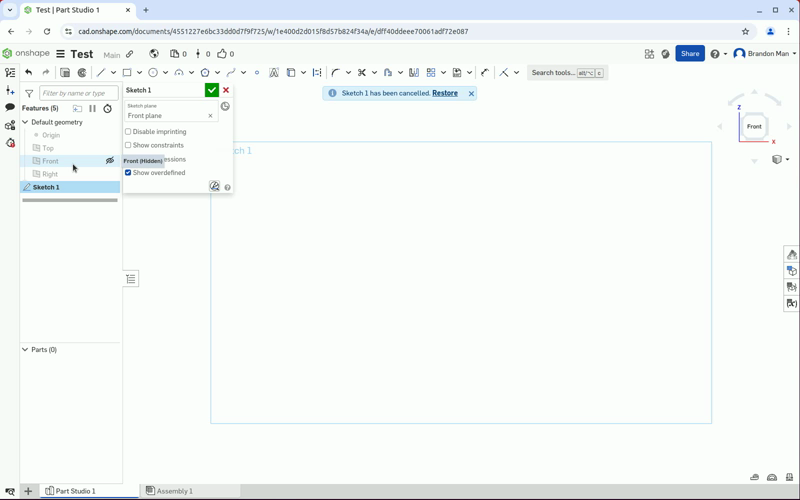
mouse_move(73, 352)
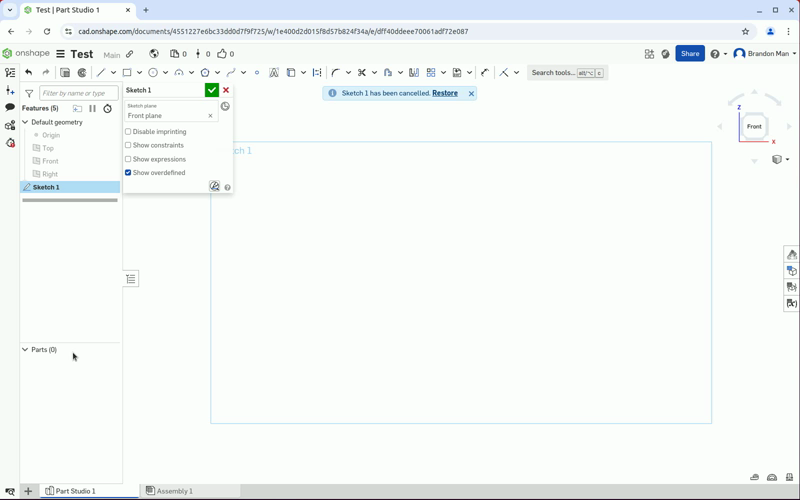
key(y)
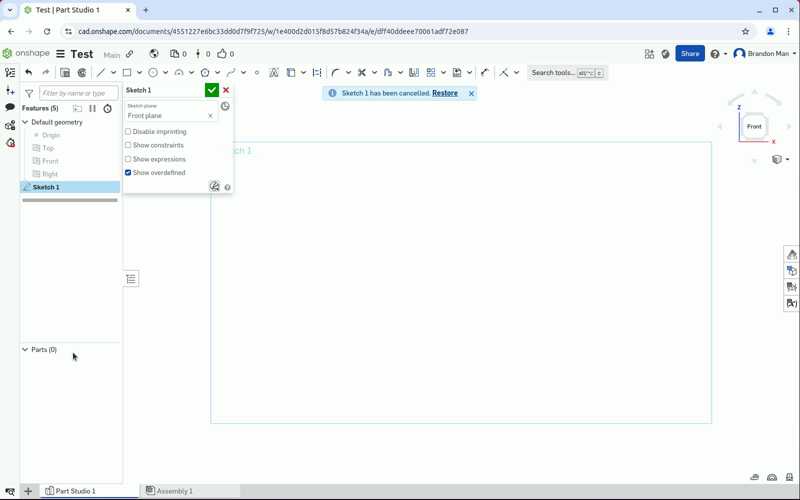
key(l)
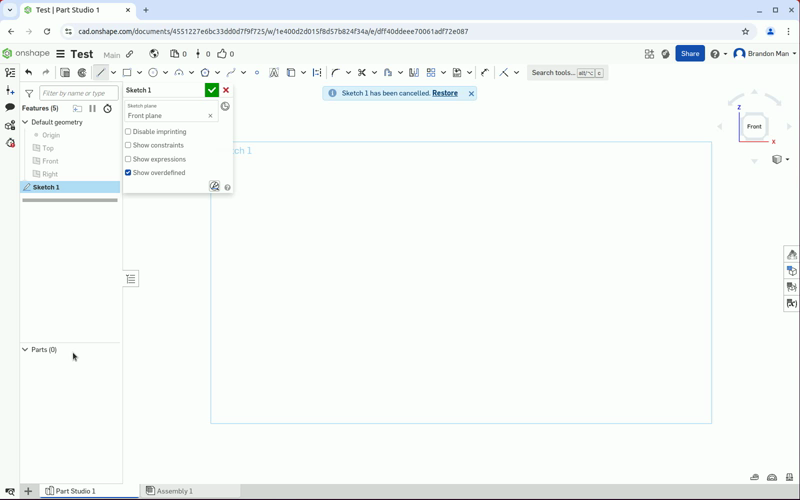
key_down(shift)
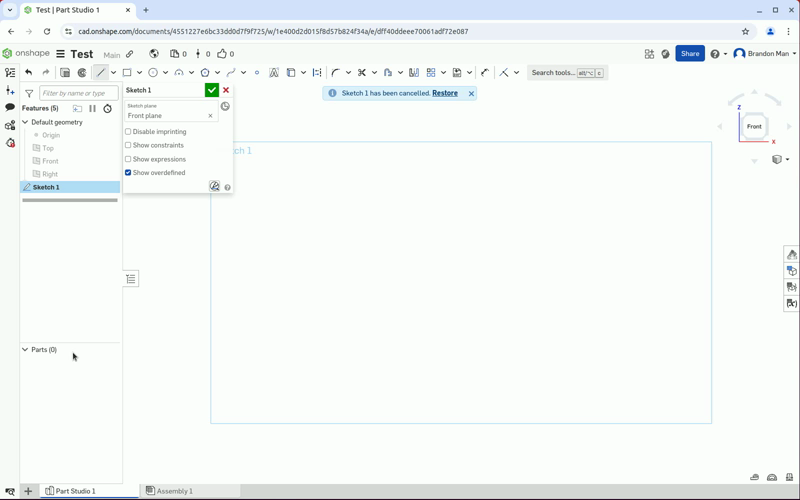
mouse_move(460, 245)
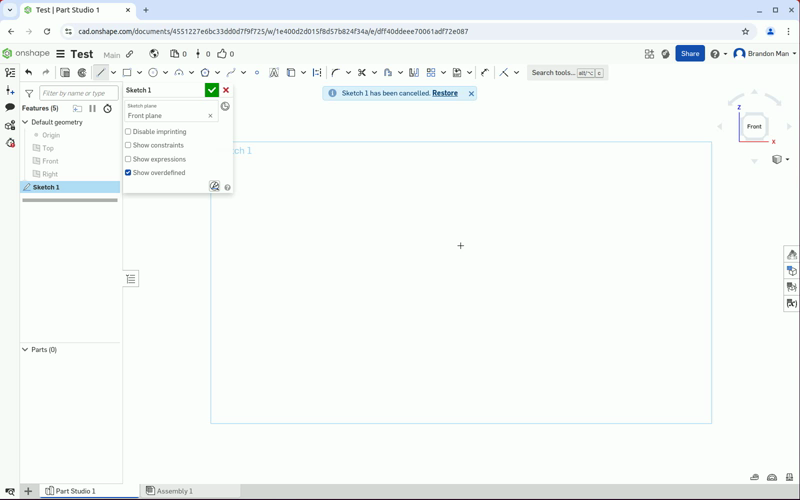
click(460, 245)
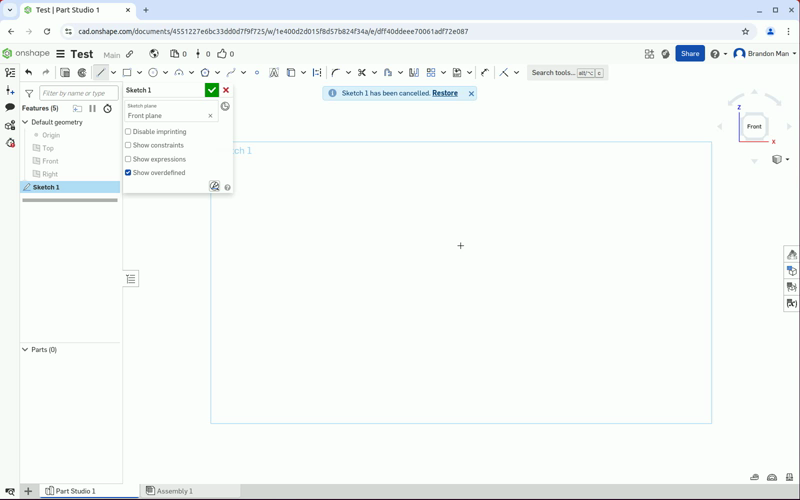
key_up(shift)
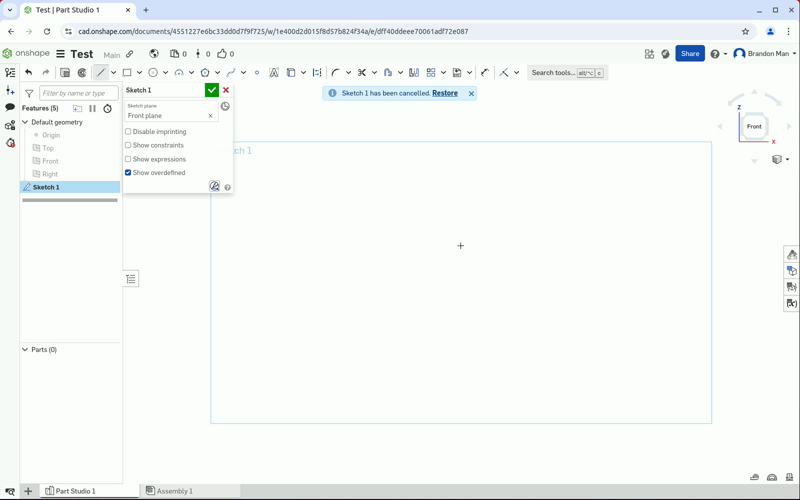
key_down(shift)
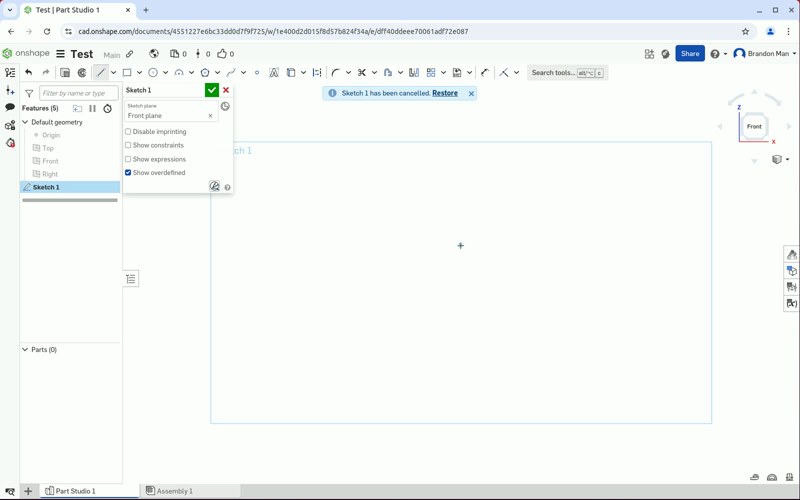
mouse_move(490, 245)
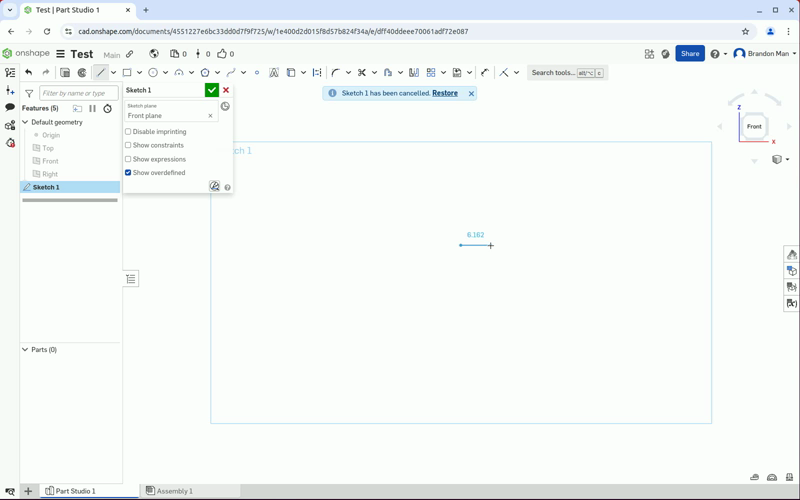
mouse_move(480, 245)
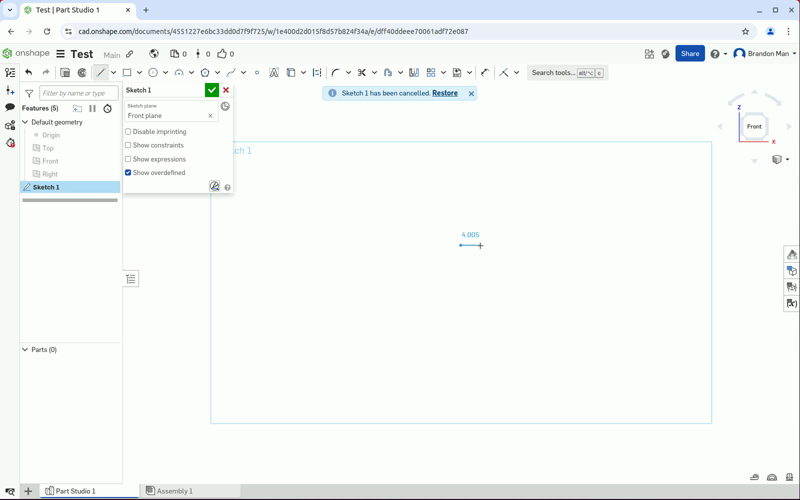
click(480, 245)
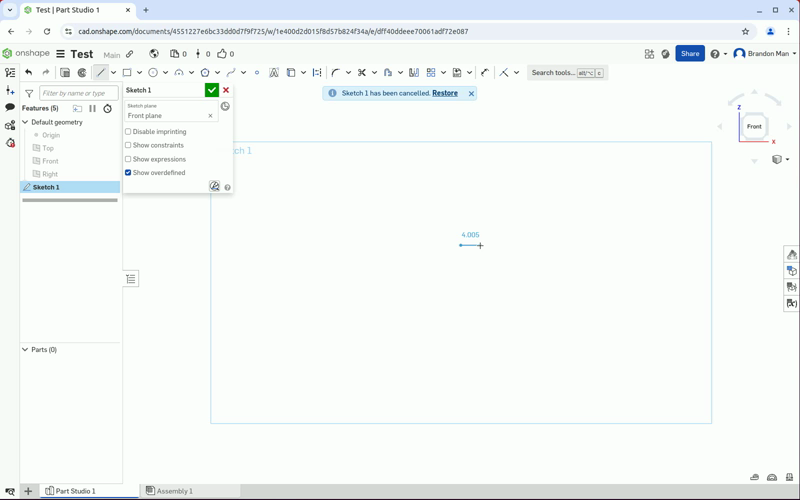
key_up(shift)
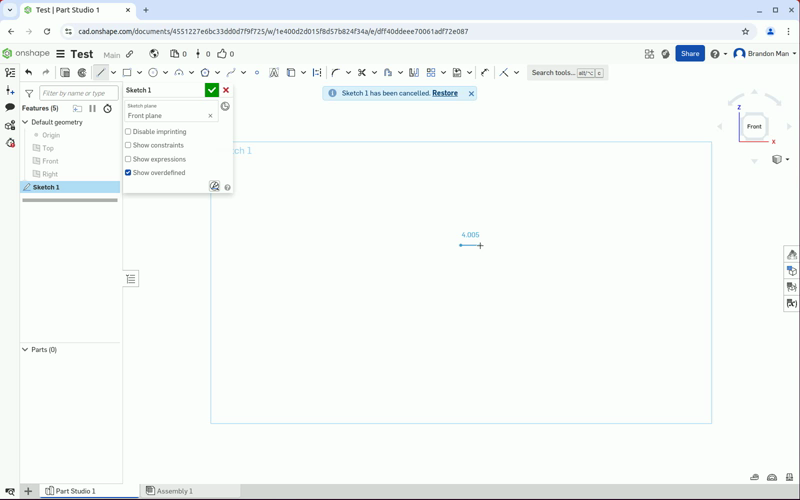
key_down(shift)
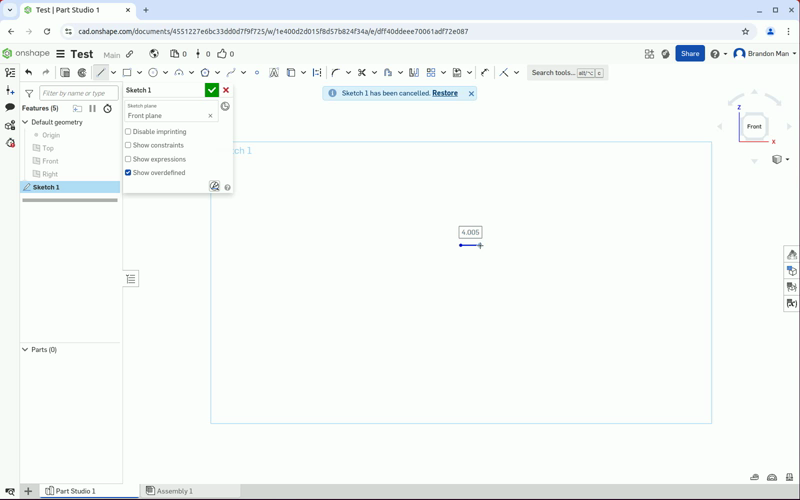
mouse_move(510, 245)
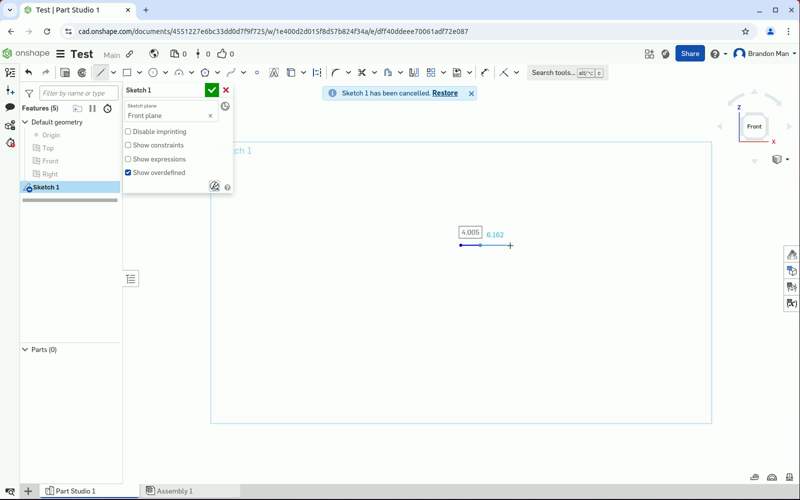
mouse_move(480, 207)
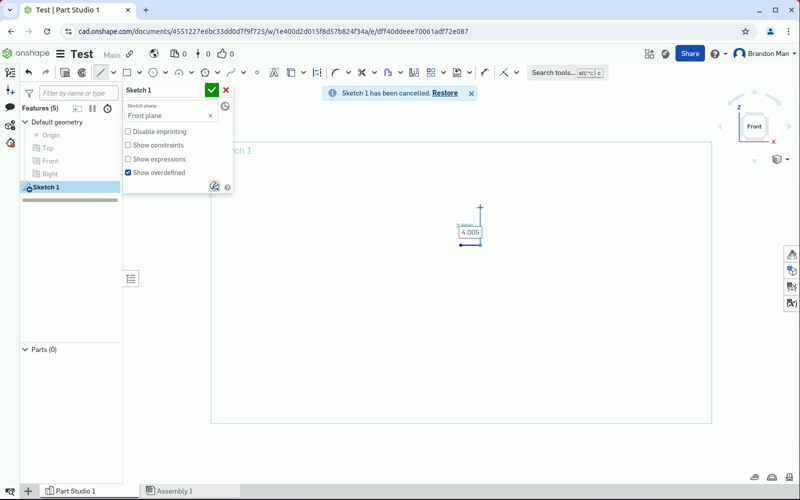
click(480, 207)
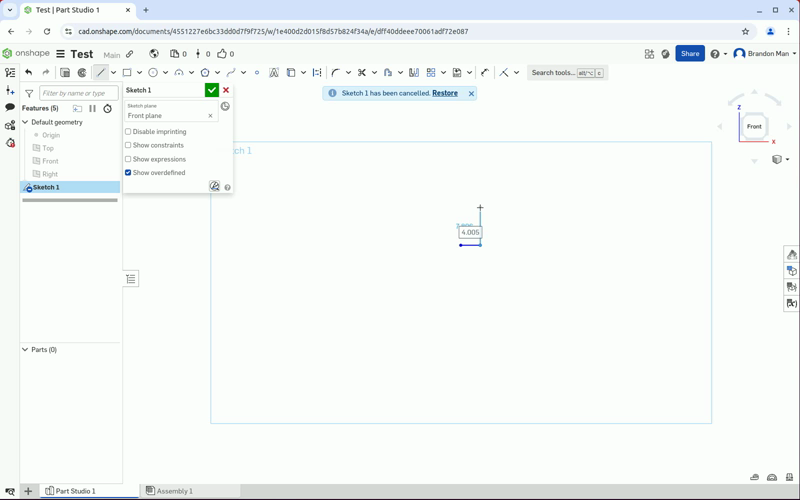
key_up(shift)
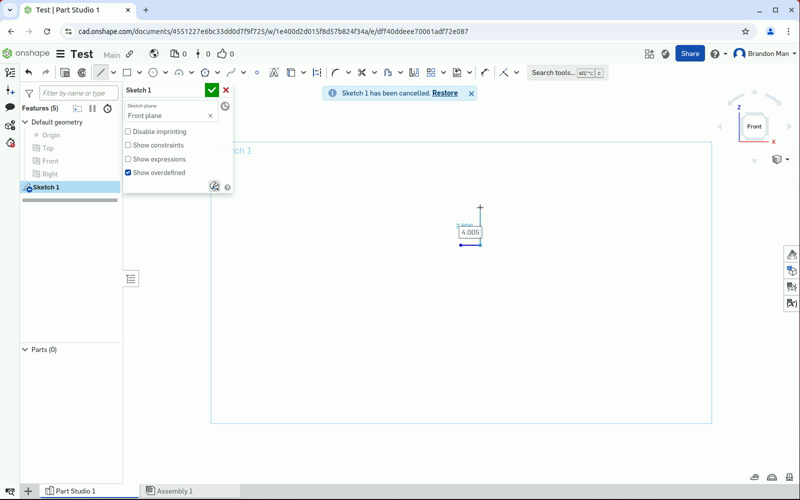
key_down(shift)
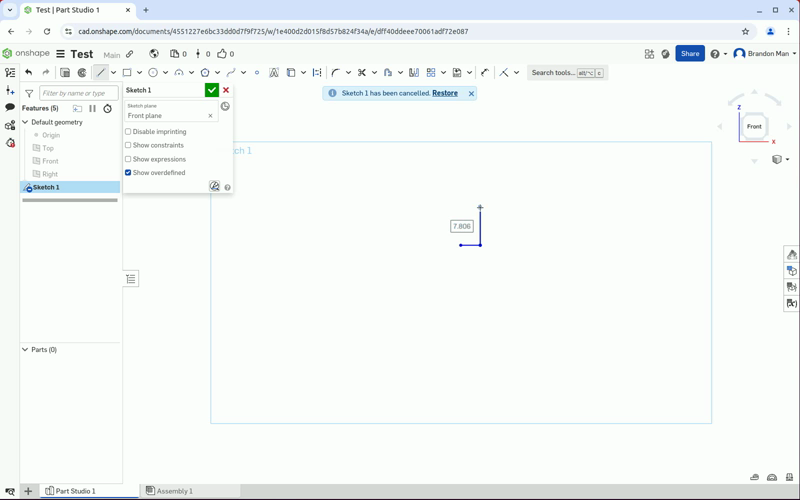
mouse_move(510, 207)
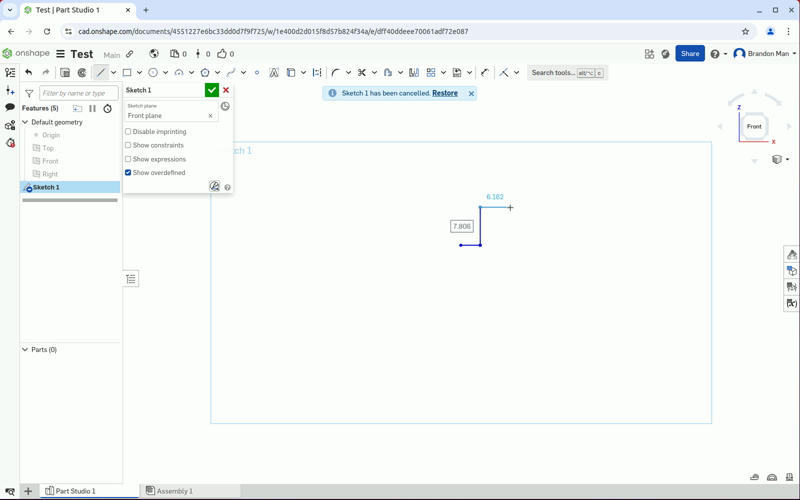
mouse_move(460, 207)
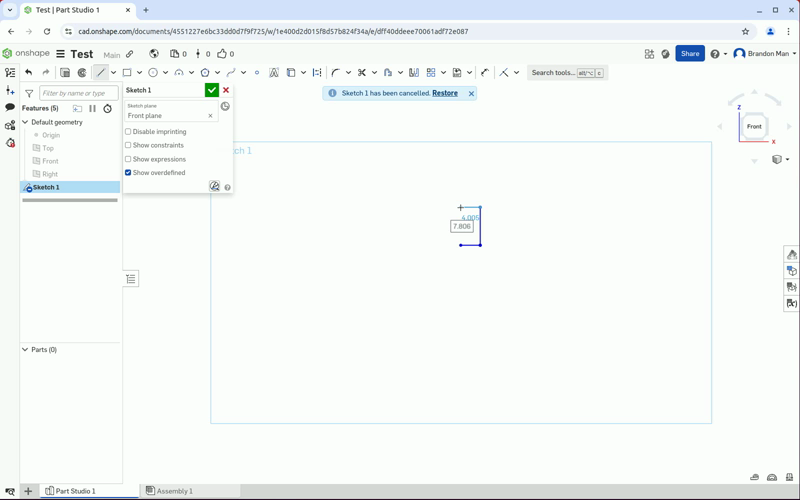
click(460, 207)
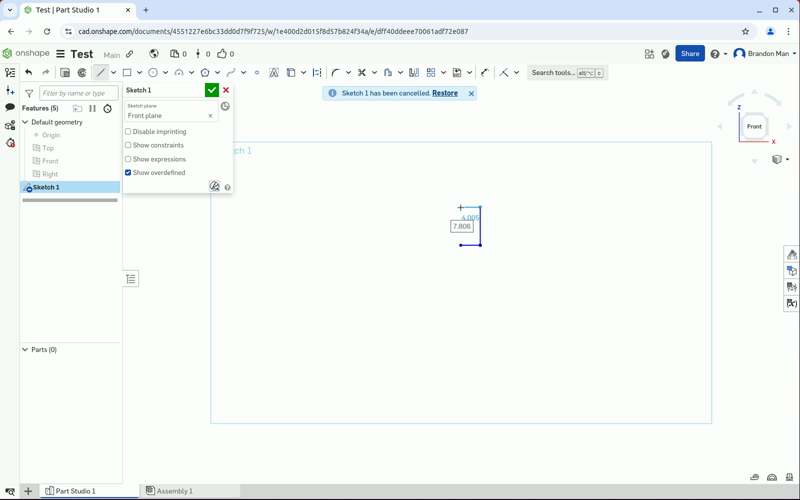
key_up(shift)
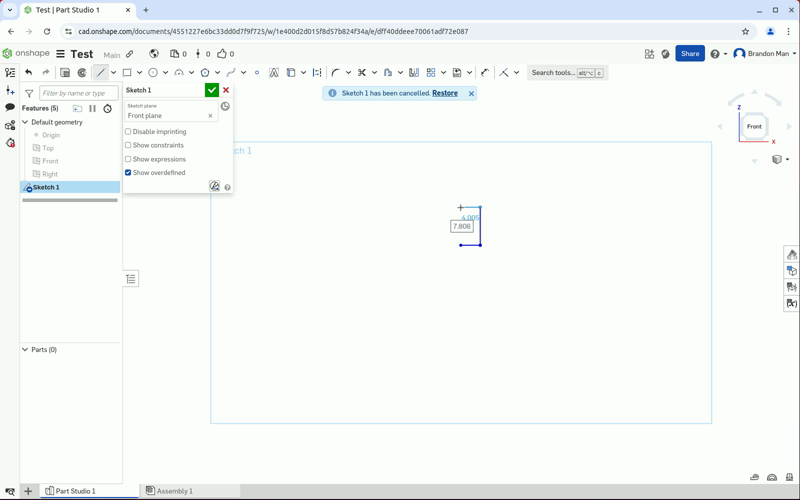
mouse_move(490, 207)
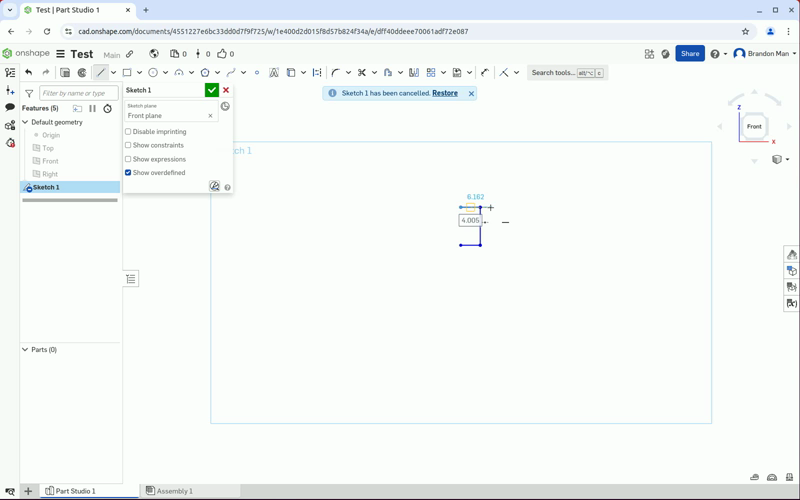
key_down(shift)
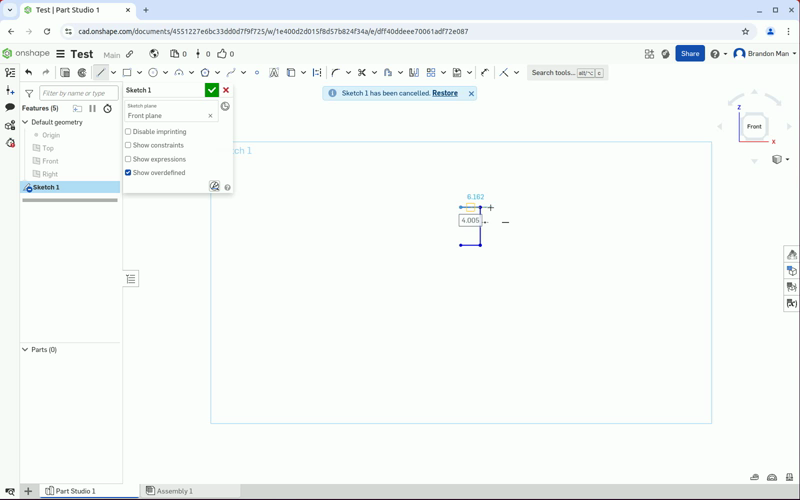
mouse_move(460, 245)
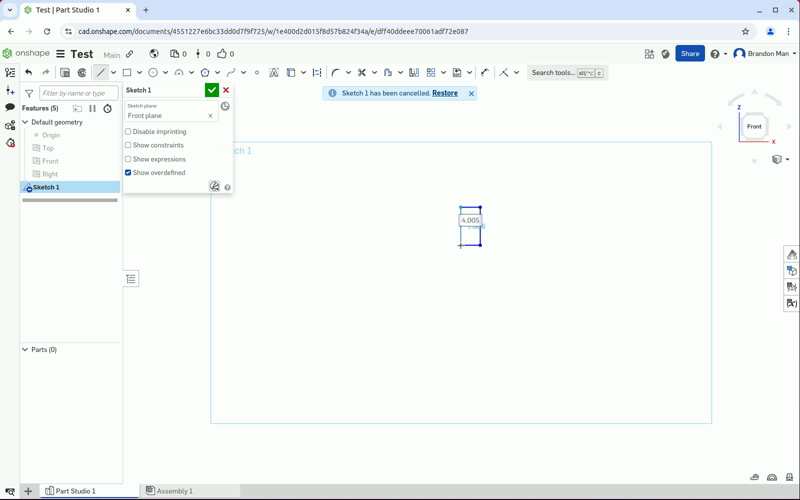
key_up(shift)
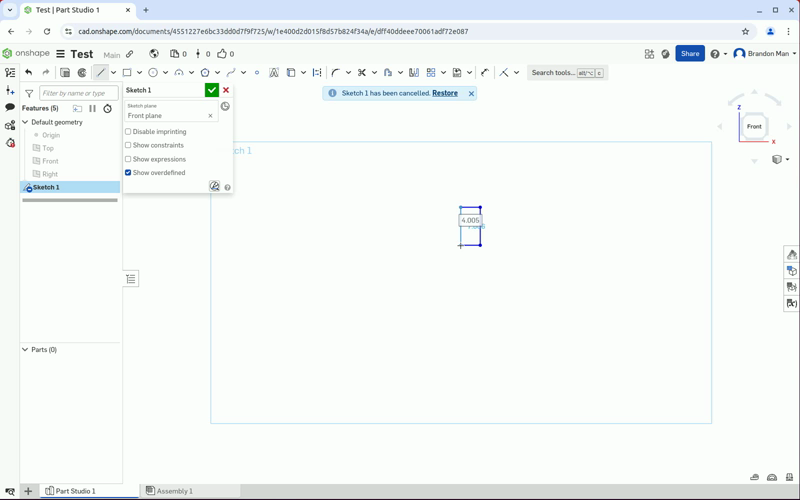
click(460, 245)
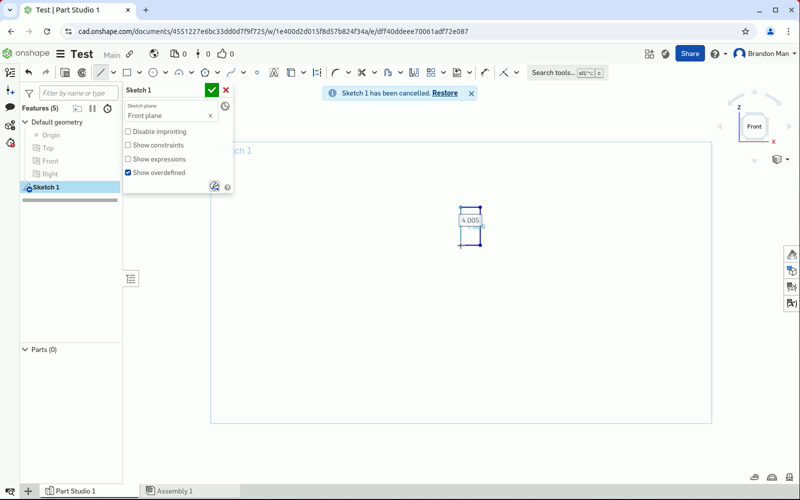
key(esc)
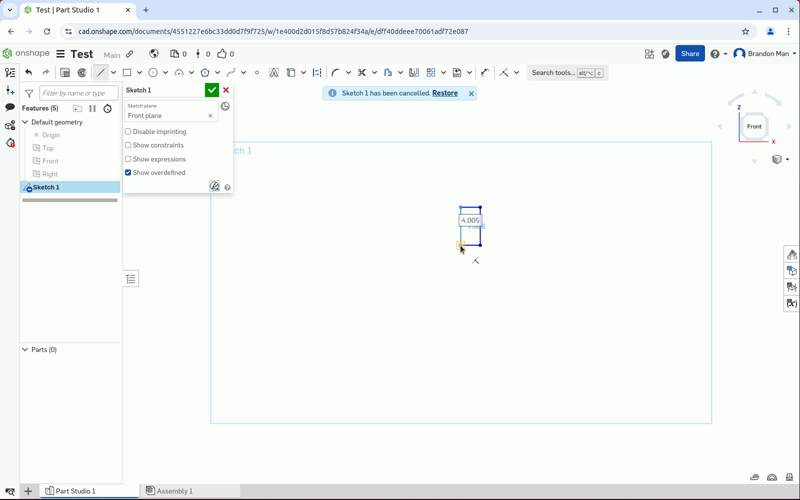
mouse_move(462, 218)
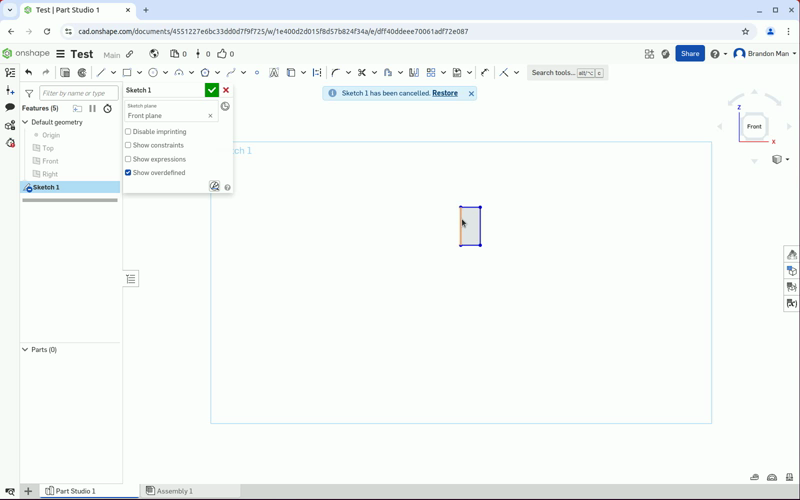
scroll(6)
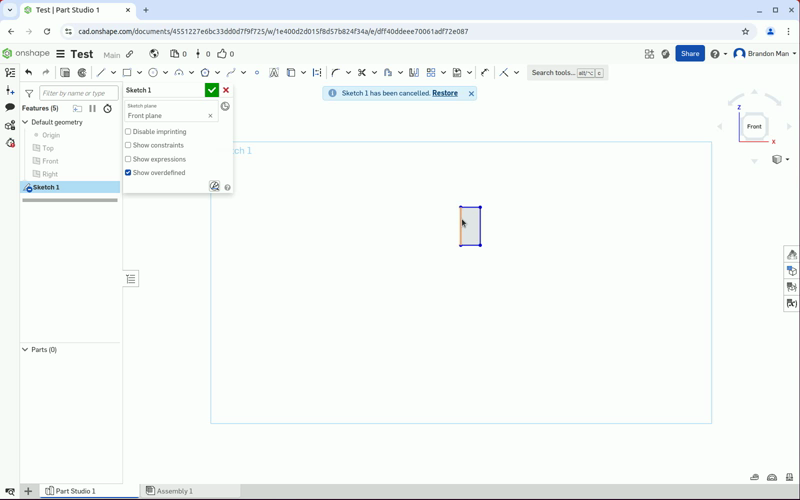
scroll(6)
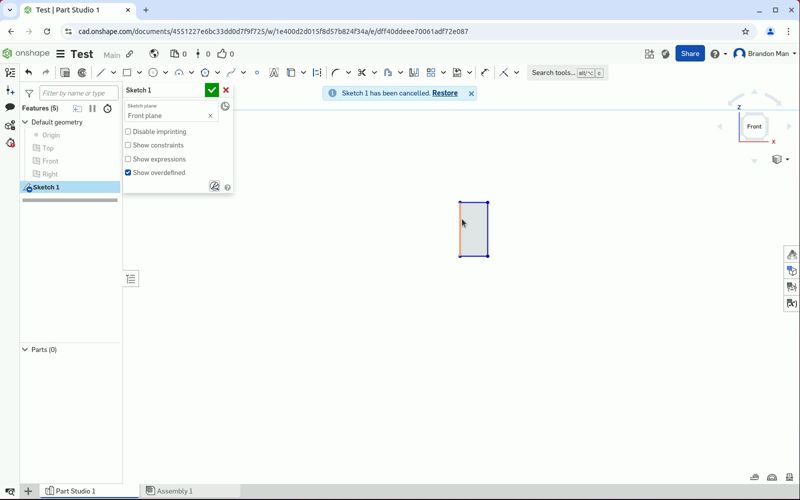
scroll(6)
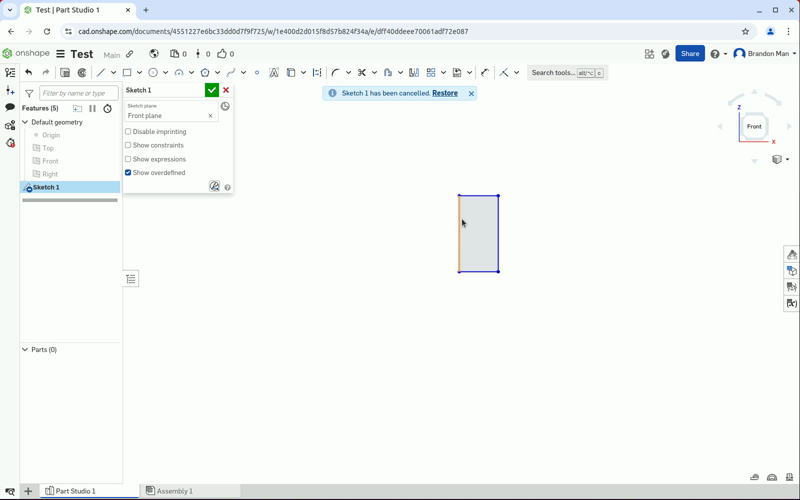
scroll(6)
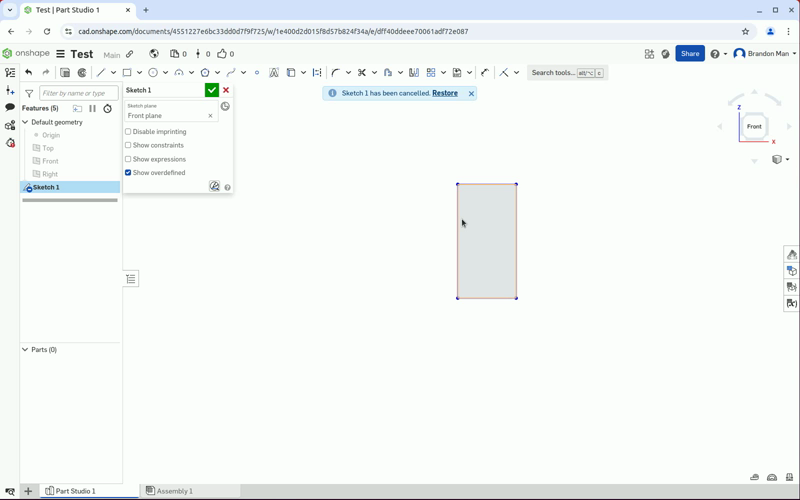
scroll(6)
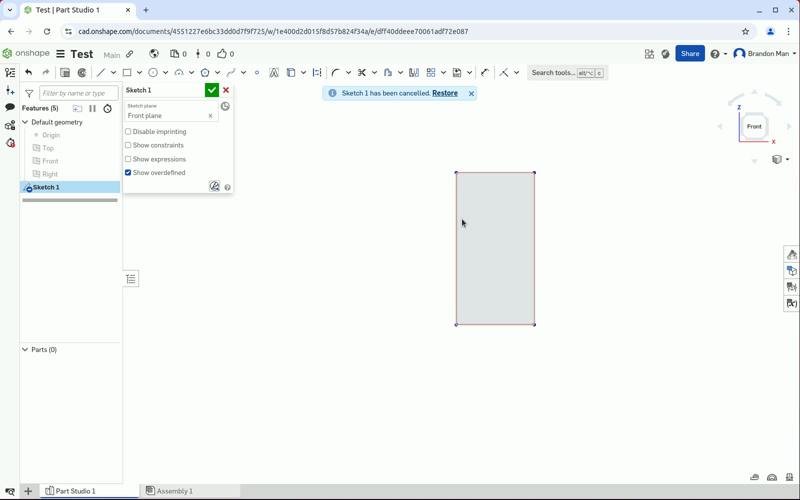
scroll(6)
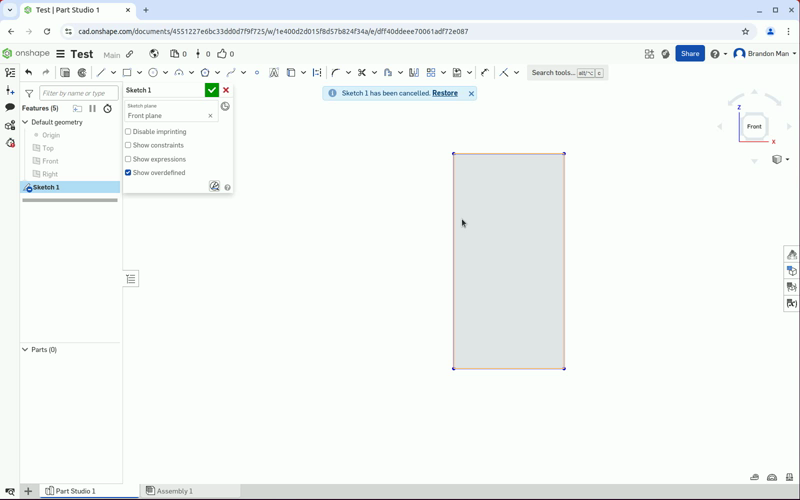
scroll(6)
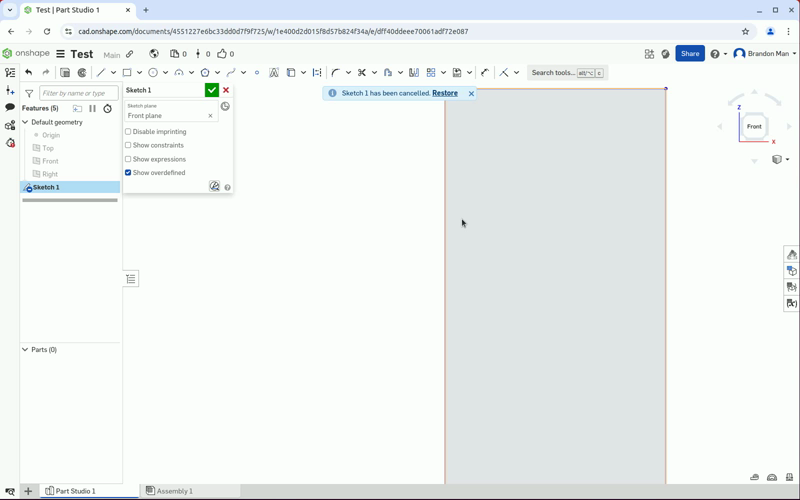
click(462, 218)
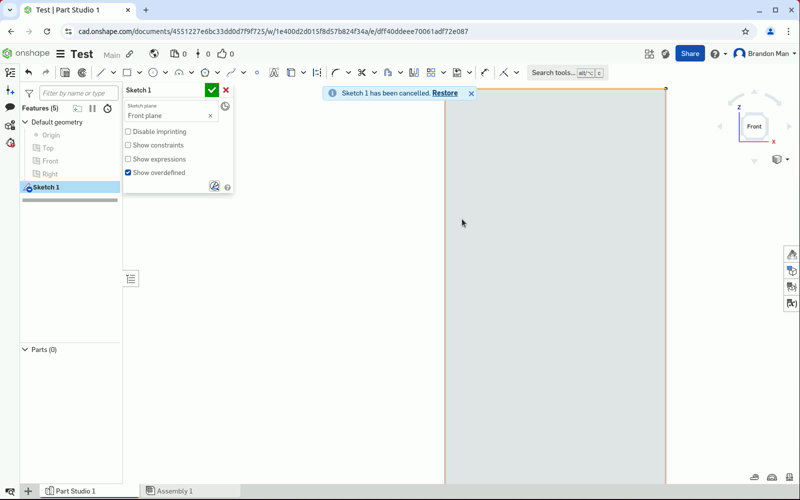
scroll(-6)
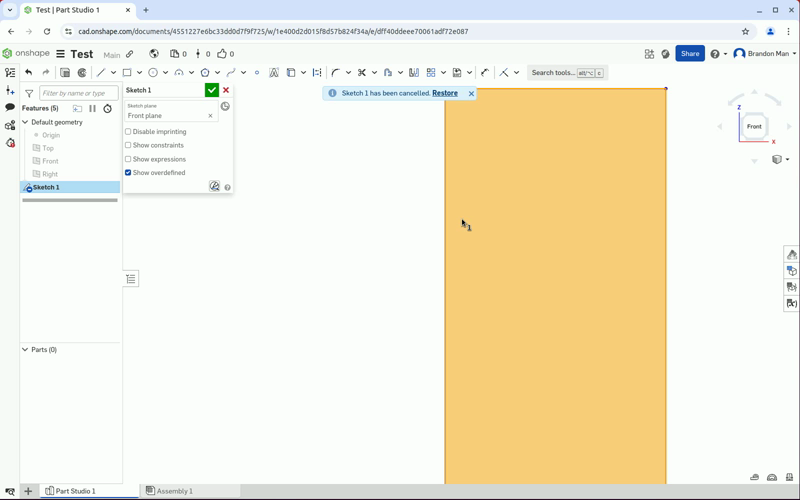
scroll(-6)
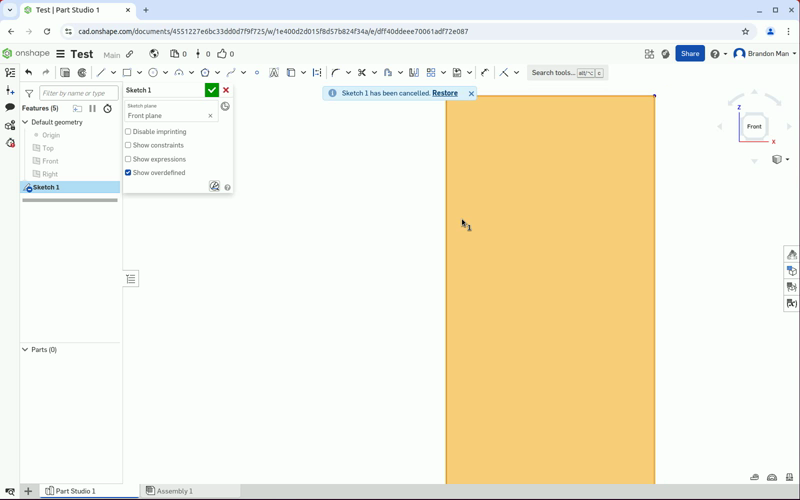
scroll(-6)
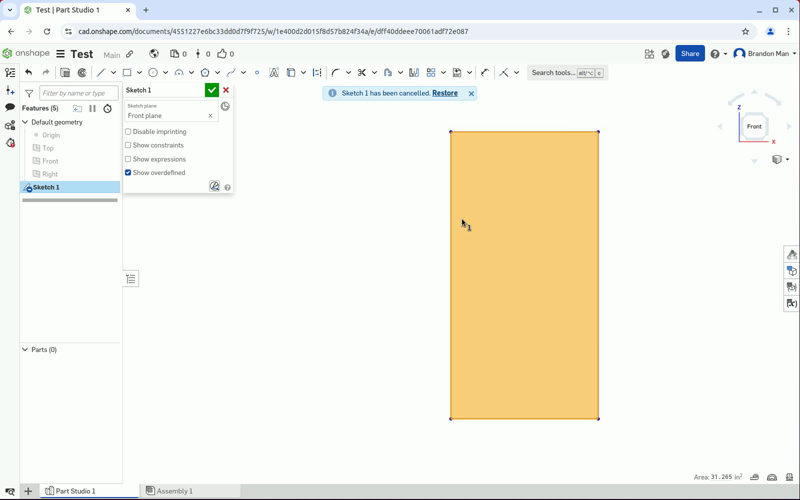
scroll(-6)
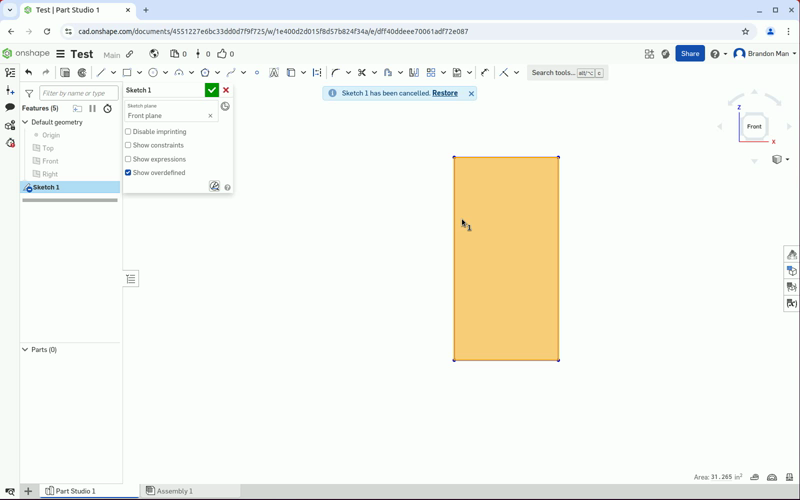
scroll(-6)
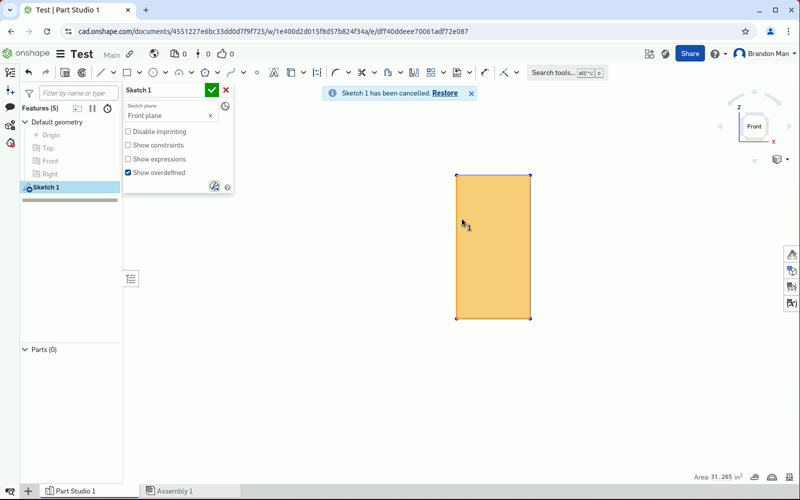
scroll(-6)
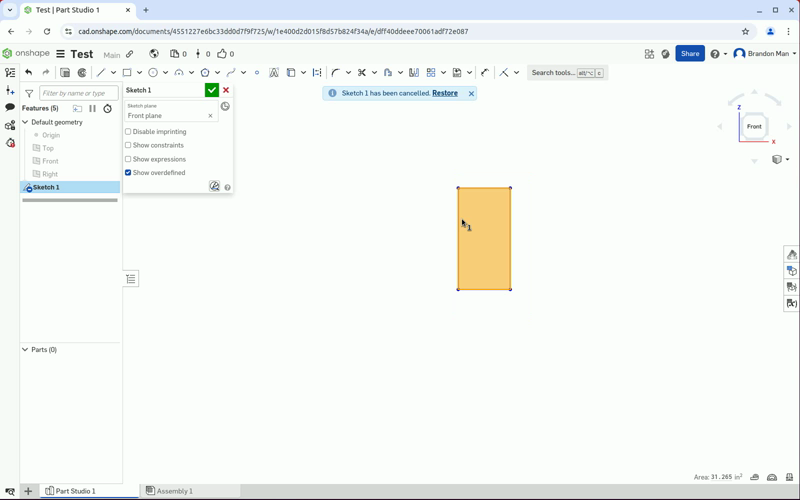
scroll(-6)
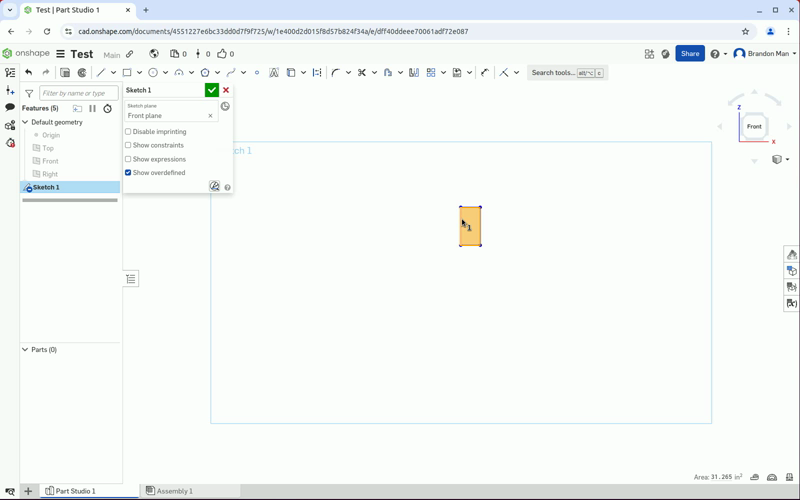
mouse_move(73, 352)
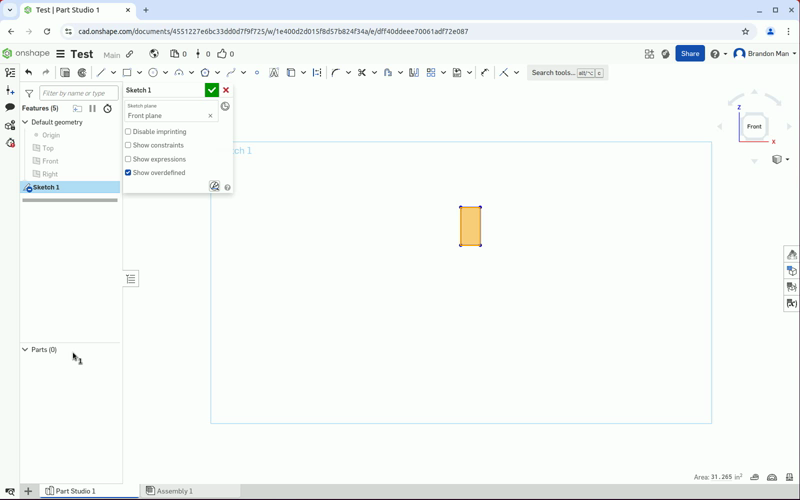
key(shift+y)
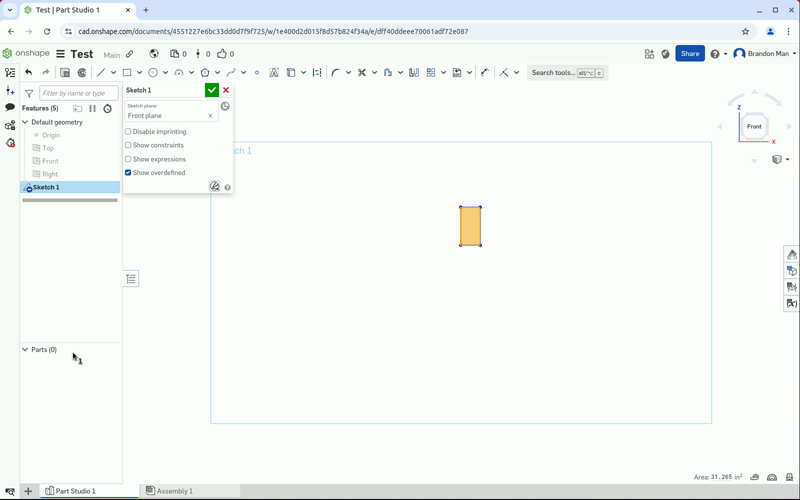
key(shift+e)
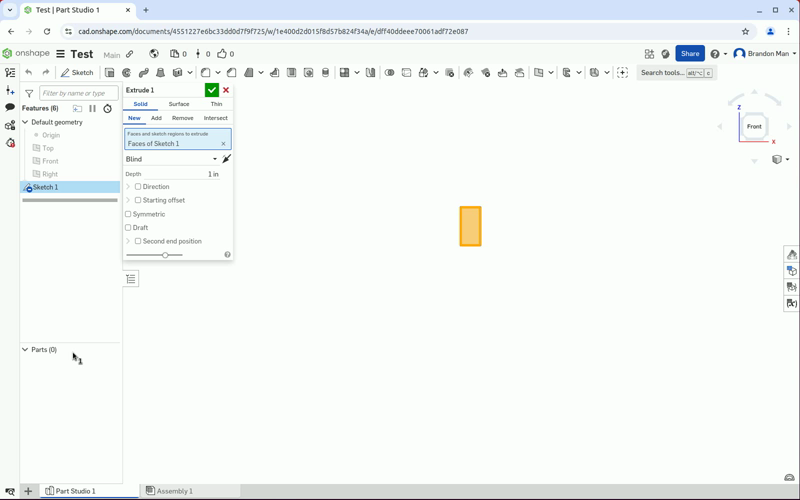
mouse_move(143, 106)
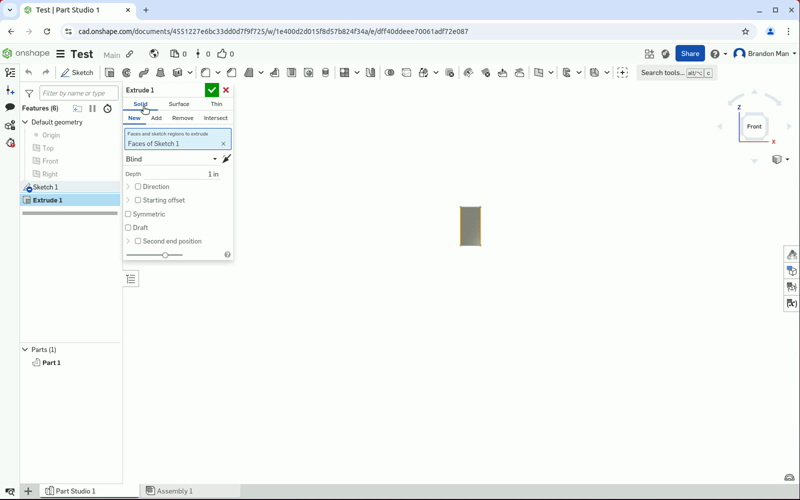
click(143, 106)
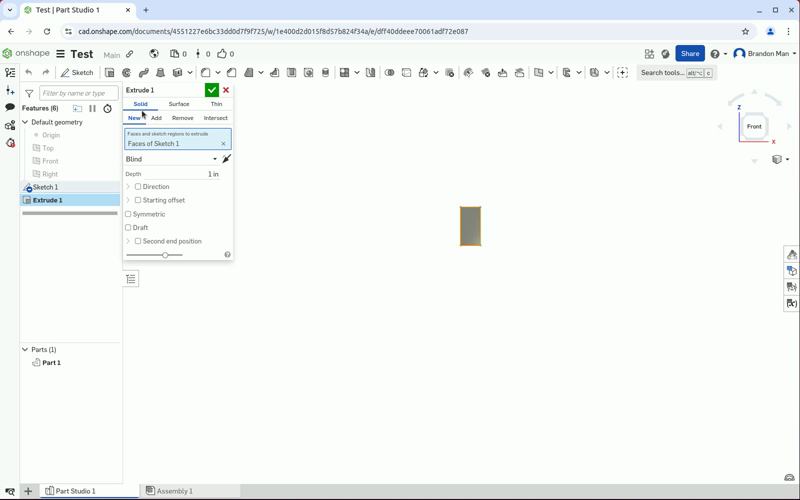
mouse_move(137, 120)
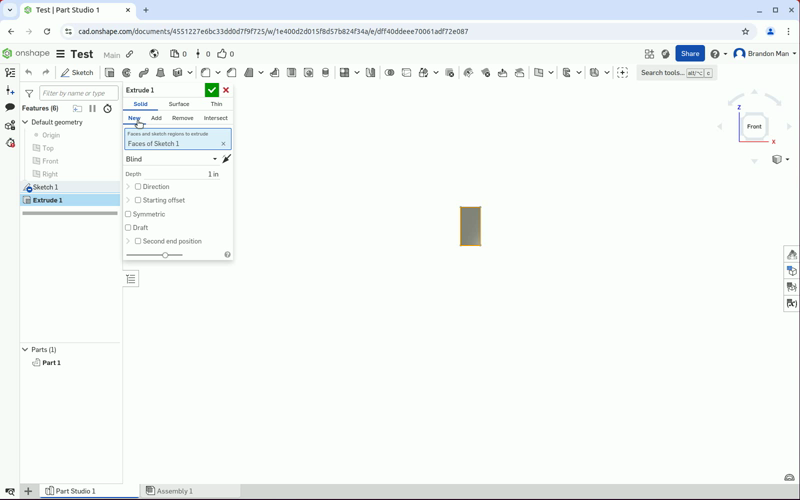
click(137, 120)
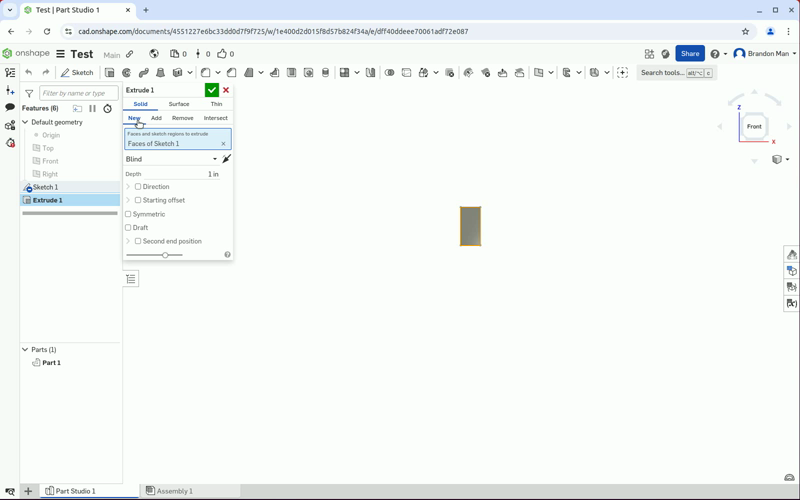
key(tab, 4)
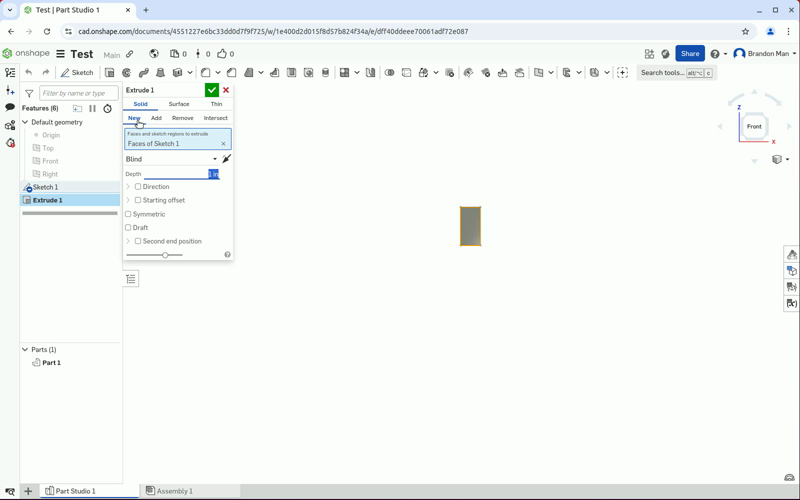
text(11.554)
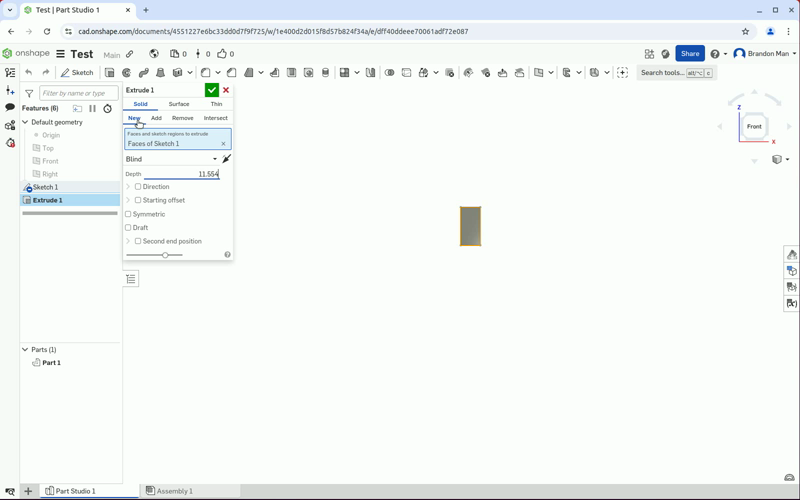
key(enter)
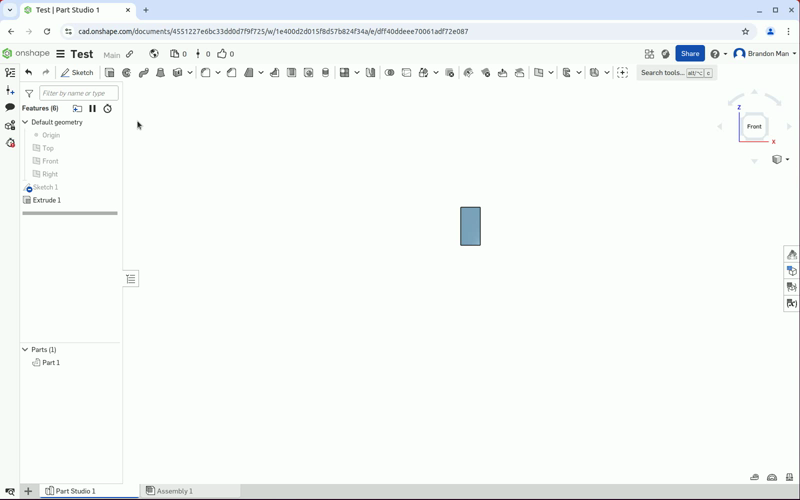
key(shift+h)
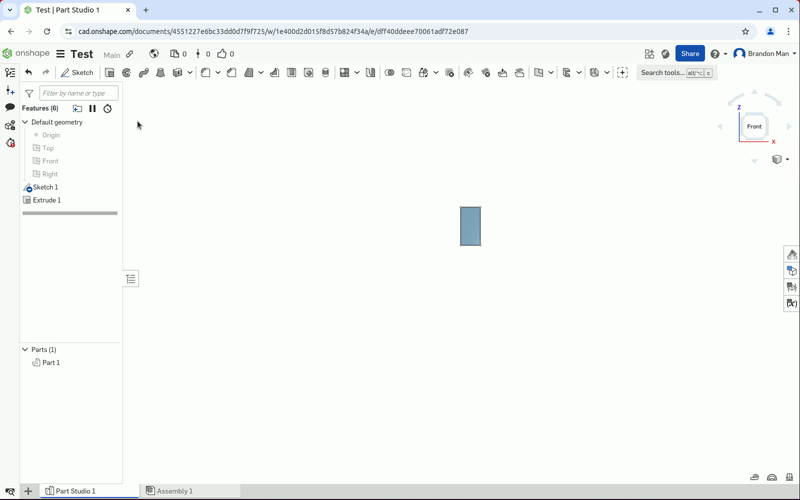
key(shift+h)
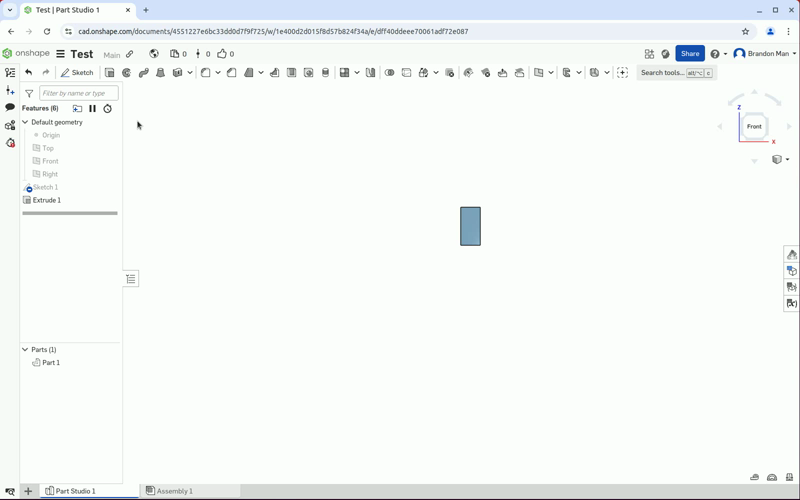
mouse_move(73, 189)
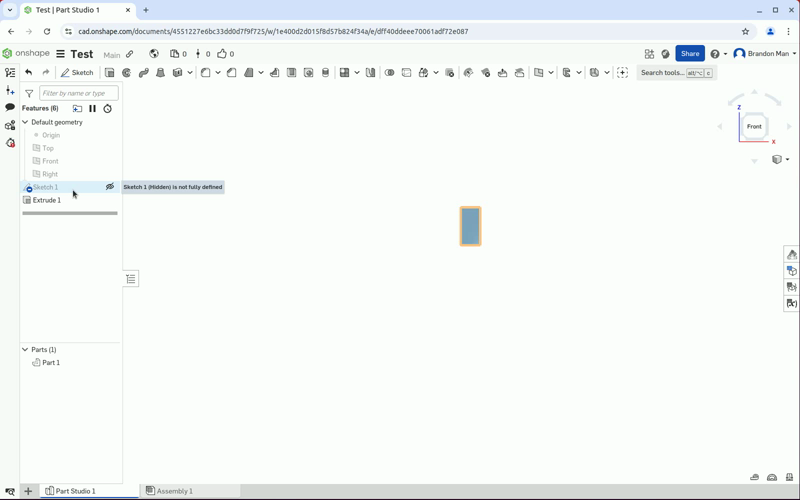
click(73, 189)
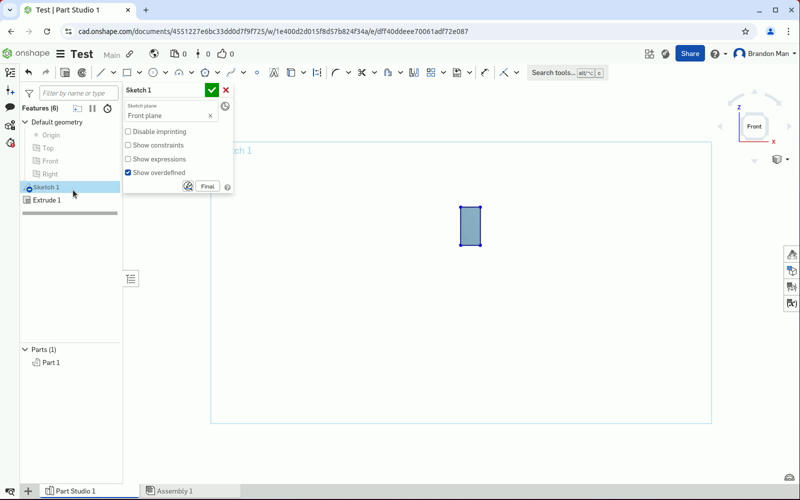
mouse_move(229, 92)
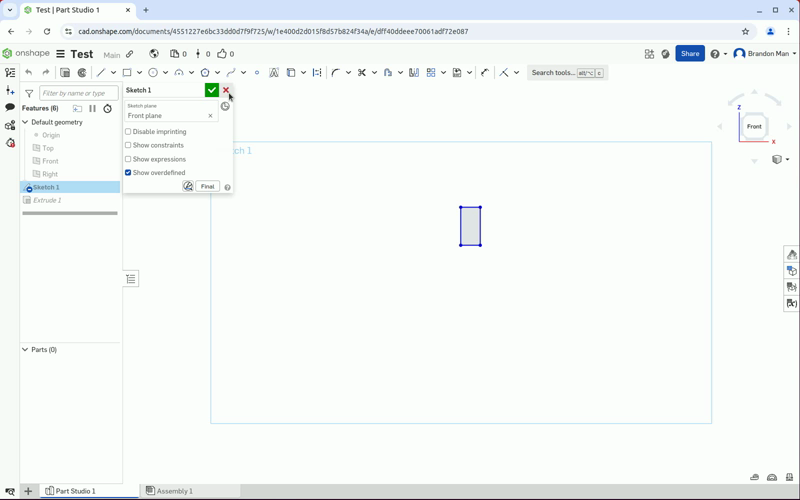
click(229, 92)
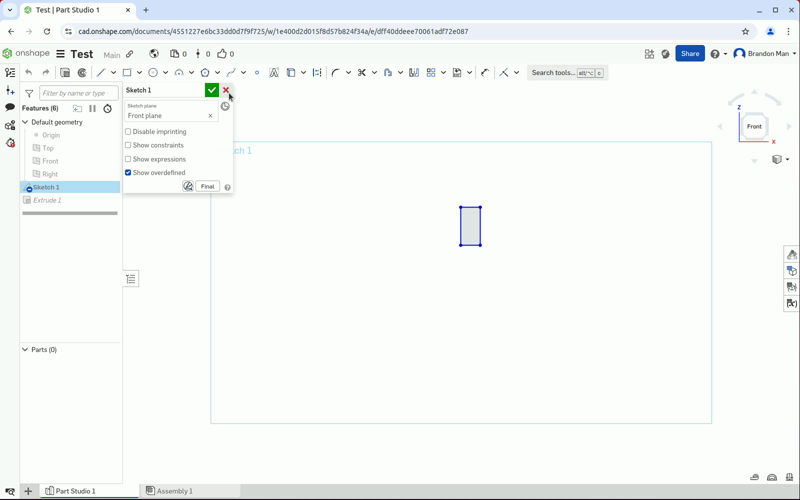
key(shift+s)
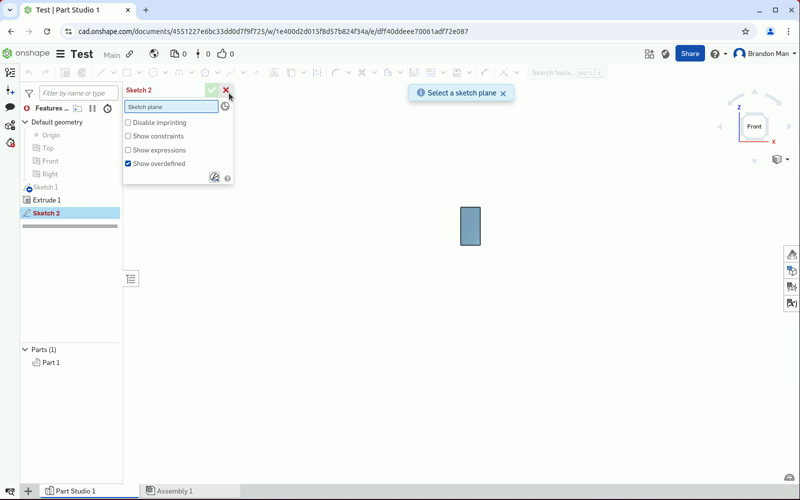
mouse_move(73, 163)
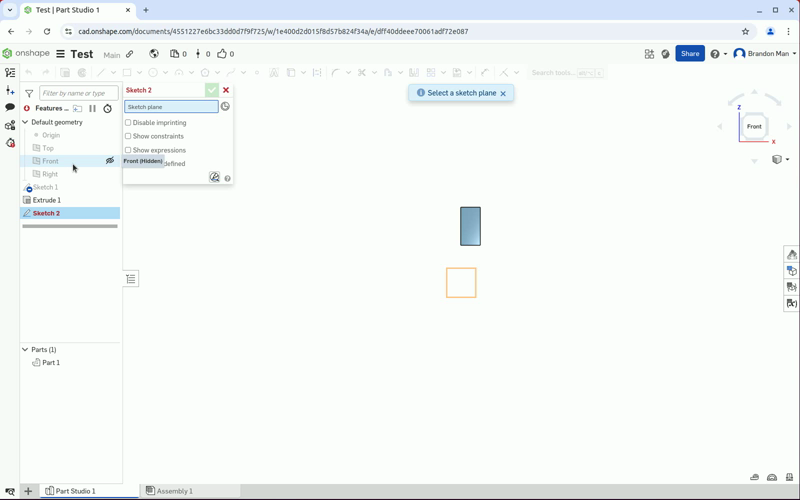
click(73, 163)
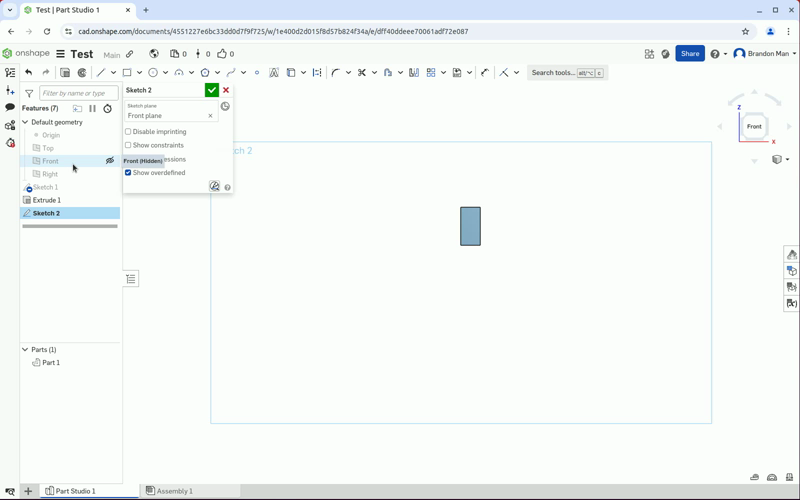
mouse_move(73, 352)
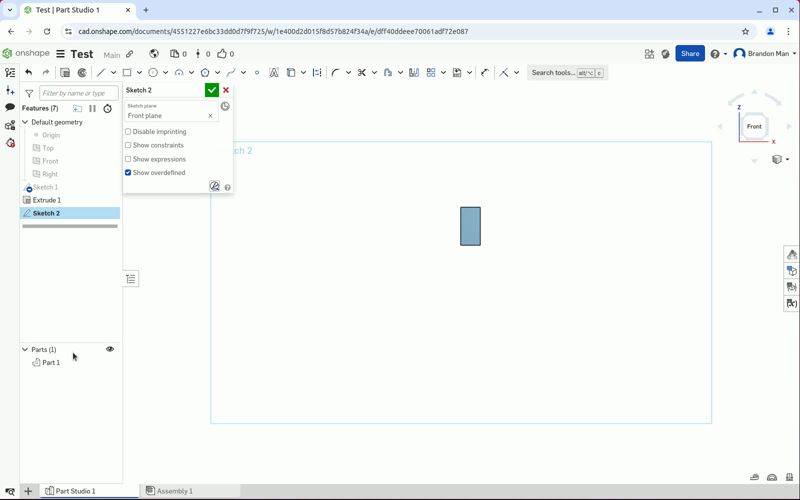
key(y)
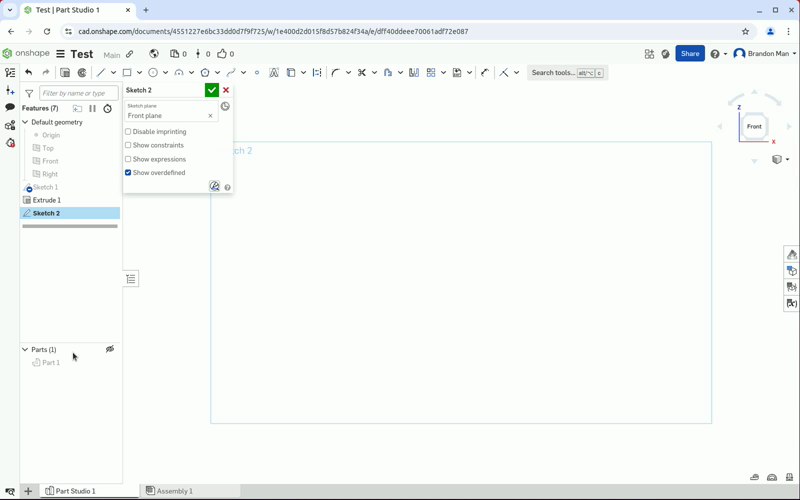
key(l)
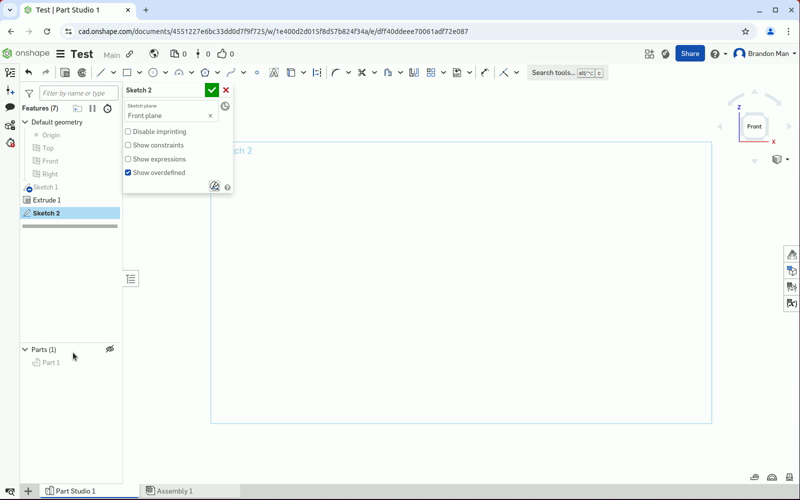
key_down(shift)
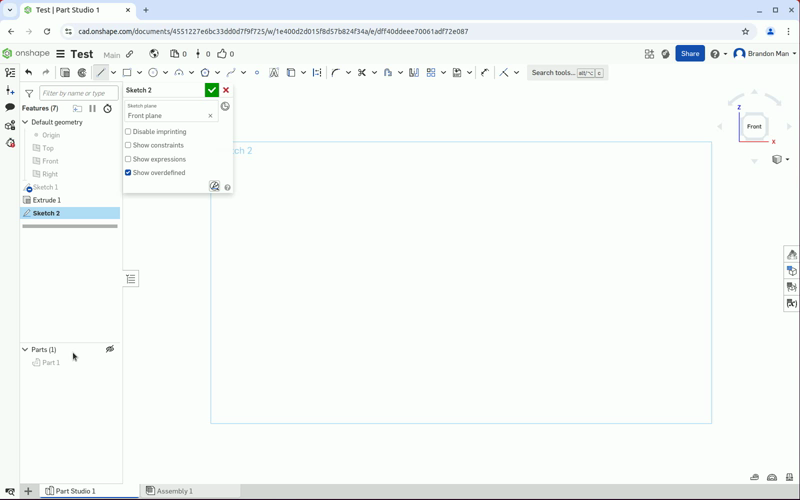
mouse_move(460, 282)
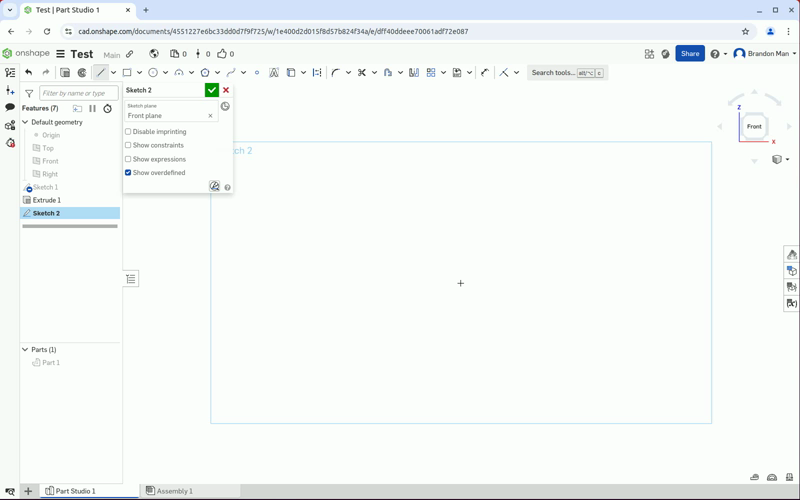
click(460, 282)
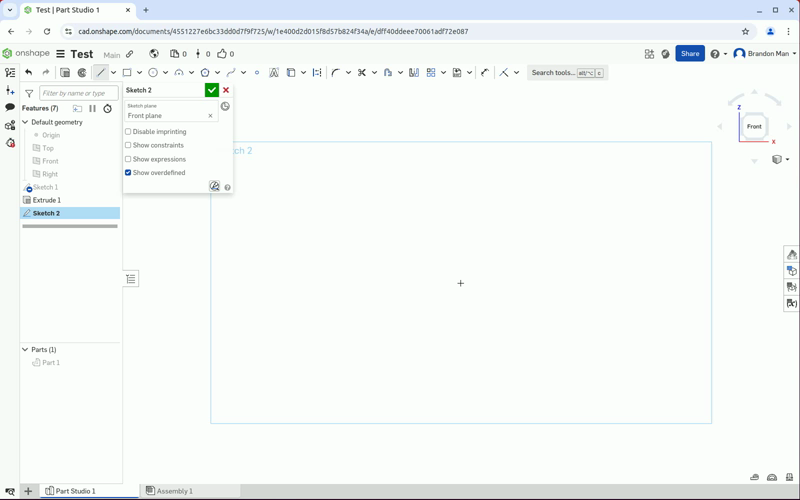
key_up(shift)
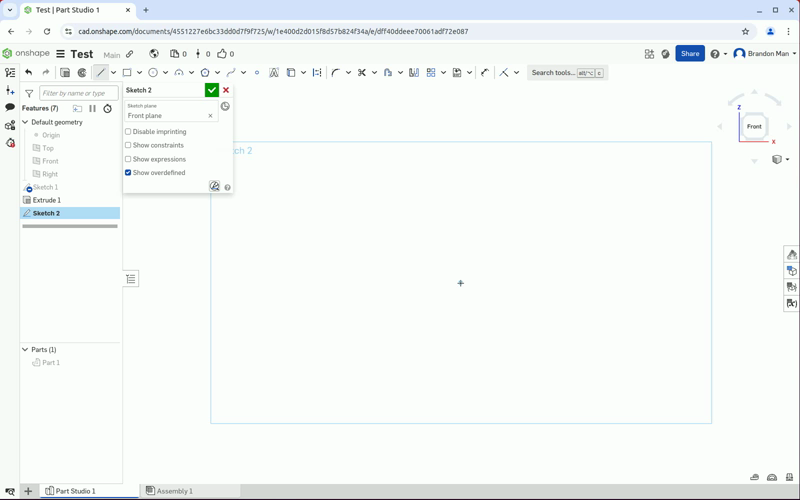
key_down(shift)
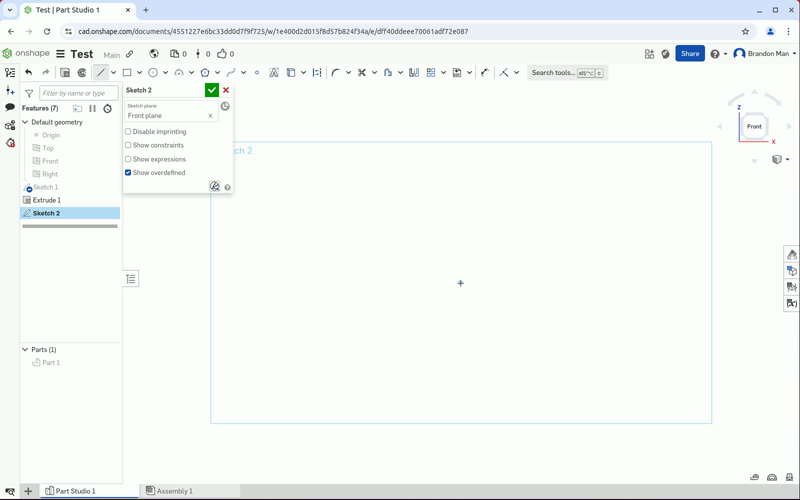
mouse_move(573, 282)
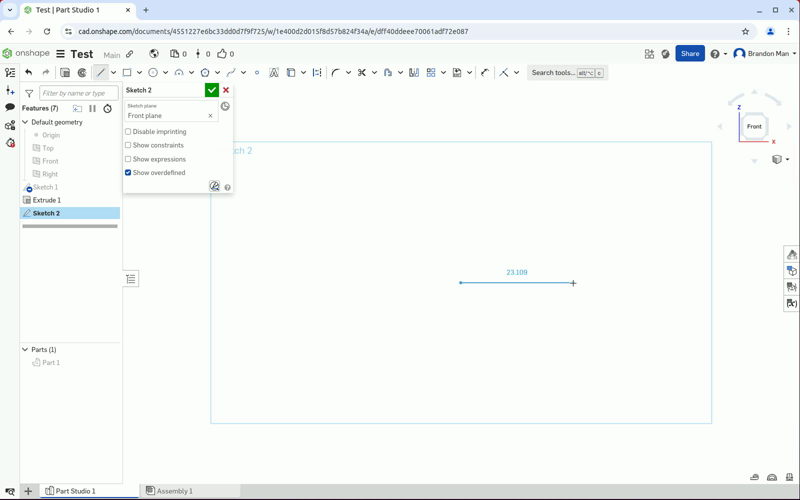
click(573, 282)
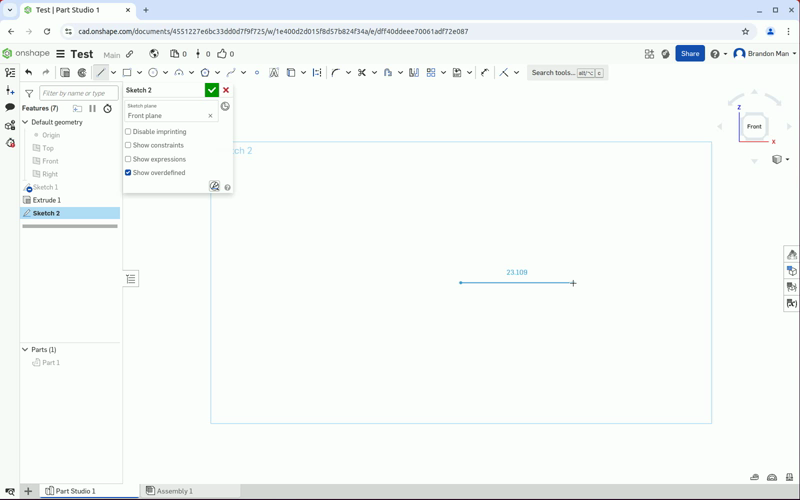
key_up(shift)
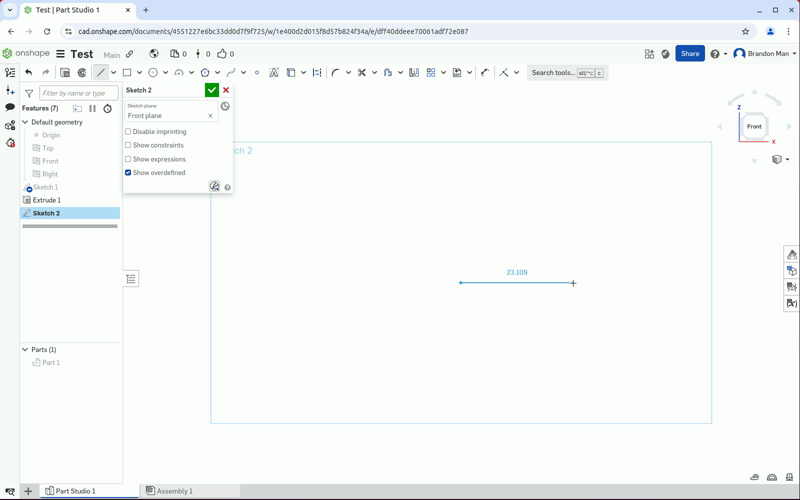
key_down(shift)
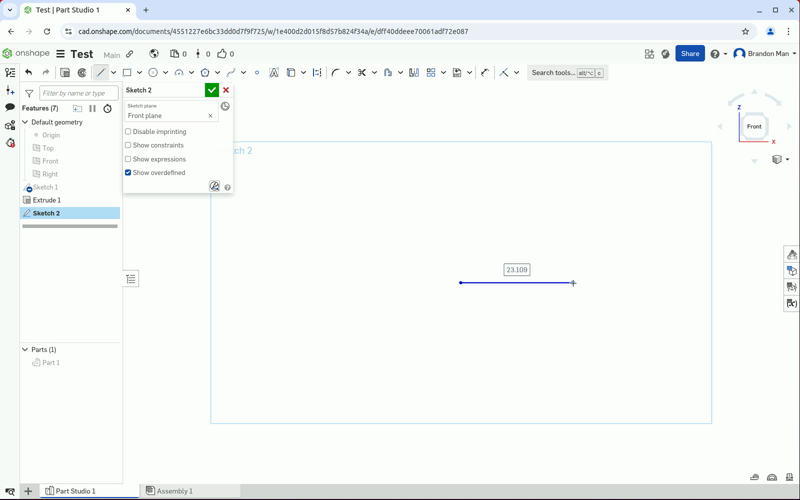
mouse_move(589, 282)
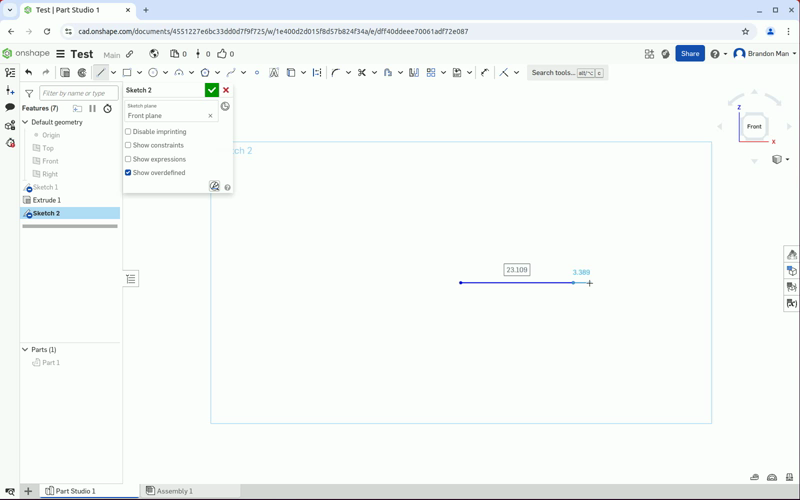
mouse_move(573, 245)
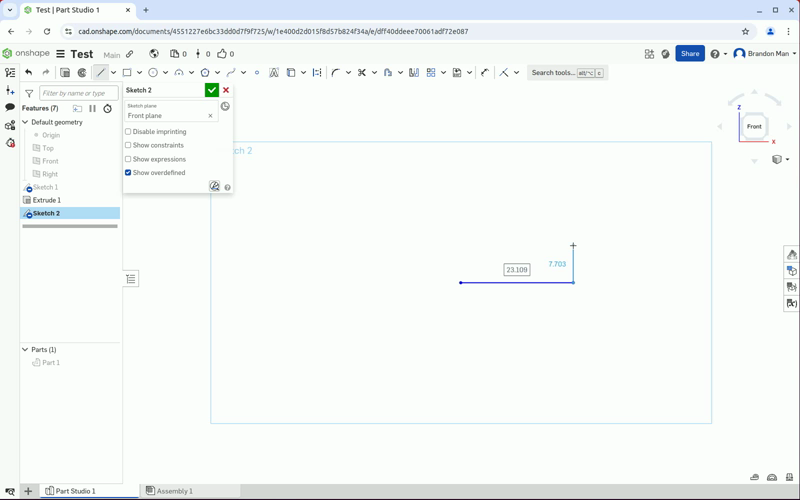
click(573, 245)
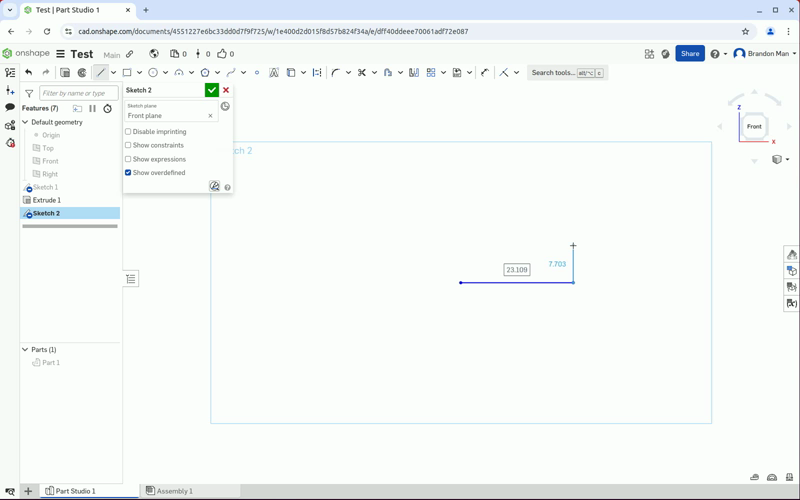
key_up(shift)
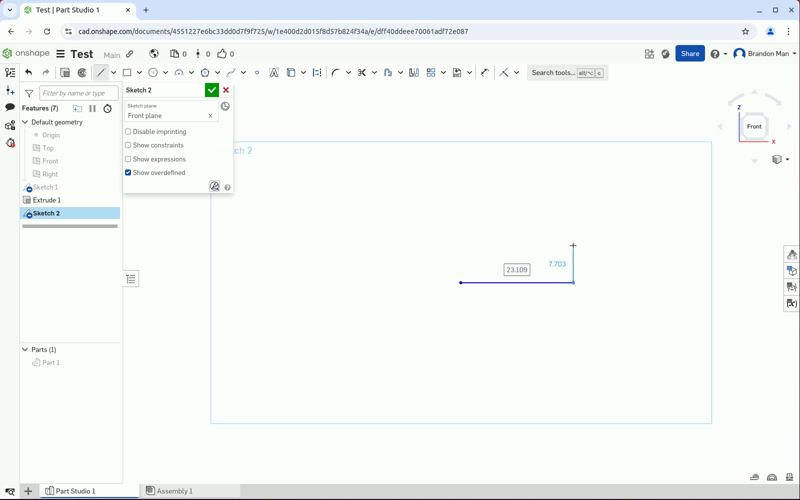
key_down(shift)
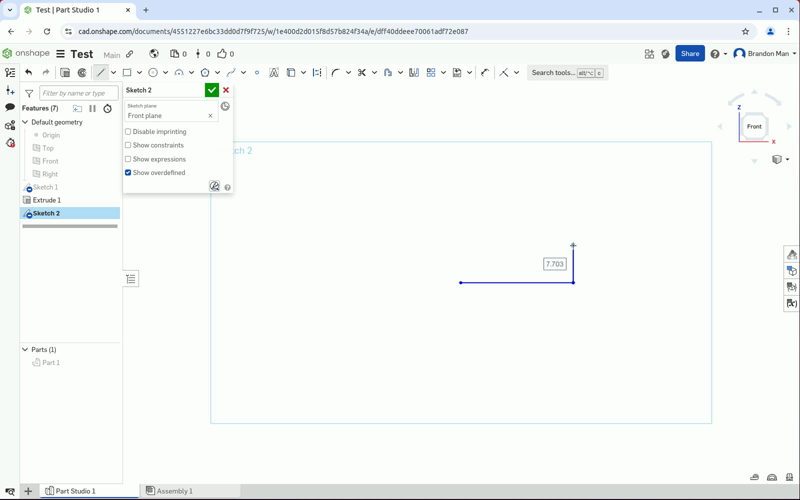
mouse_move(479, 245)
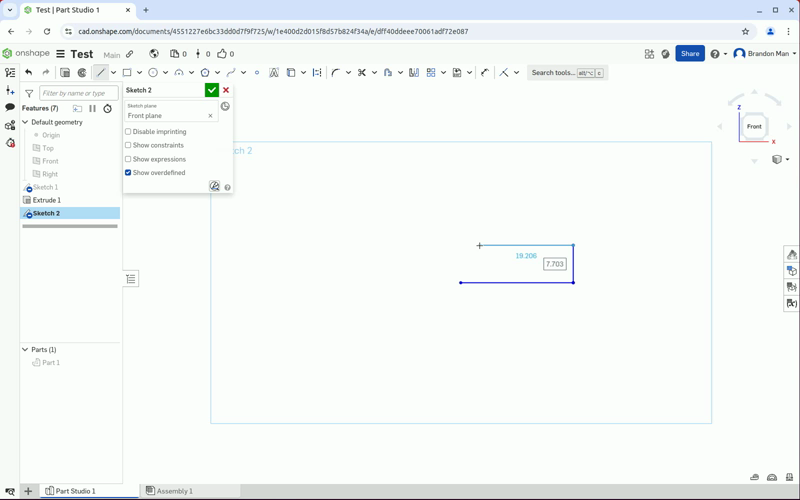
click(479, 245)
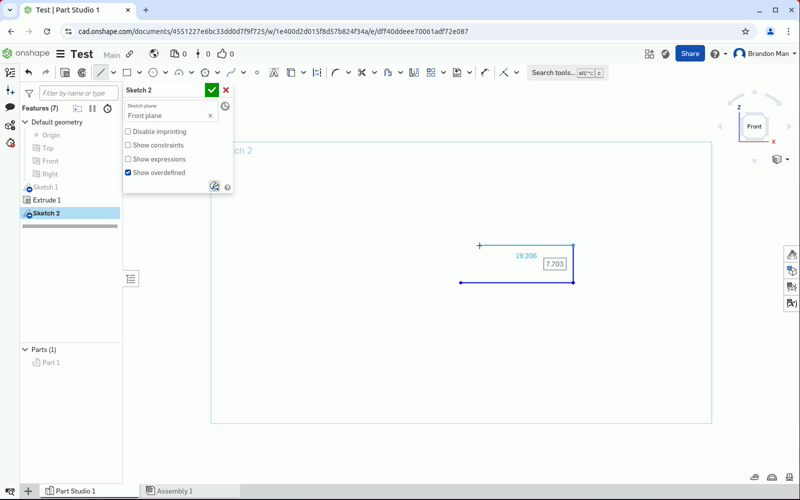
key_up(shift)
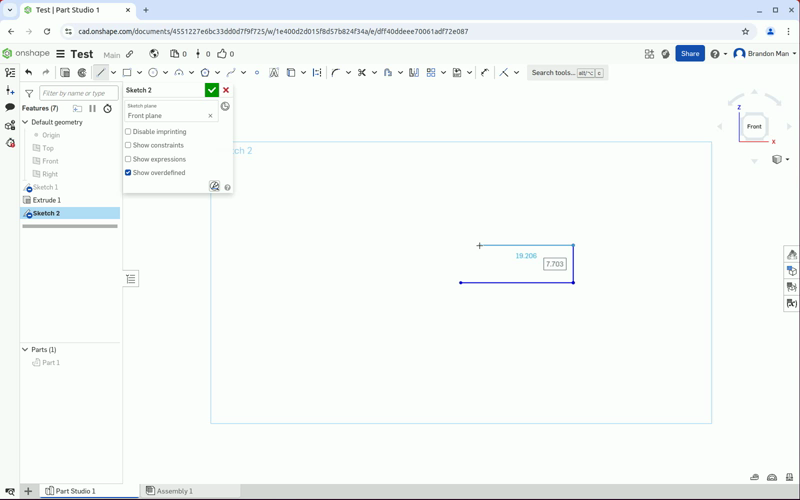
key_down(shift)
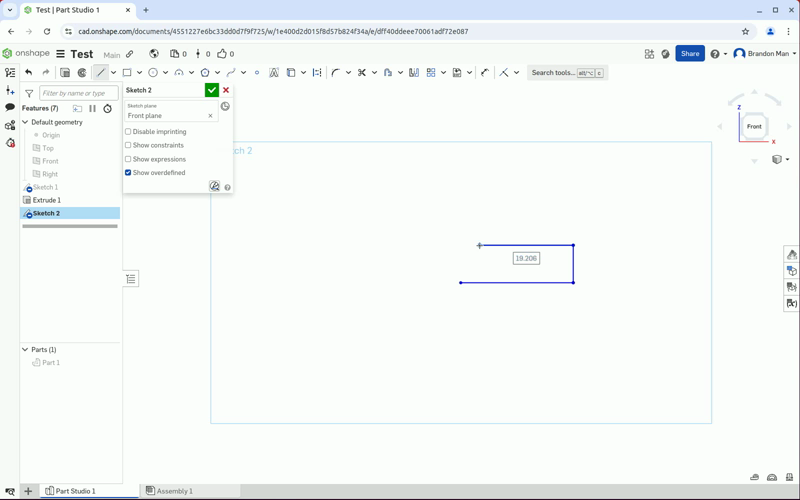
mouse_move(509, 245)
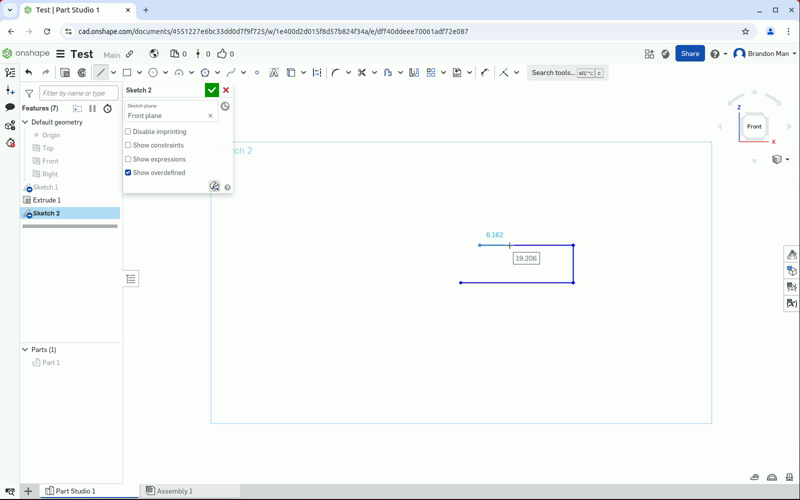
mouse_move(460, 245)
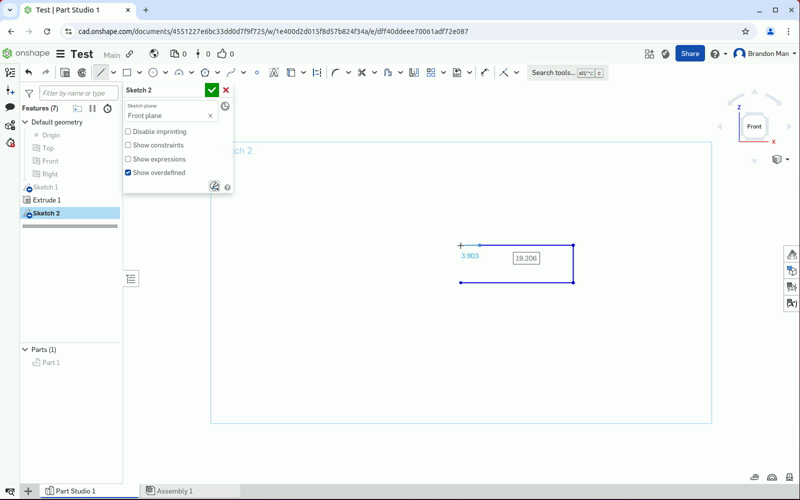
click(460, 245)
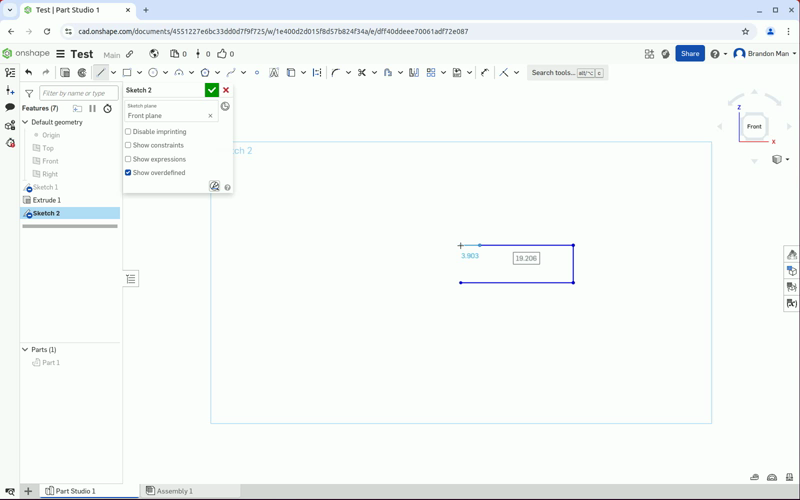
key_up(shift)
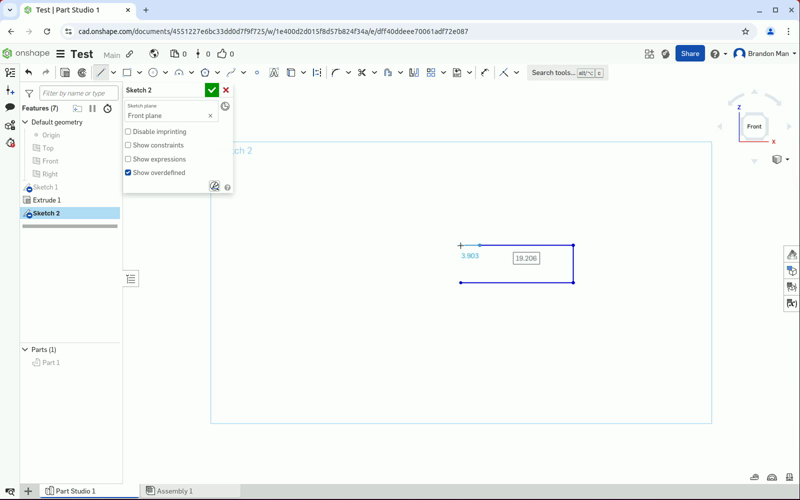
mouse_move(490, 245)
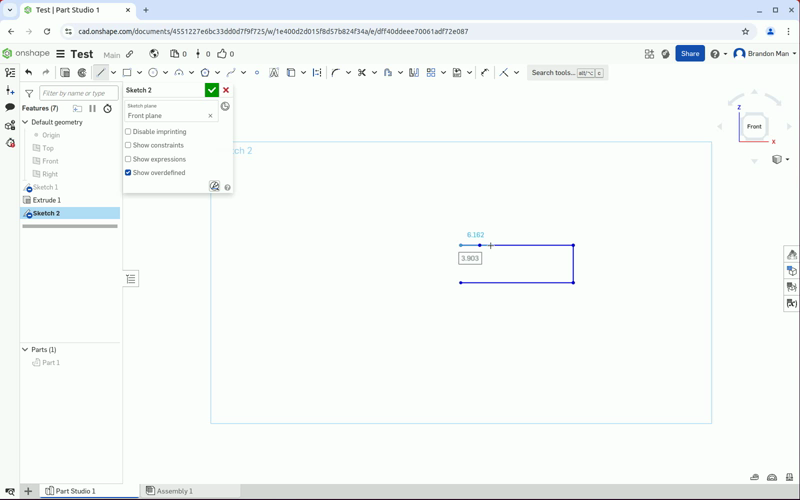
key_down(shift)
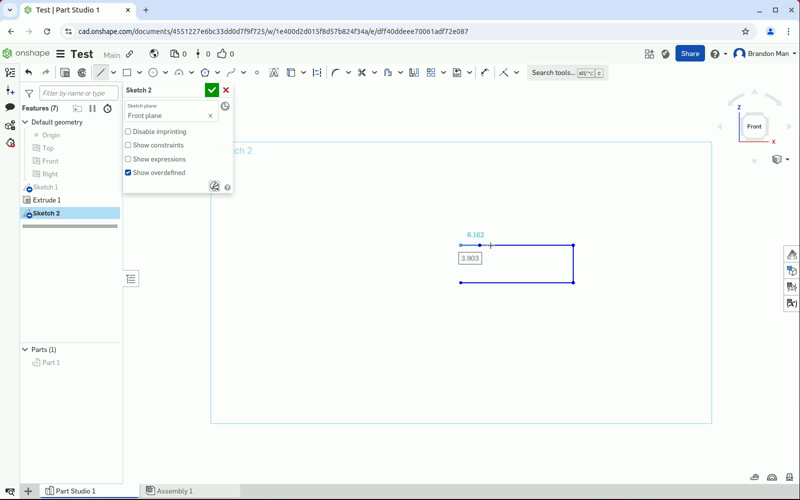
mouse_move(460, 282)
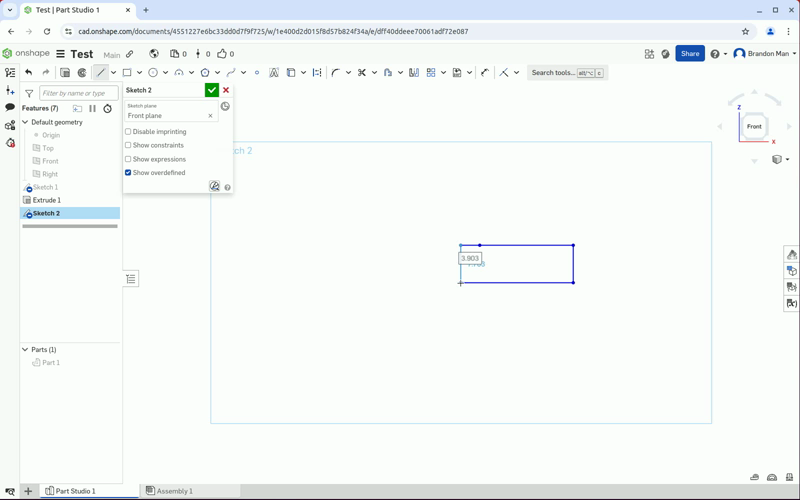
key_up(shift)
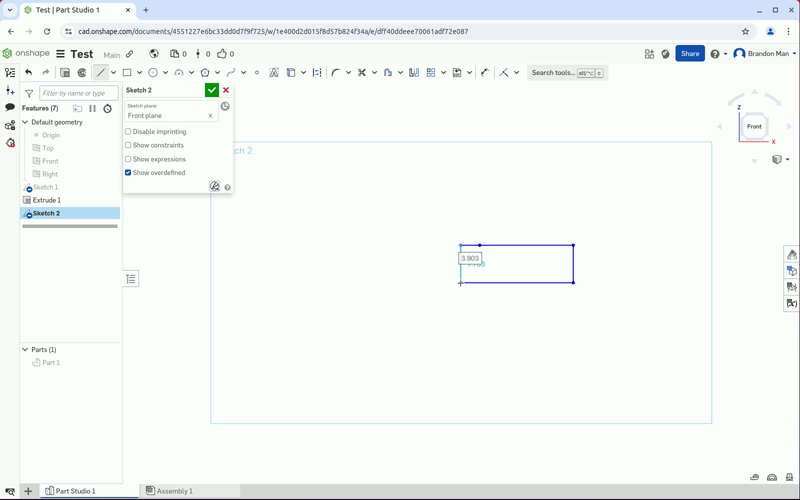
click(460, 282)
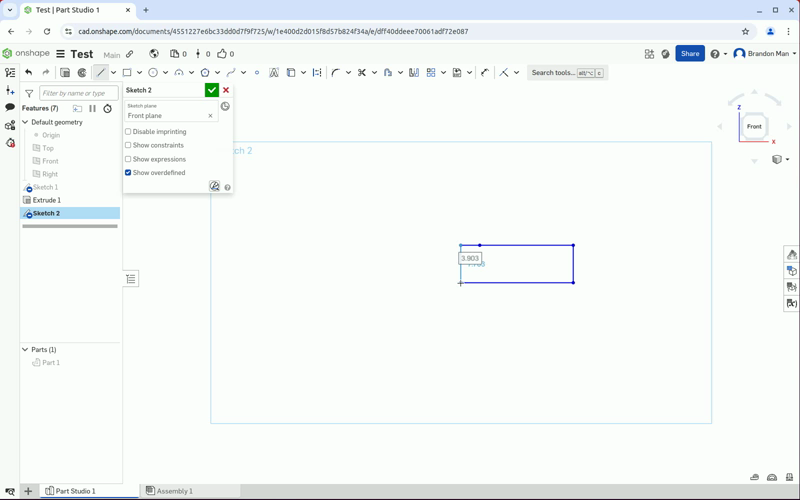
key(esc)
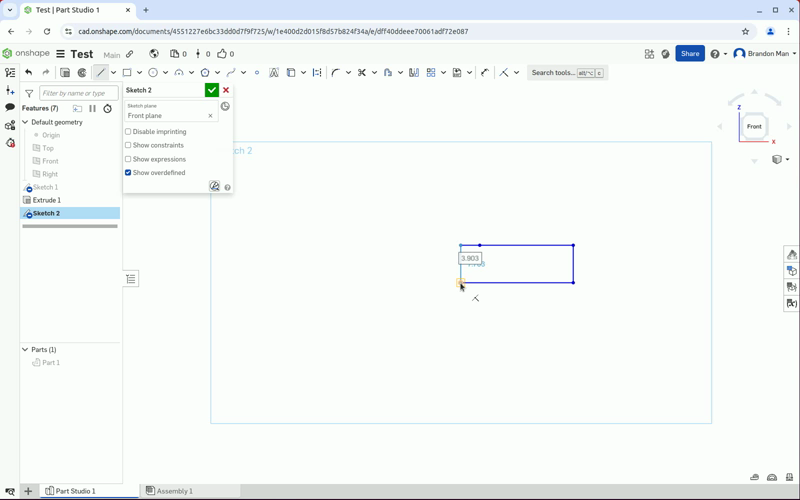
mouse_move(473, 275)
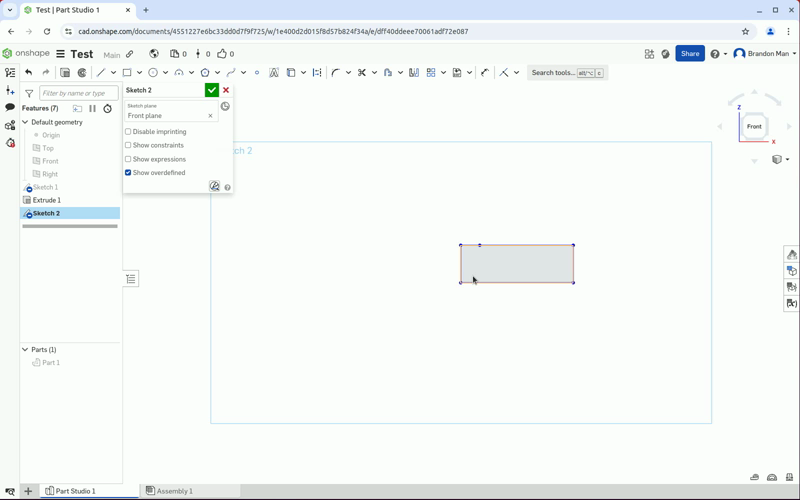
click(473, 275)
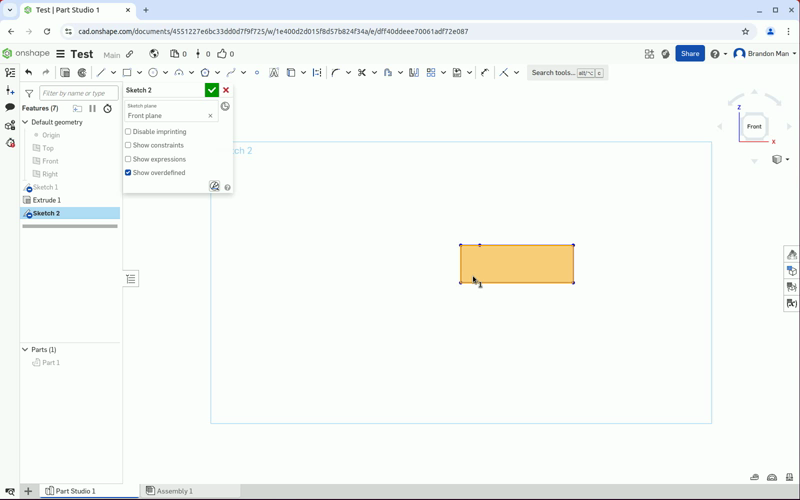
mouse_move(73, 352)
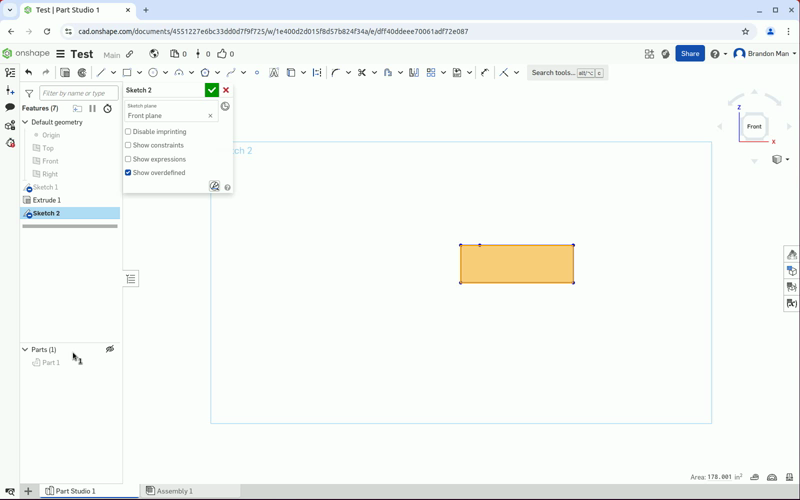
key(shift+y)
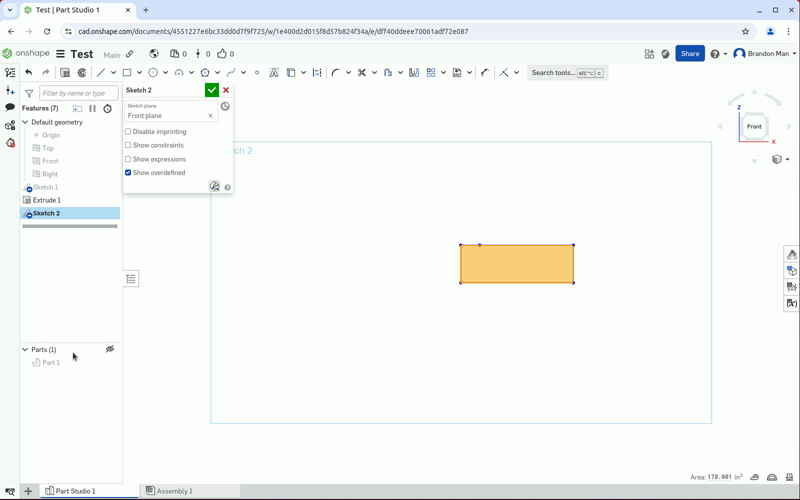
key(shift+e)
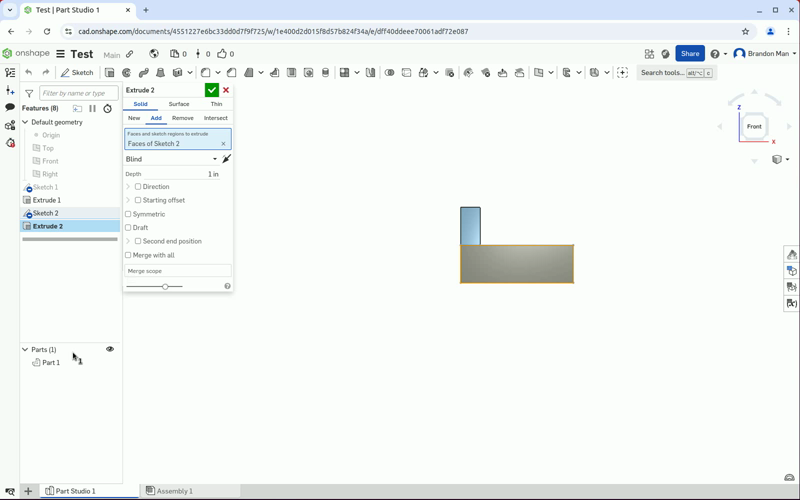
mouse_move(143, 106)
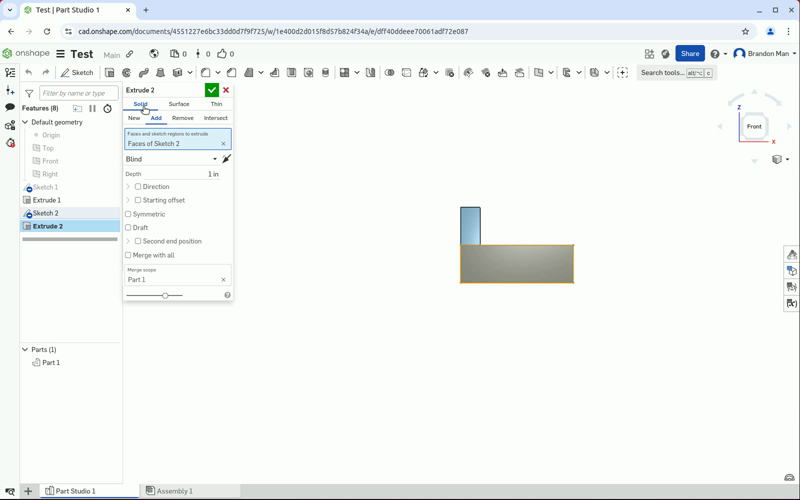
click(143, 106)
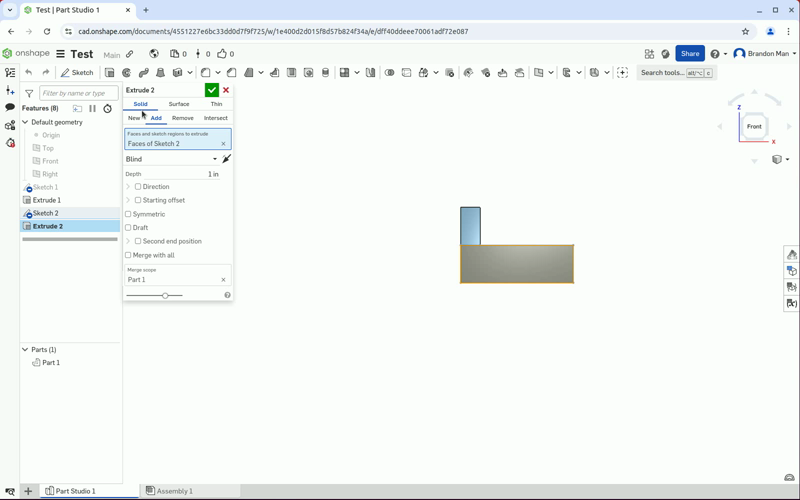
mouse_move(137, 120)
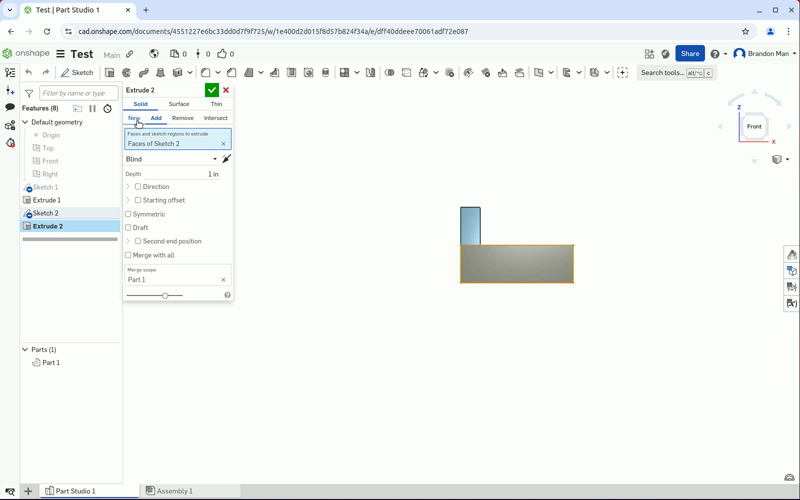
click(137, 120)
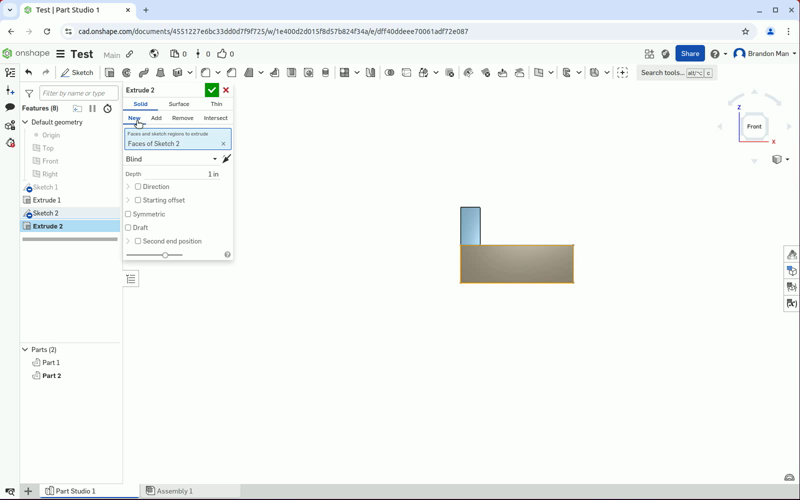
key(tab, 4)
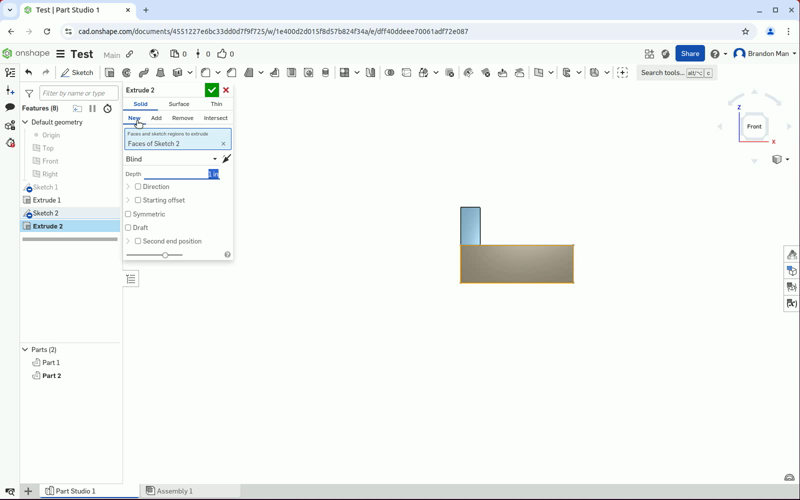
text(15.405)
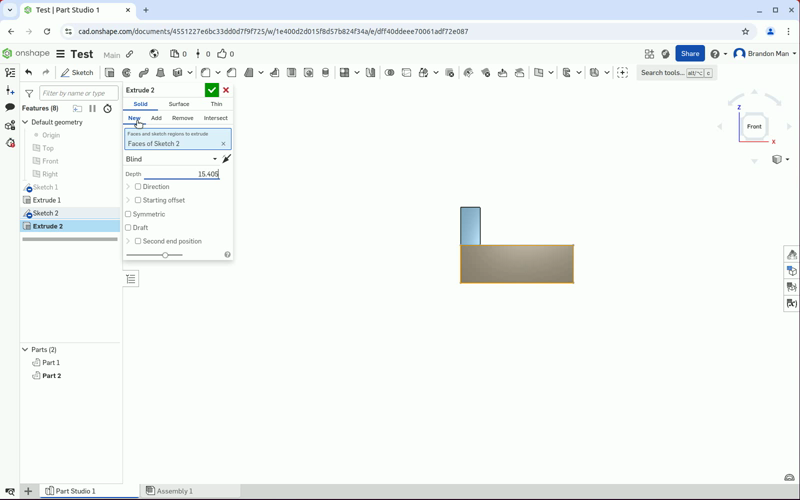
key(enter)
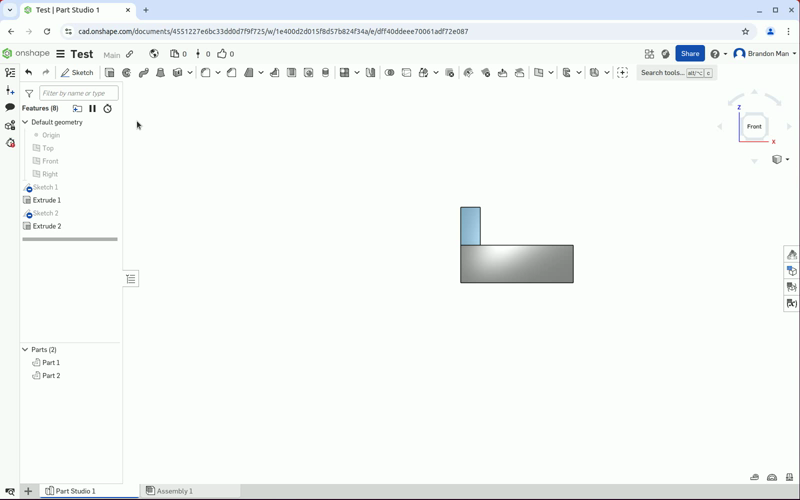
key(shift+h)
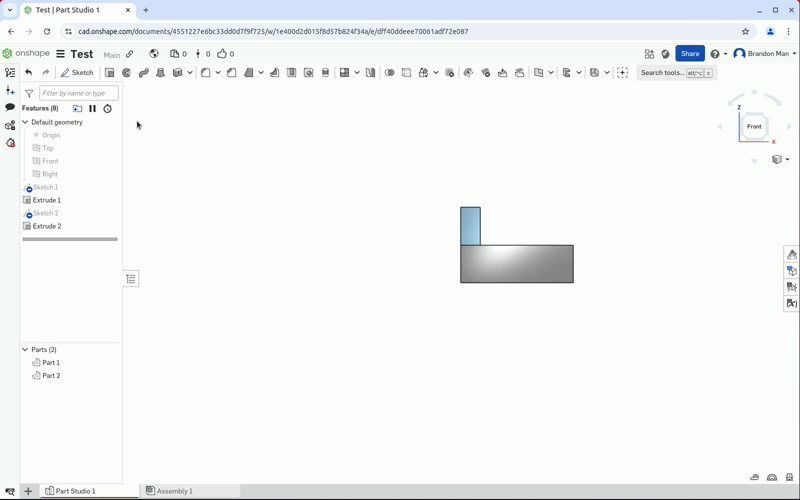
key(shift+h)
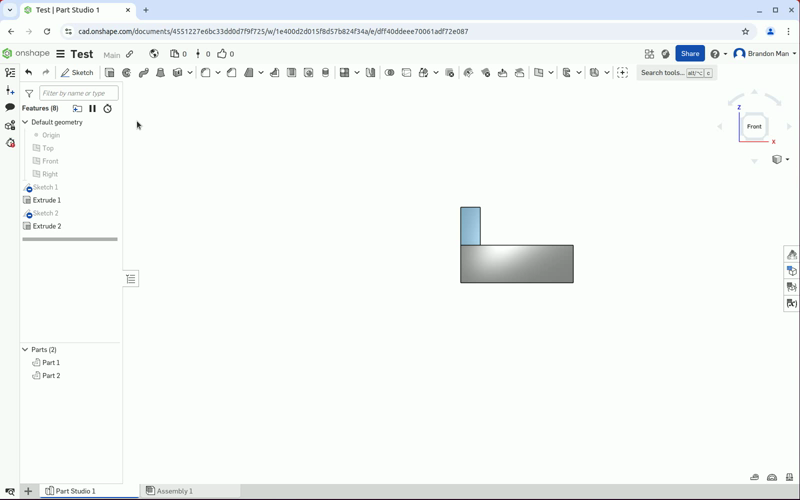
mouse_move(73, 189)
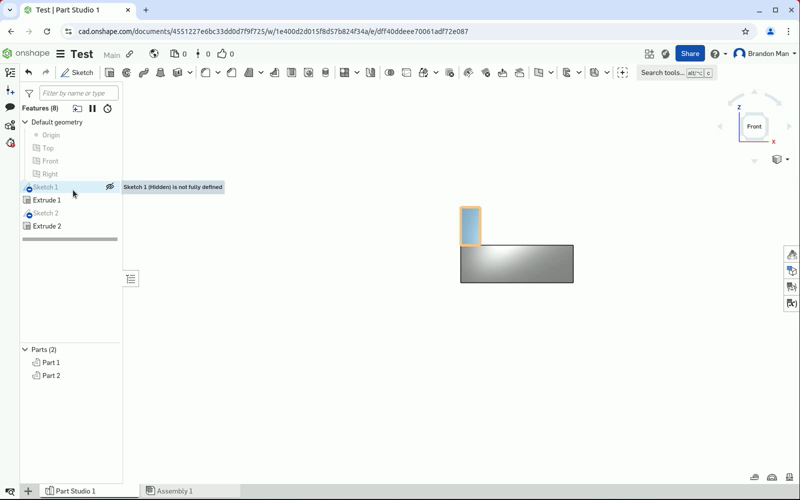
click(73, 189)
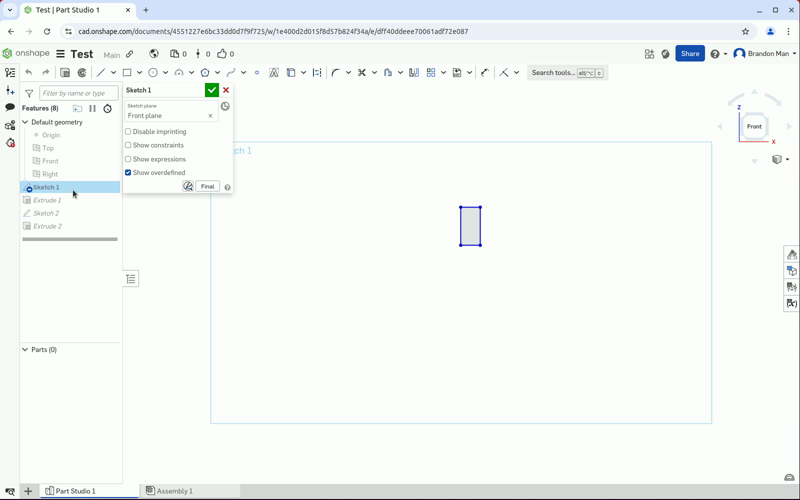
mouse_move(229, 92)
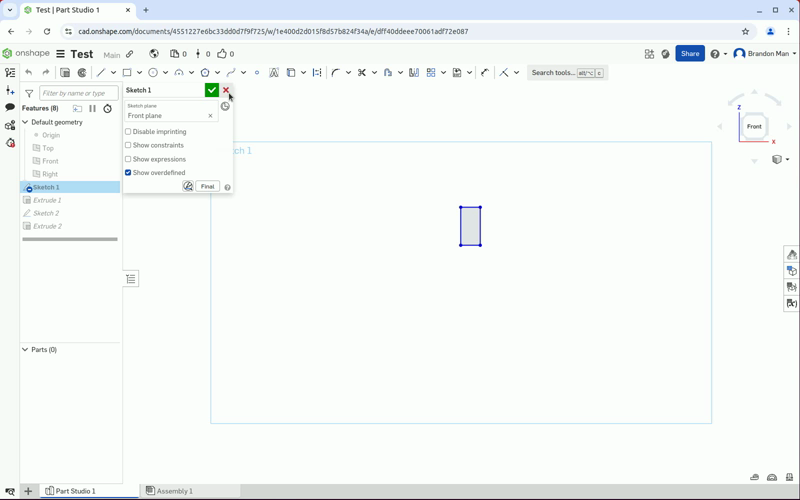
click(229, 92)
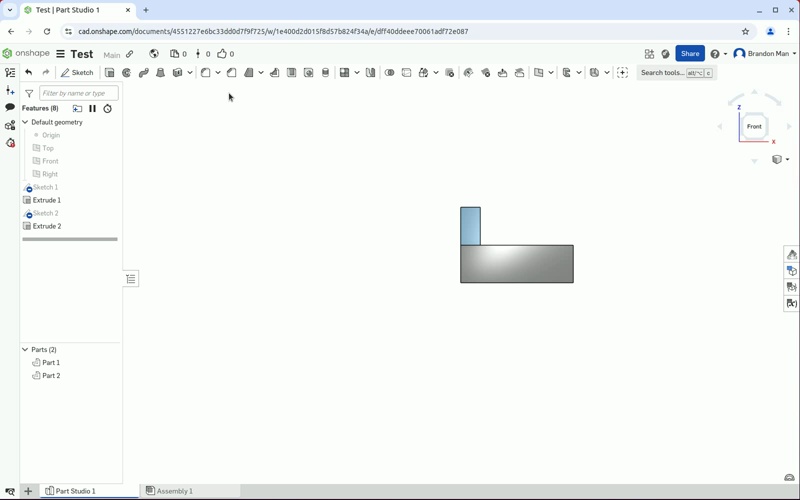
mouse_move(73, 352)
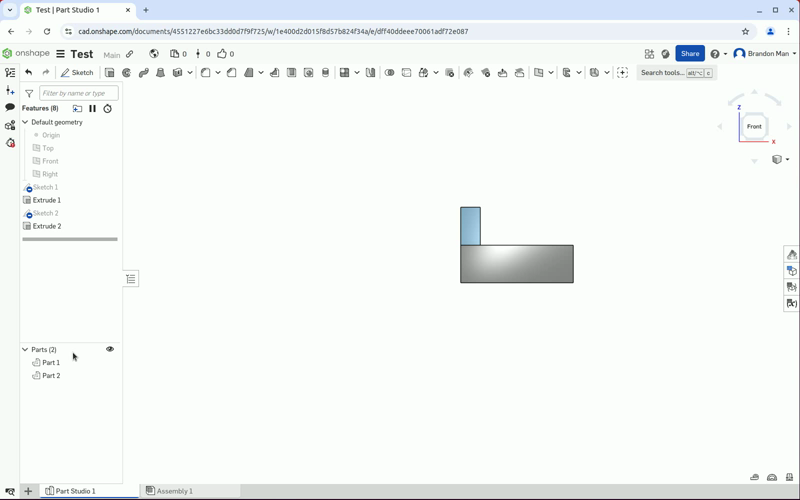
key(y)
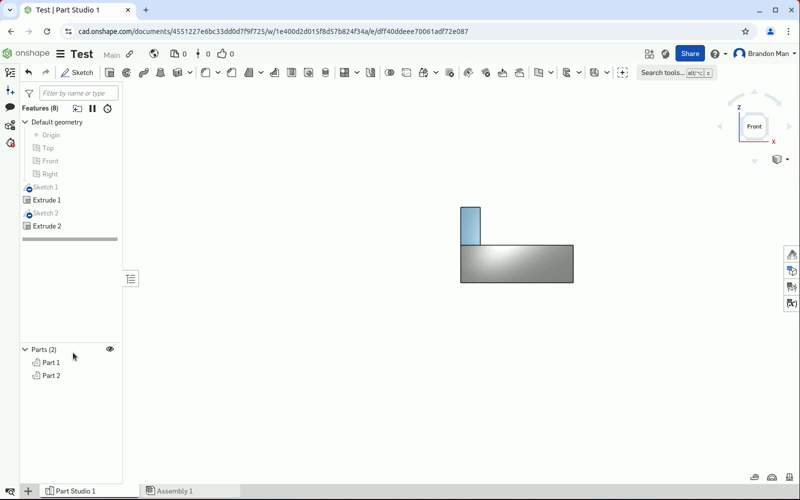
key(shift+p)
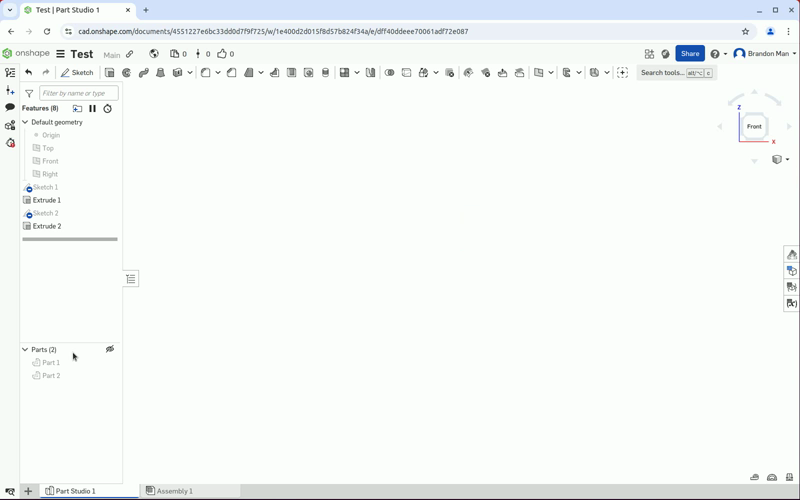
key(space)
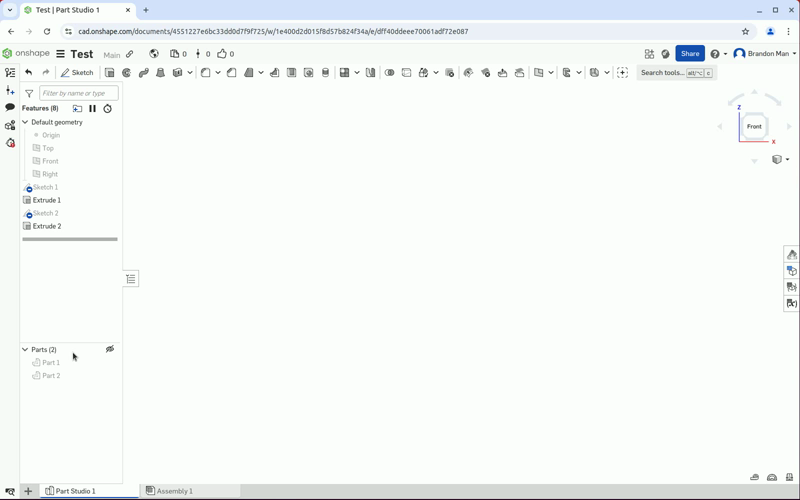
key_down(shift)
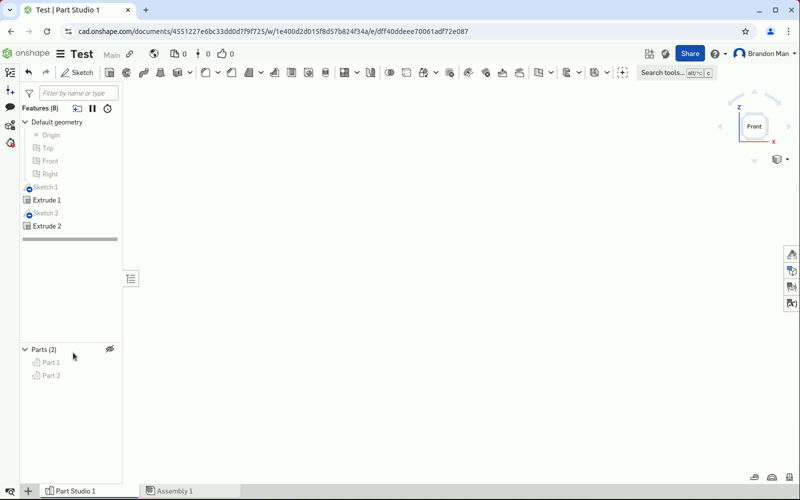
key(left)
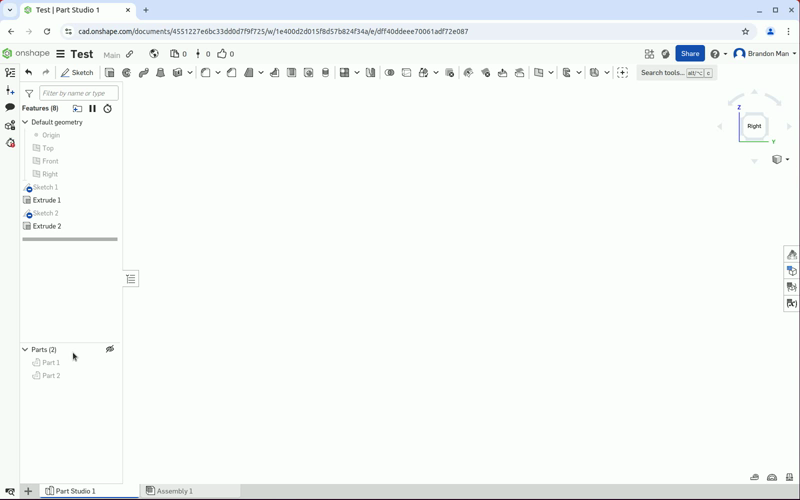
key_up(shift)
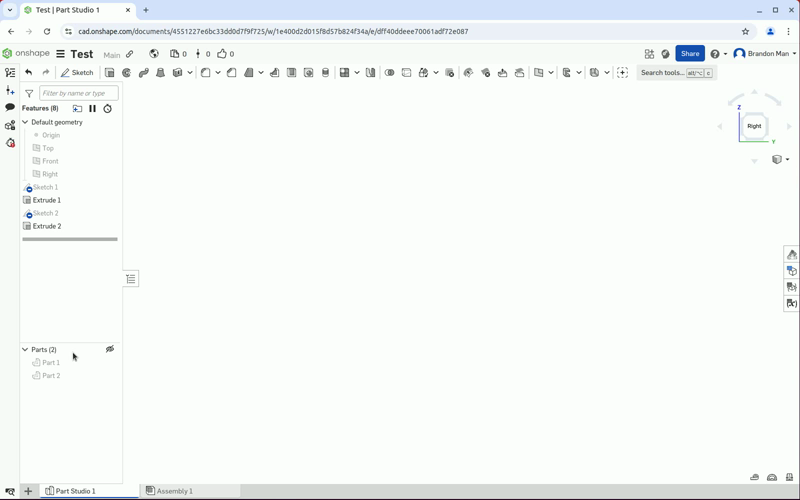
mouse_move(73, 352)
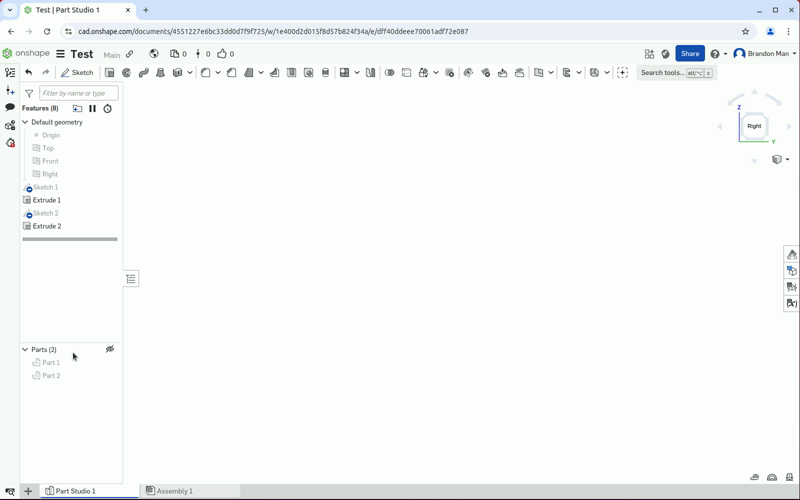
key(shift+y)
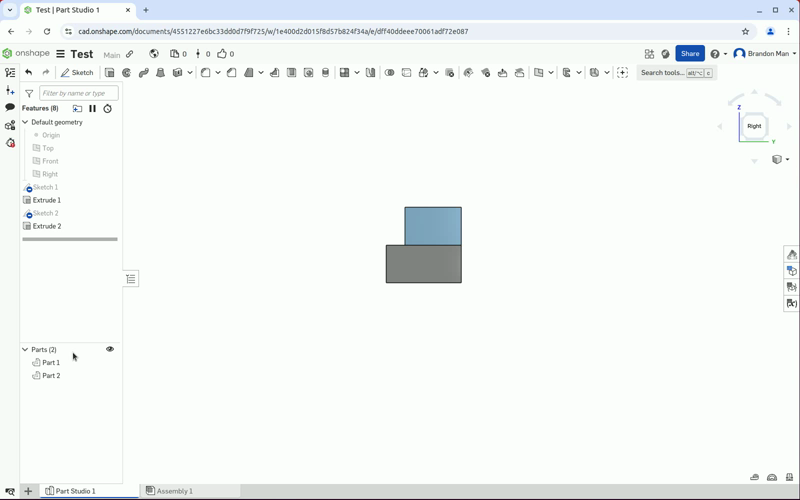
mouse_move(541, 75)
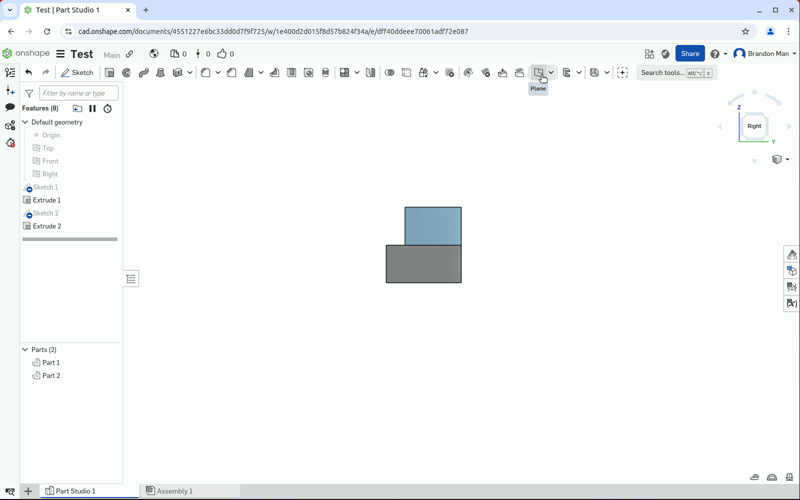
click(541, 75)
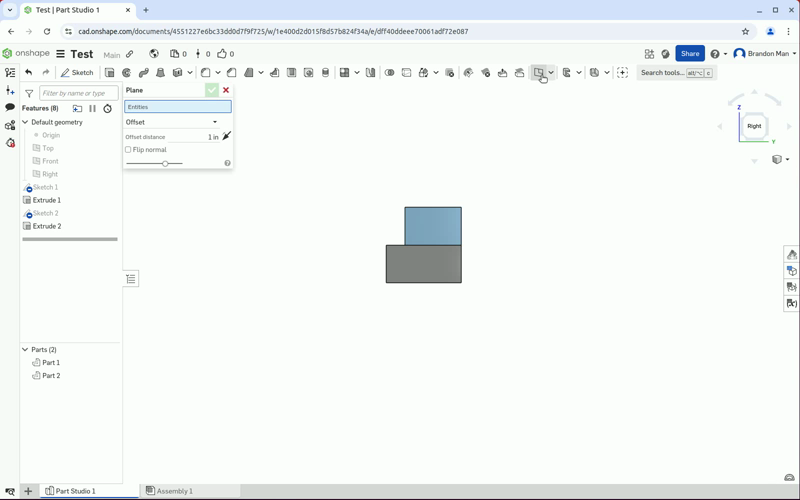
mouse_move(73, 176)
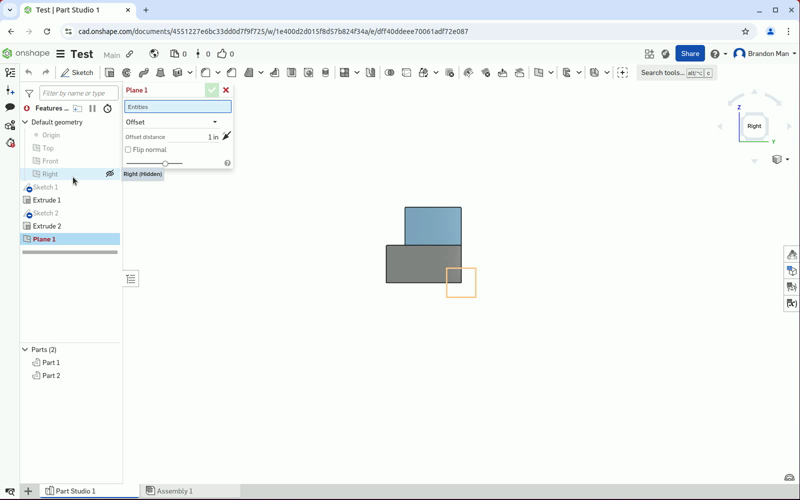
click(73, 176)
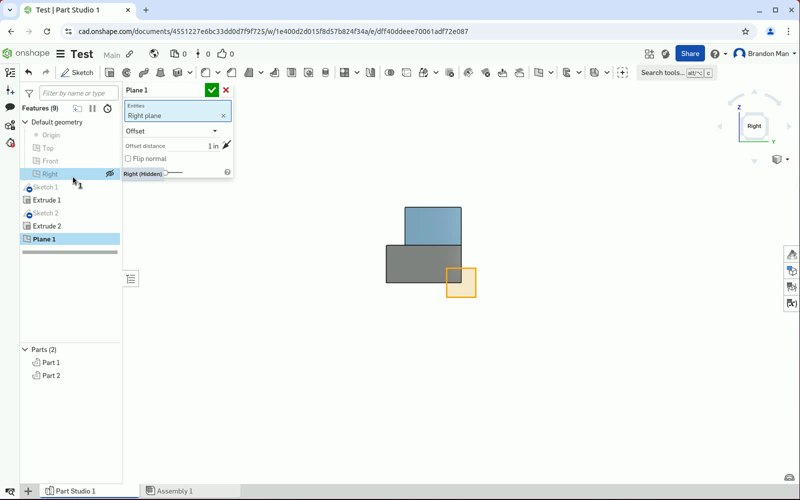
key(tab, 2)
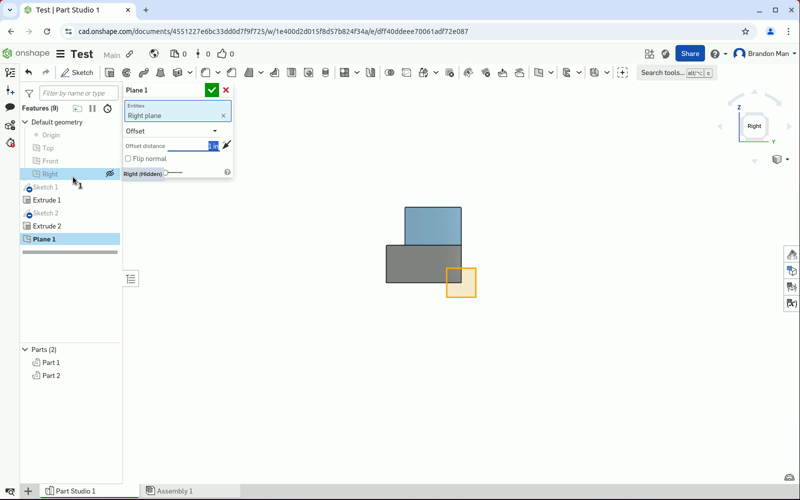
text(23.108)
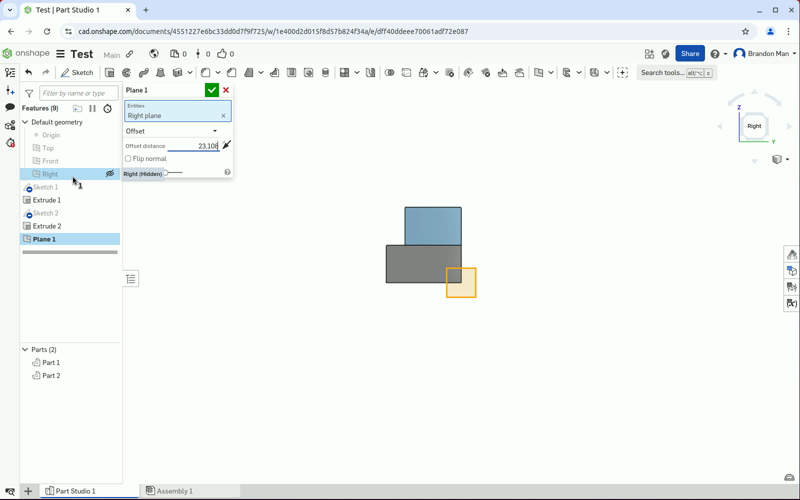
key(enter, 2)
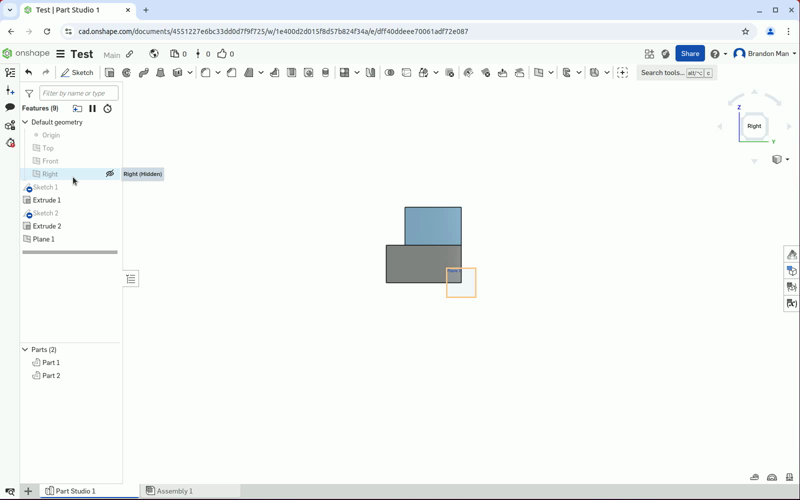
key(shift+s)
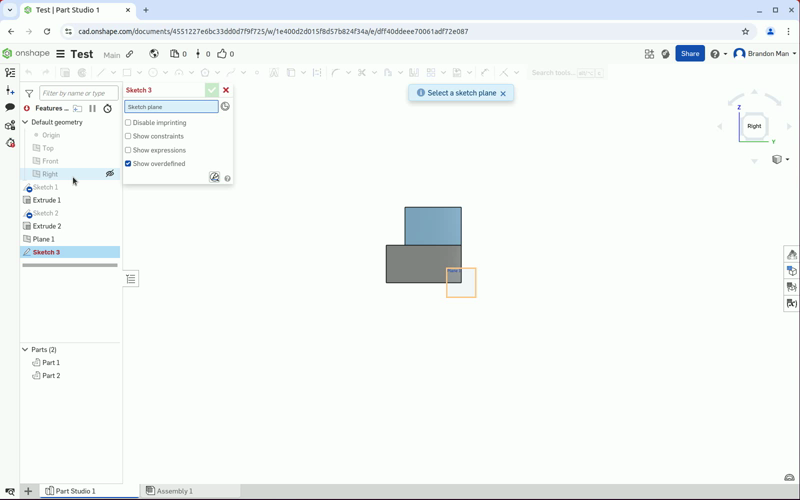
mouse_move(73, 241)
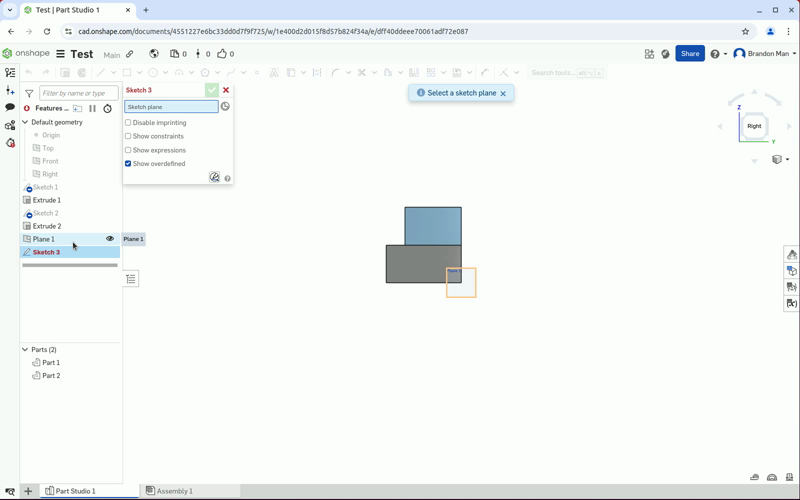
click(73, 241)
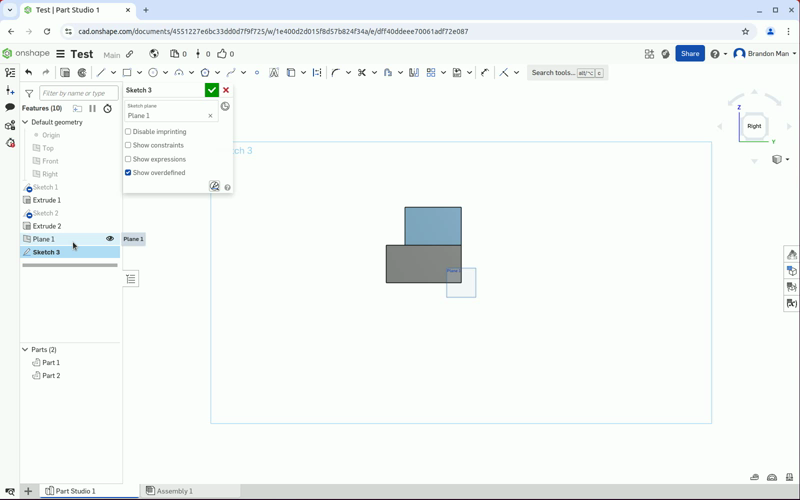
mouse_move(73, 352)
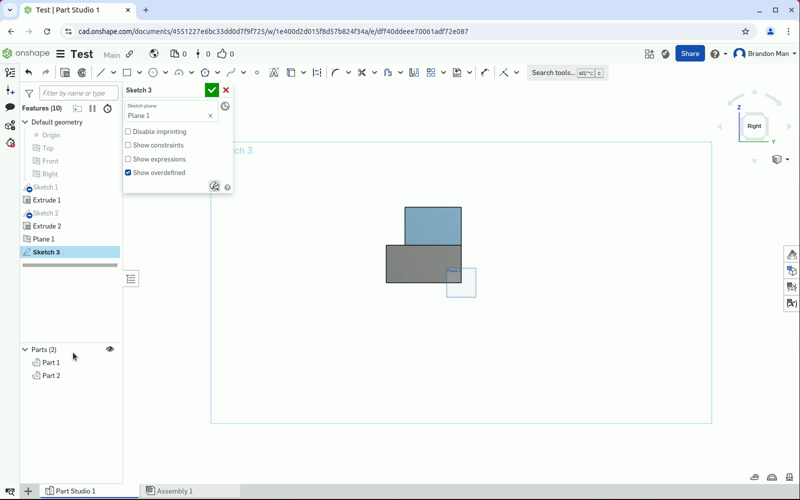
key(y)
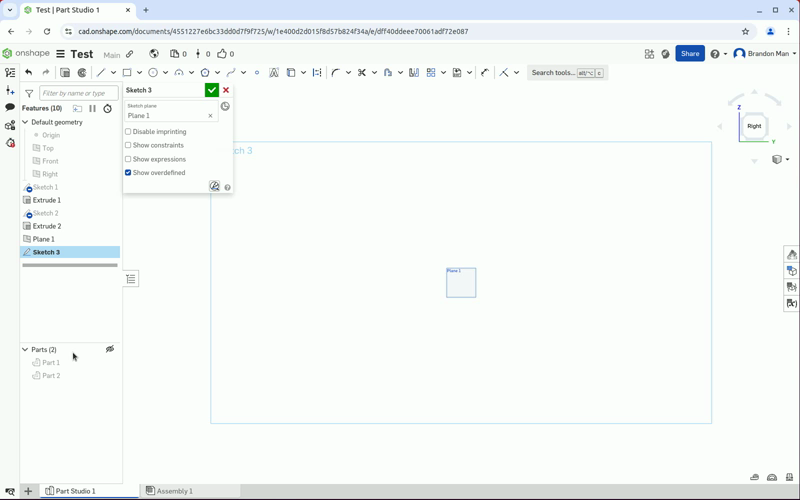
key(l)
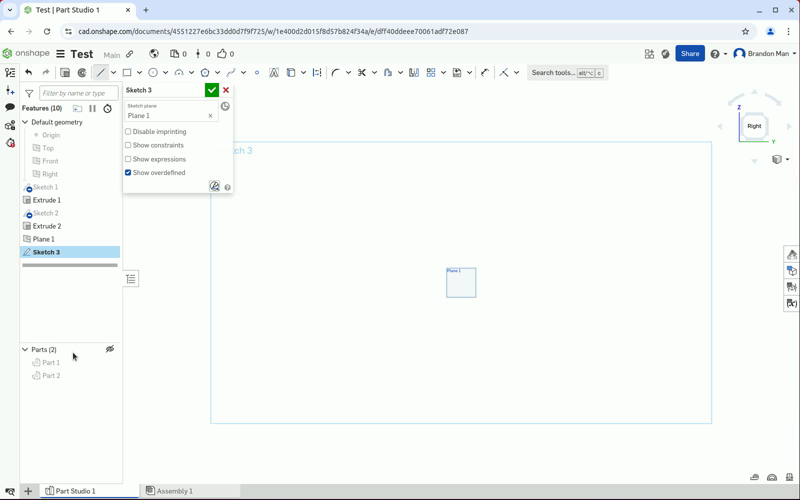
key_down(shift)
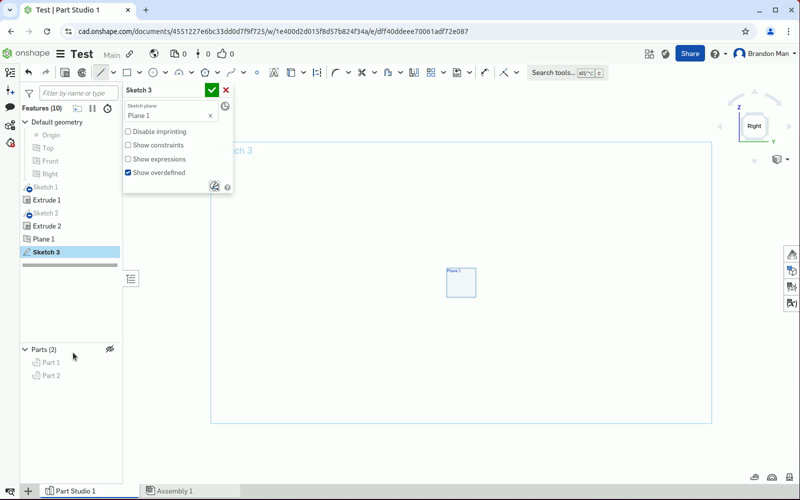
mouse_move(385, 282)
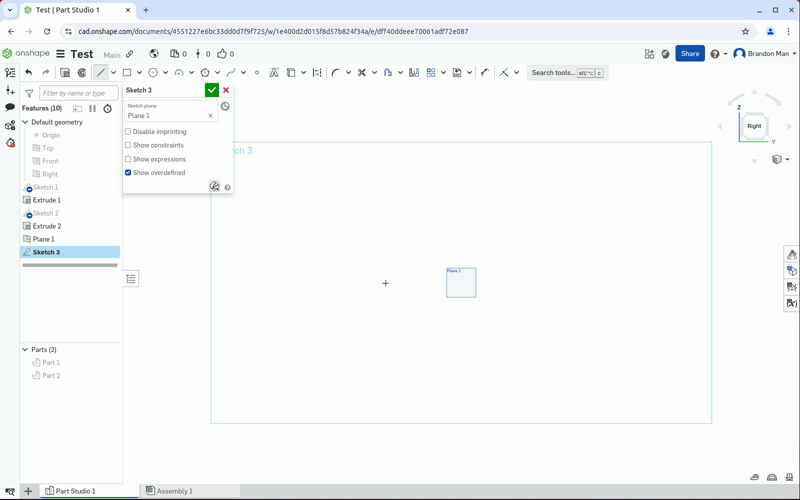
click(385, 282)
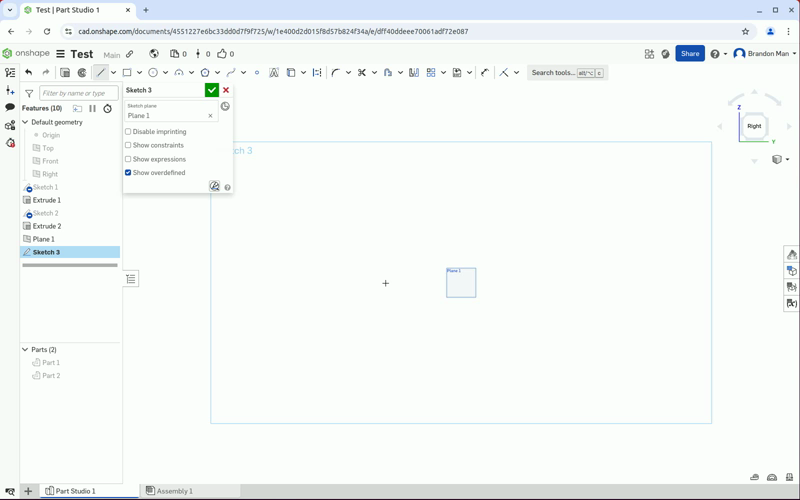
key_up(shift)
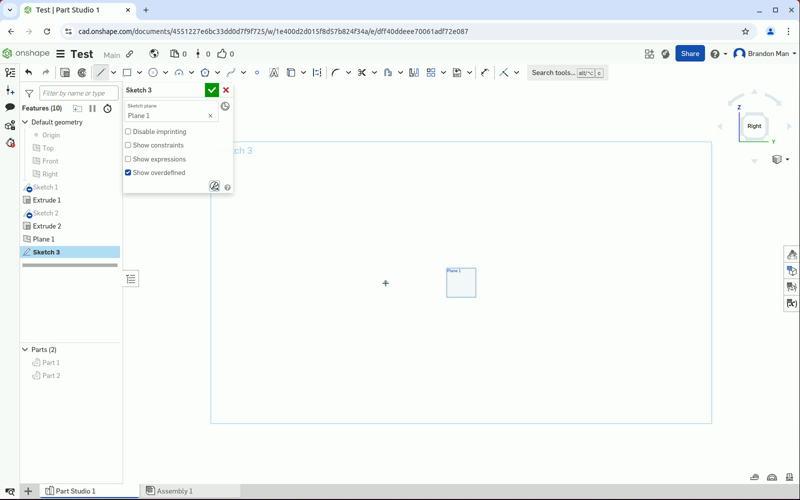
key_down(shift)
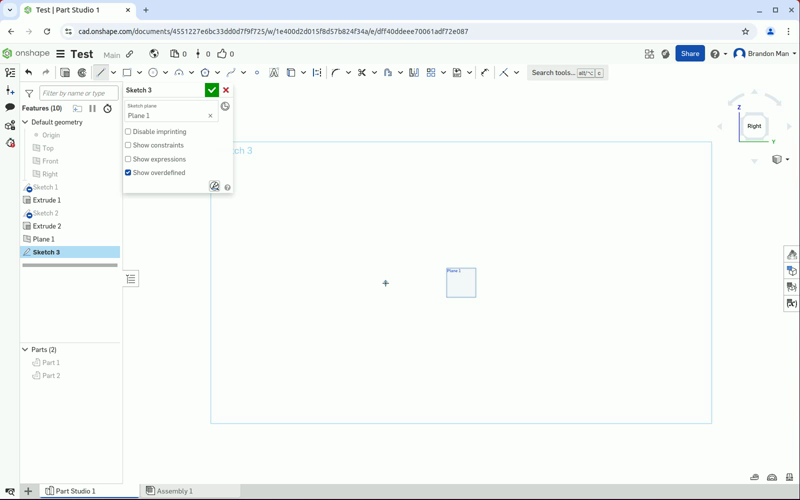
mouse_move(415, 282)
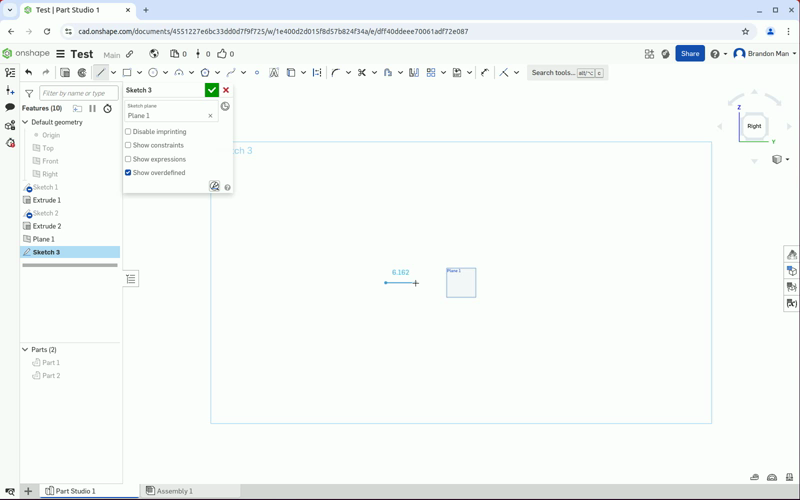
mouse_move(424, 282)
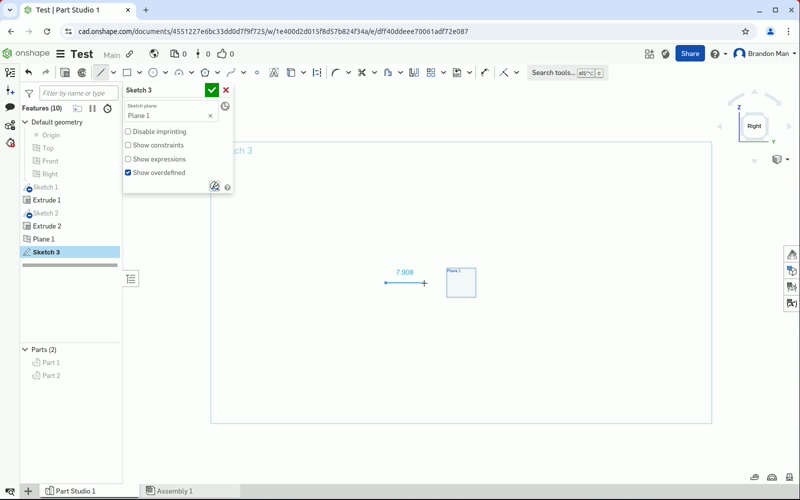
click(424, 282)
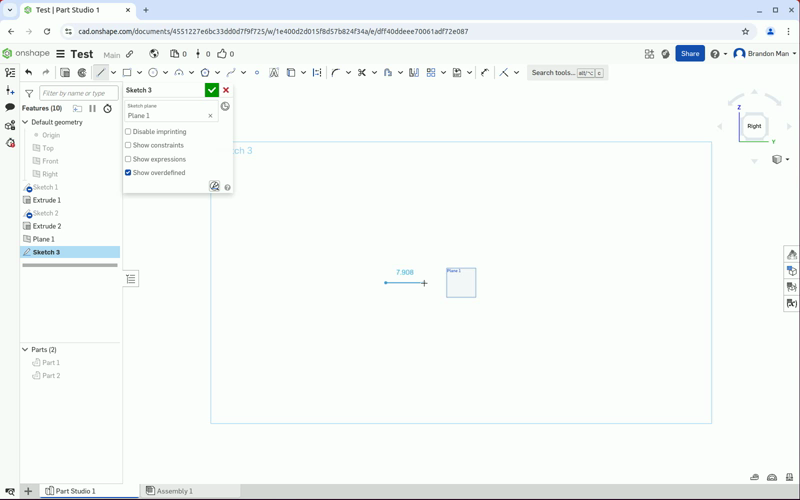
key_up(shift)
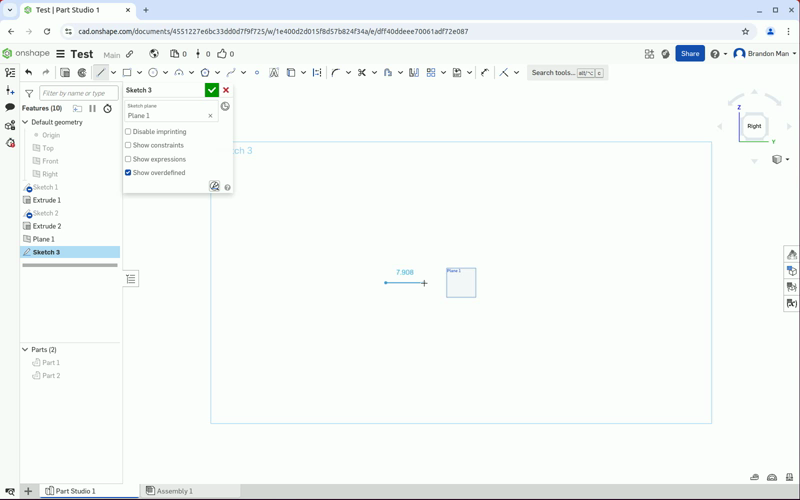
key_down(shift)
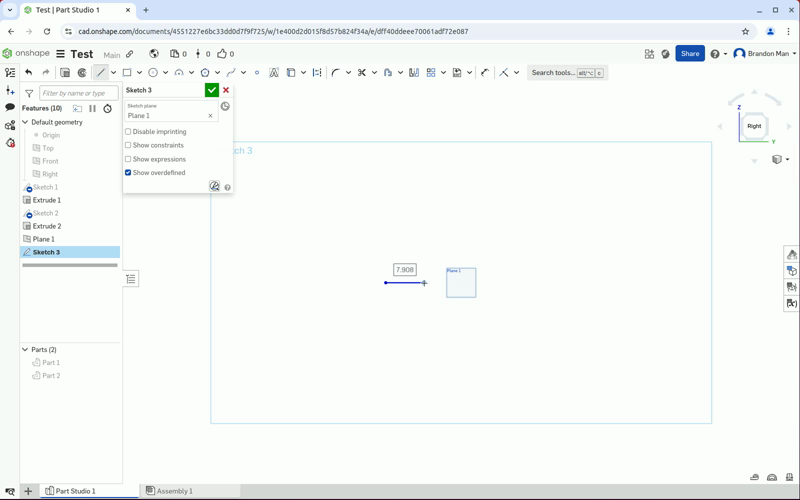
mouse_move(454, 282)
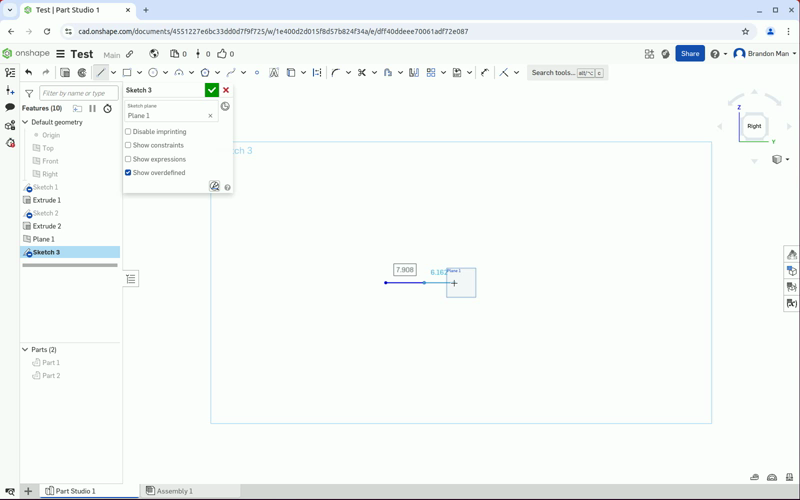
mouse_move(424, 244)
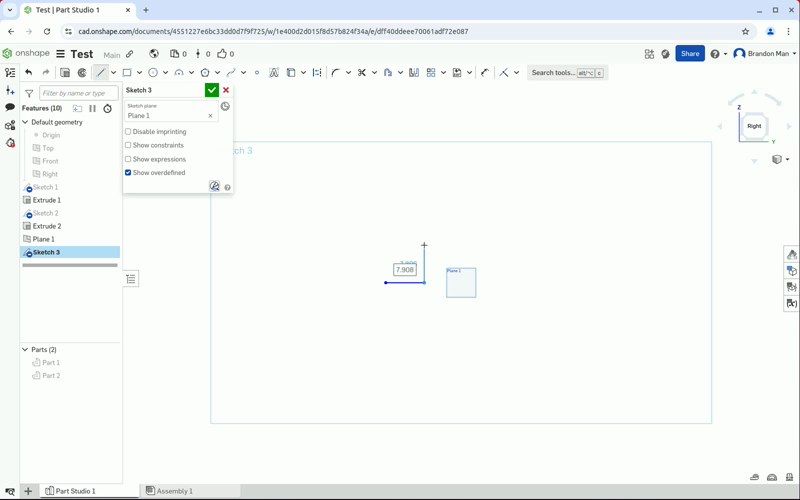
click(424, 244)
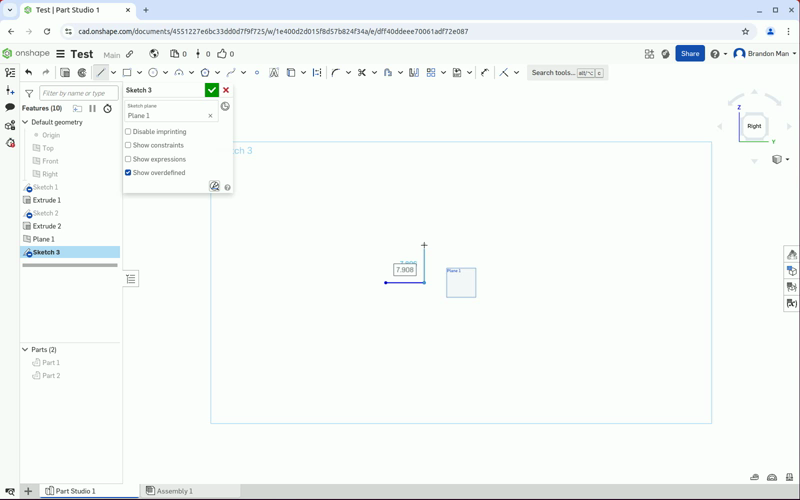
key_up(shift)
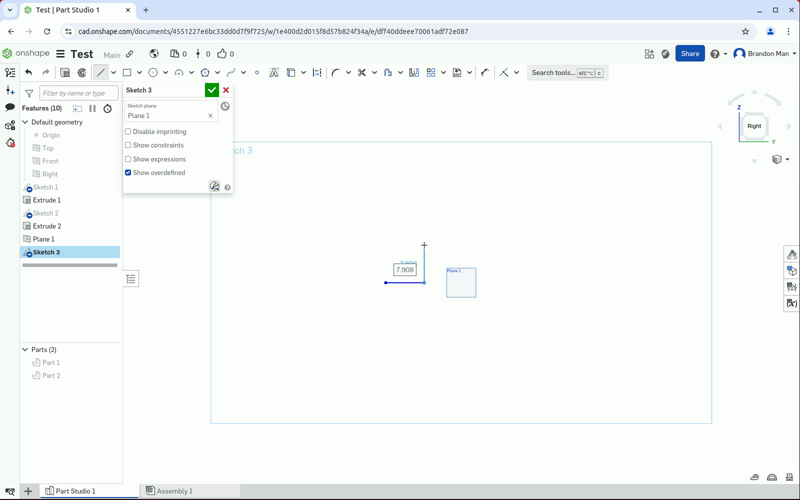
key_down(shift)
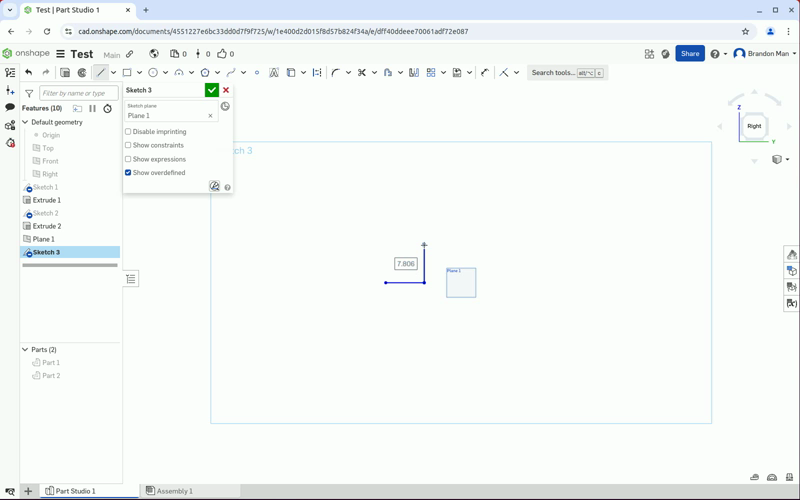
mouse_move(454, 244)
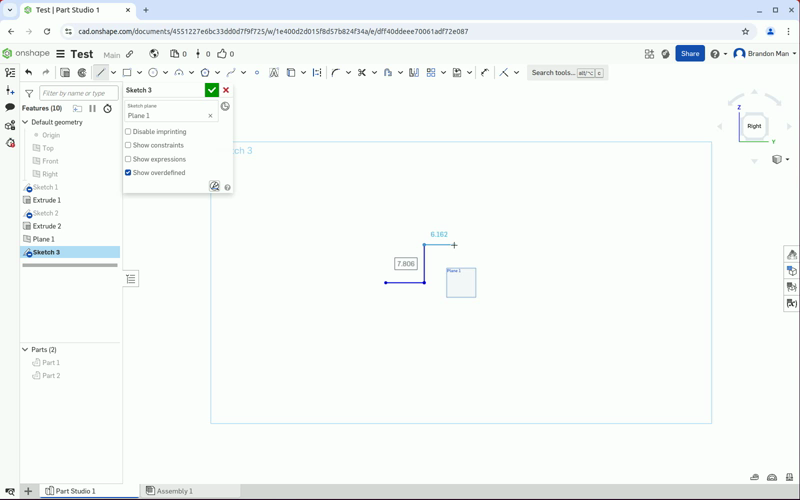
mouse_move(385, 244)
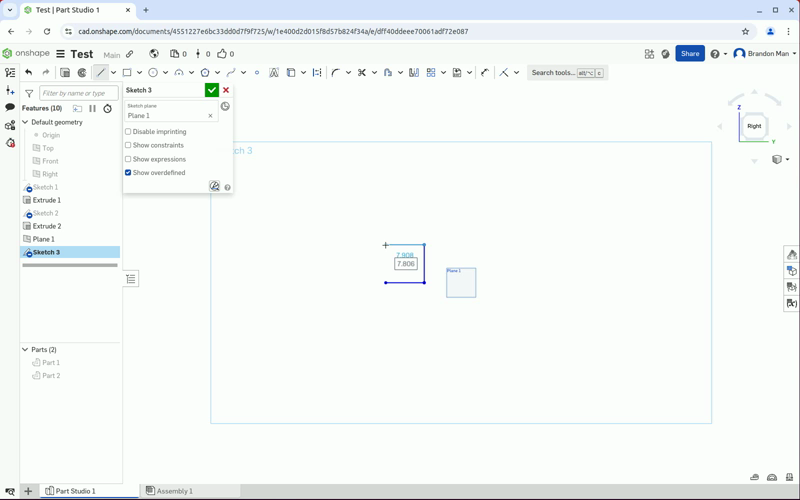
click(385, 244)
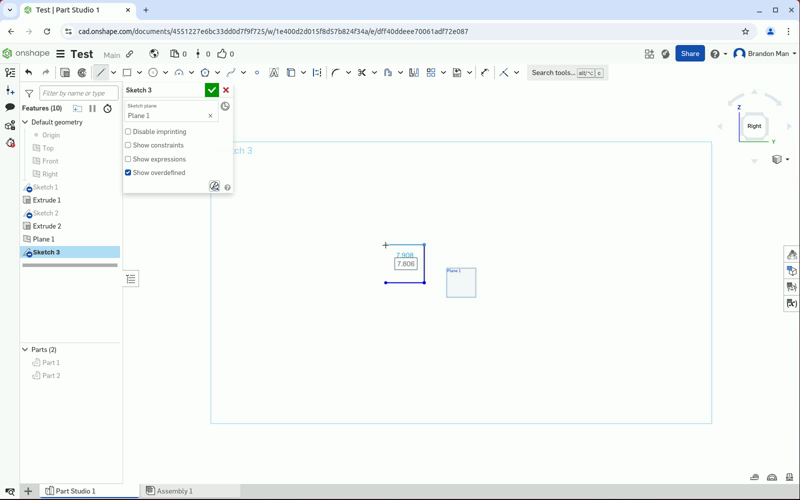
key_up(shift)
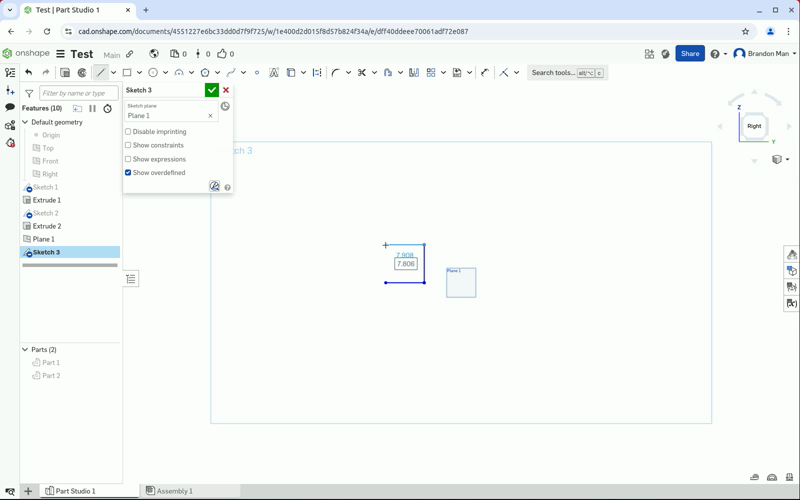
mouse_move(415, 244)
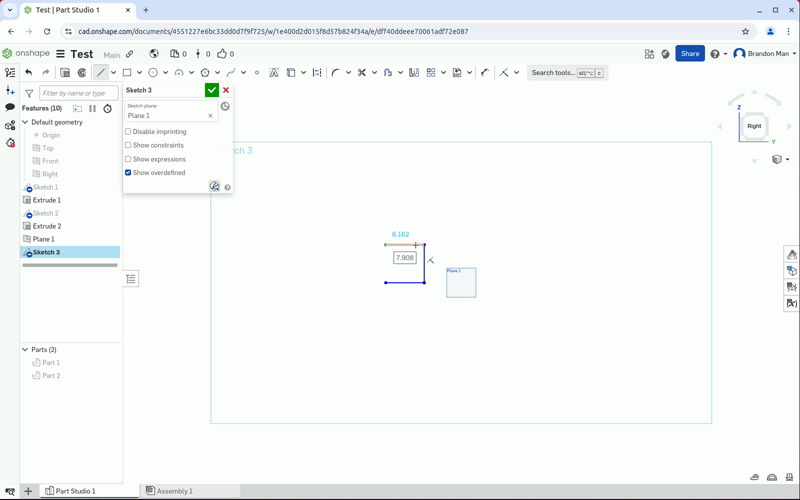
key_down(shift)
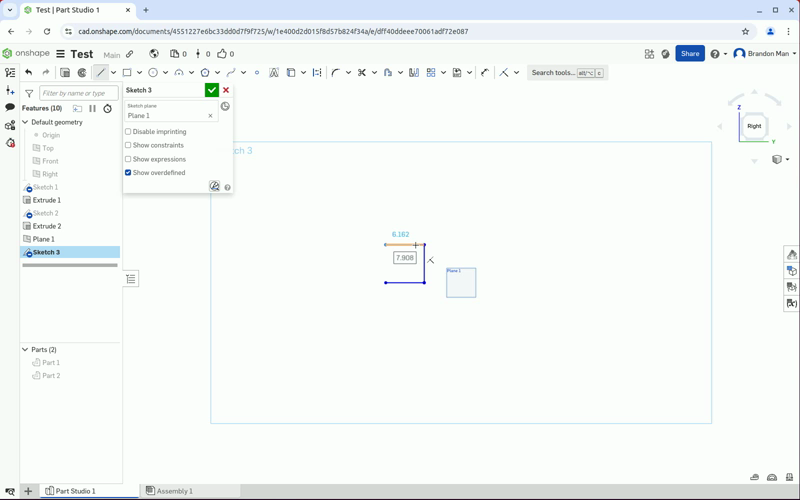
mouse_move(385, 282)
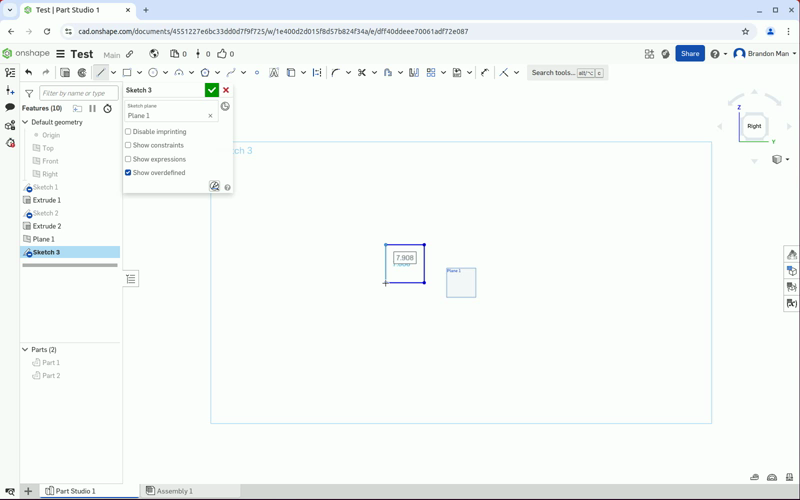
key_up(shift)
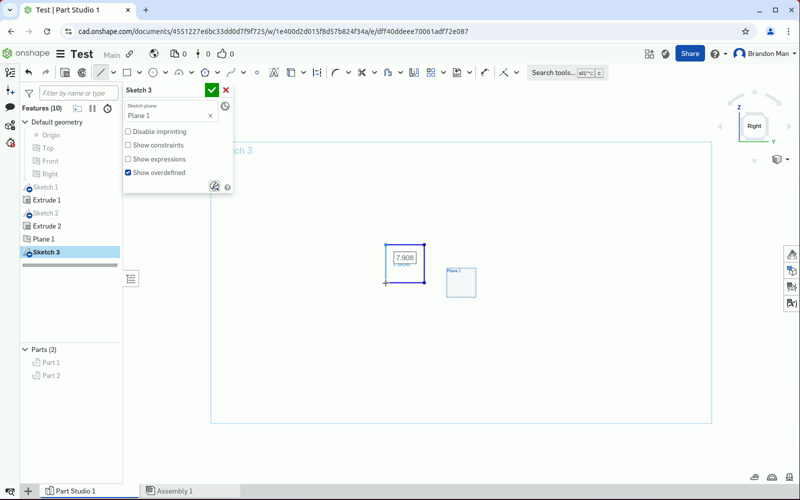
click(385, 282)
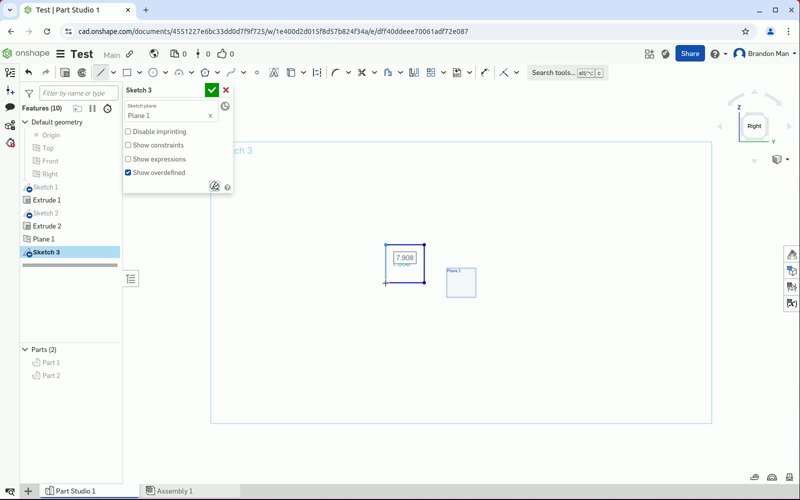
key(esc)
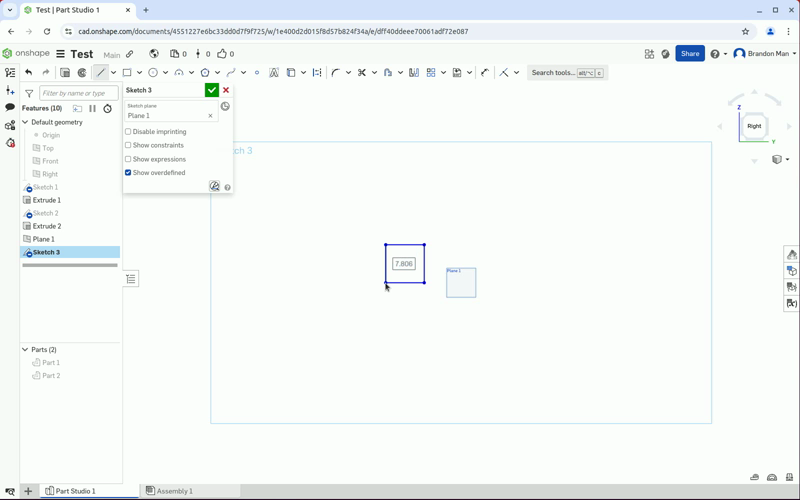
mouse_move(396, 259)
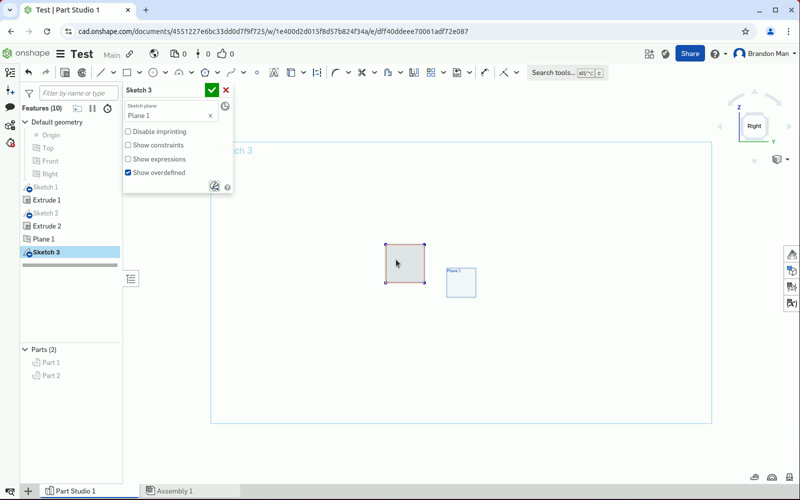
scroll(6)
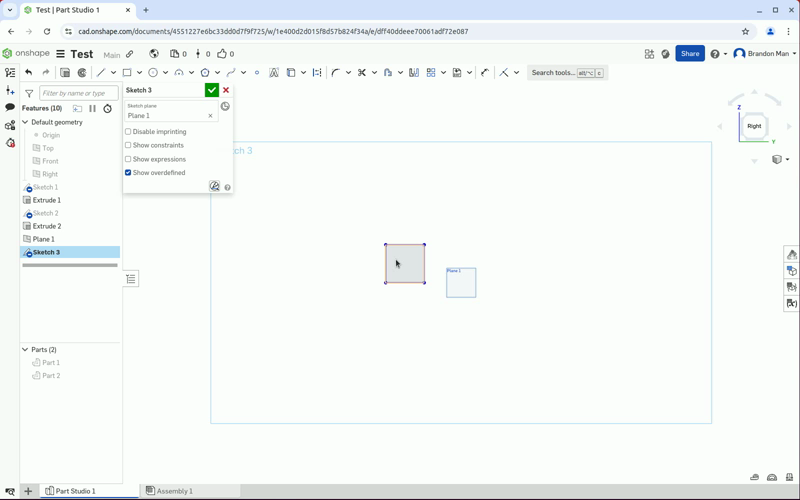
scroll(6)
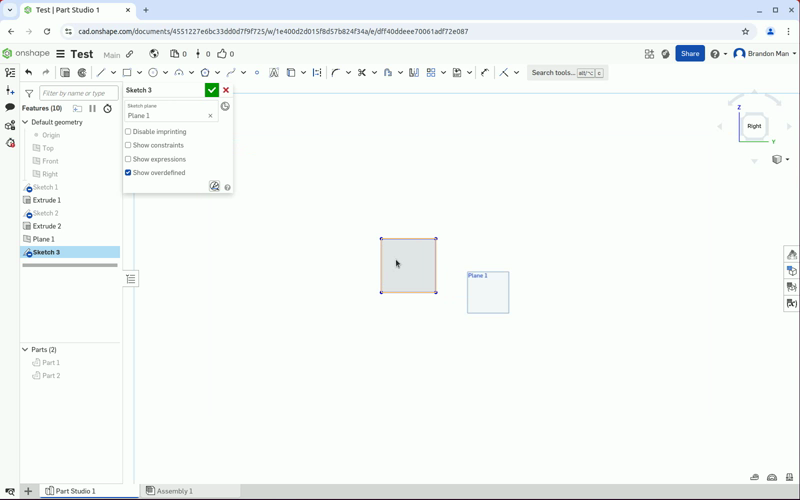
scroll(6)
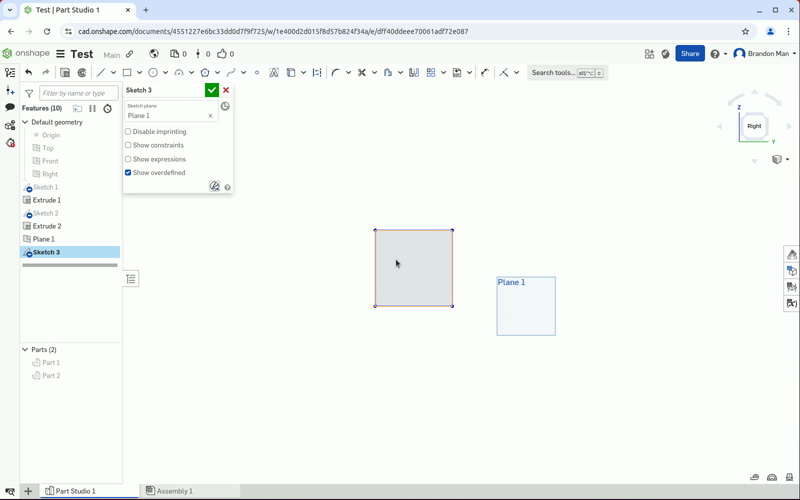
scroll(6)
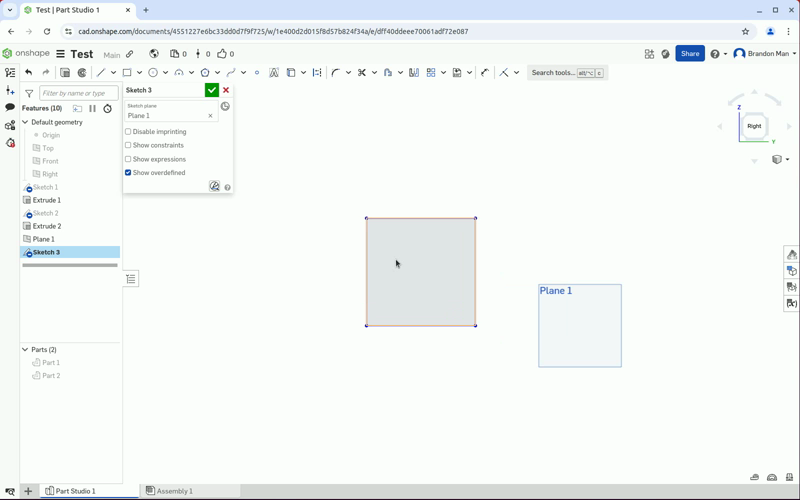
scroll(6)
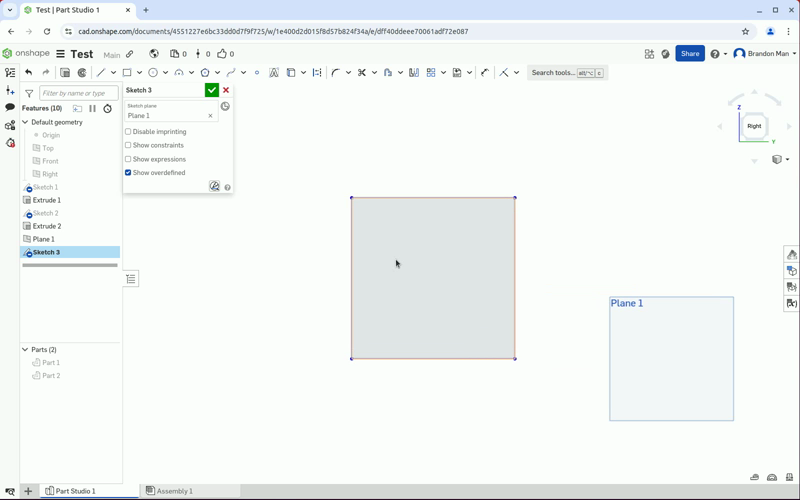
scroll(6)
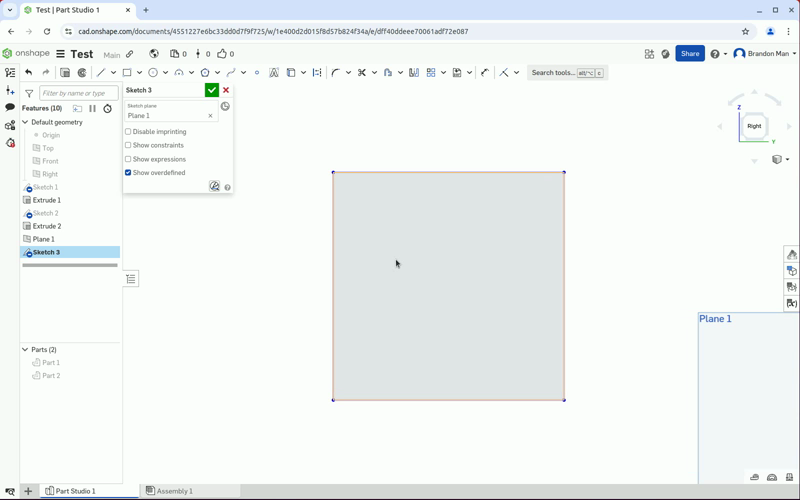
scroll(6)
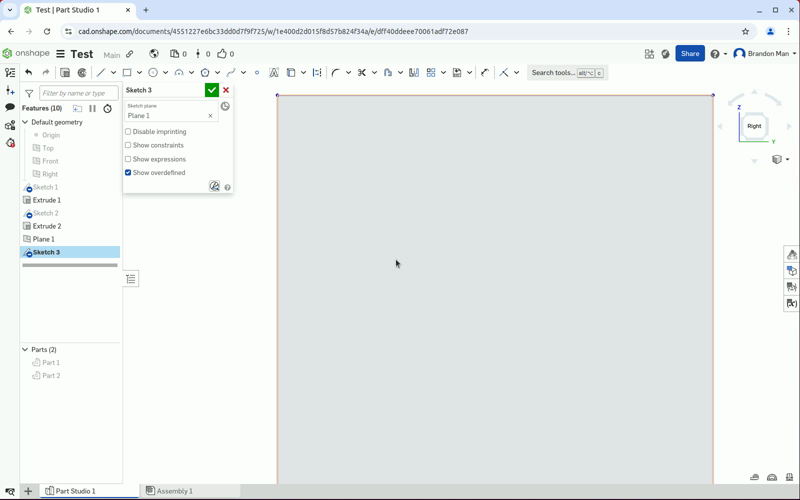
click(396, 259)
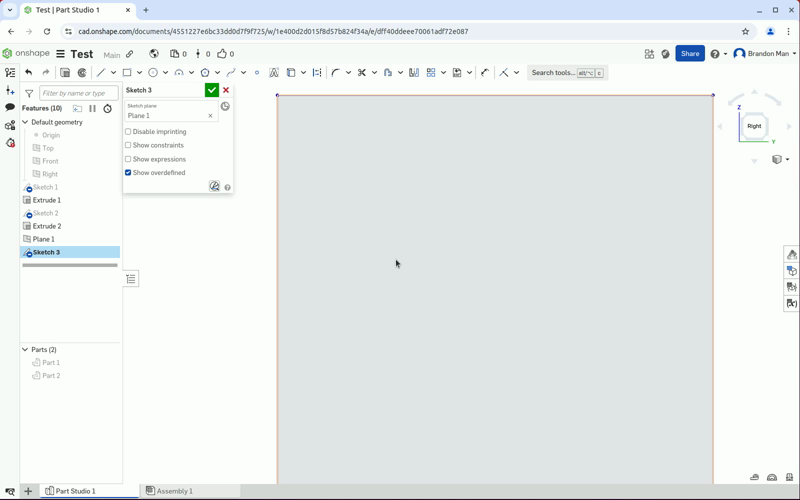
scroll(-6)
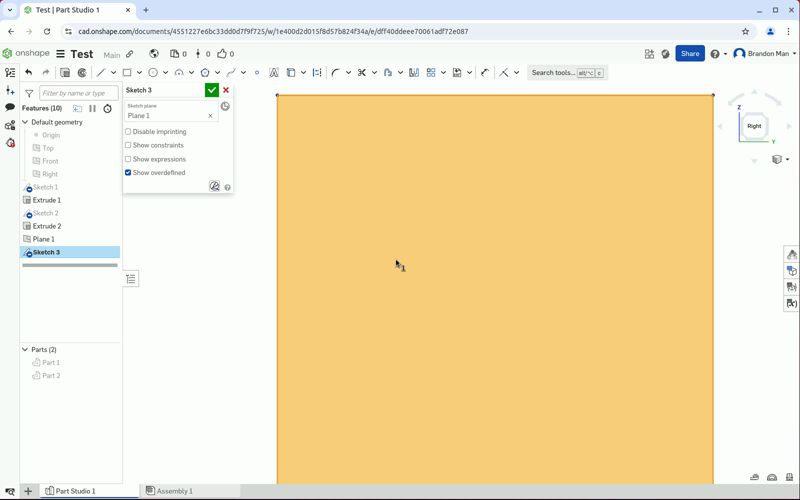
scroll(-6)
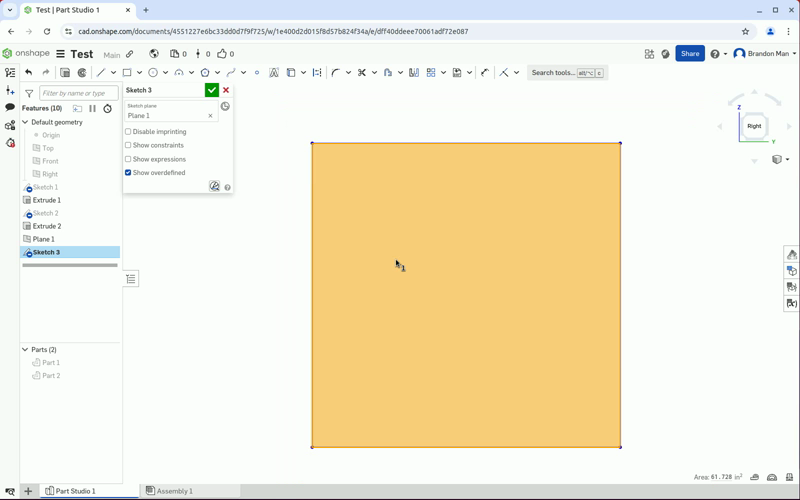
scroll(-6)
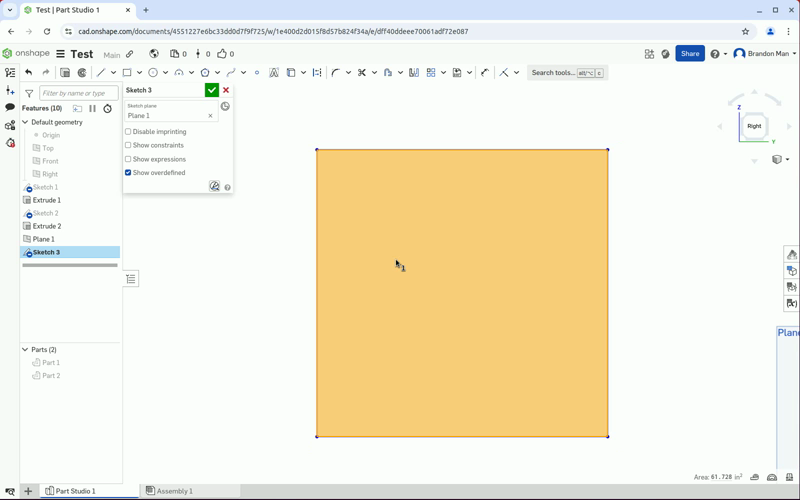
scroll(-6)
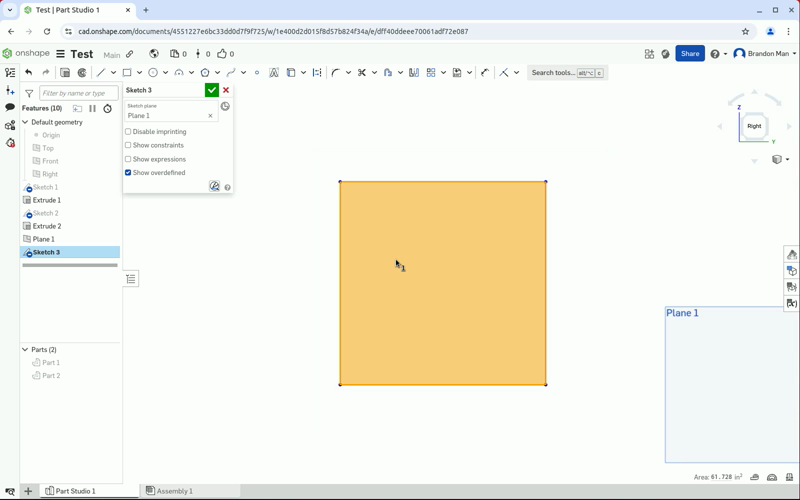
scroll(-6)
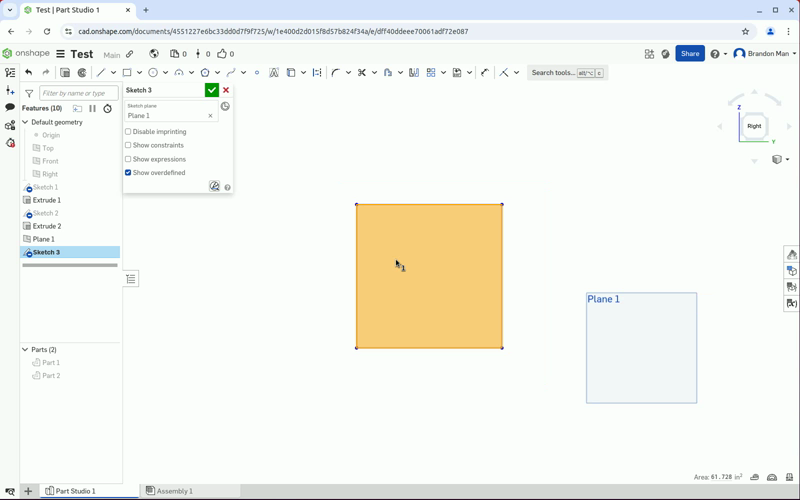
scroll(-6)
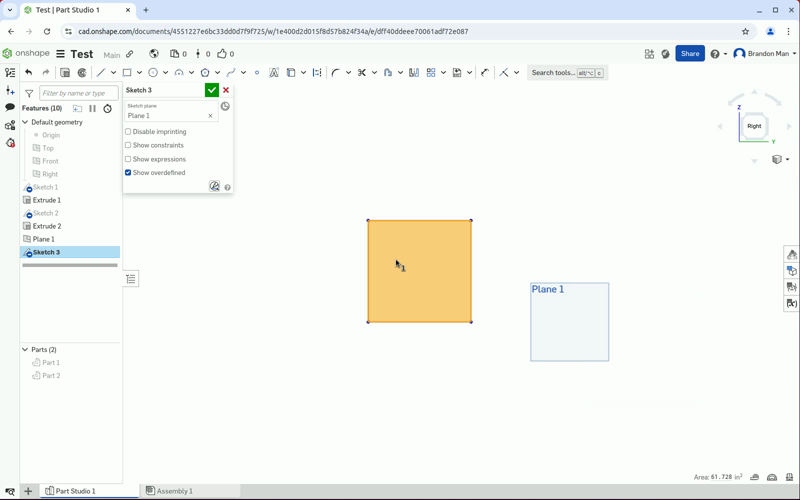
scroll(-6)
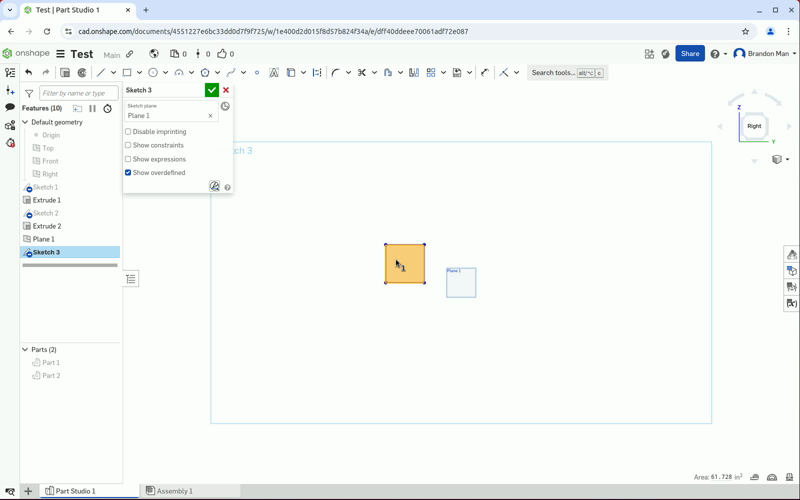
mouse_move(73, 352)
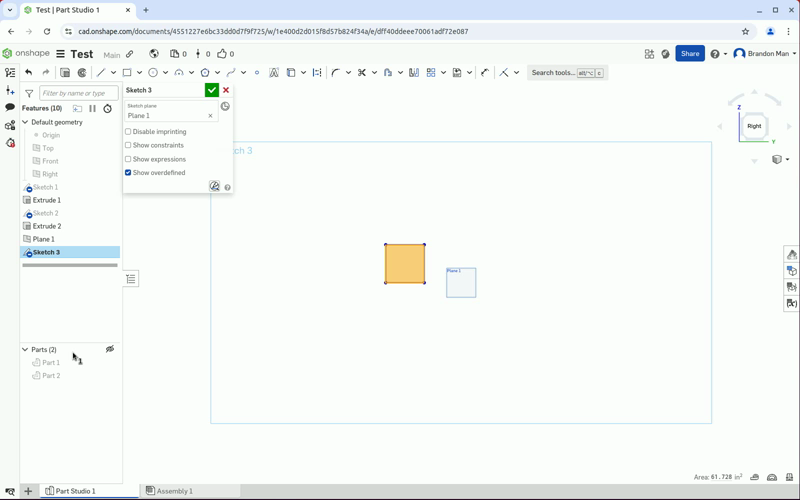
key(shift+y)
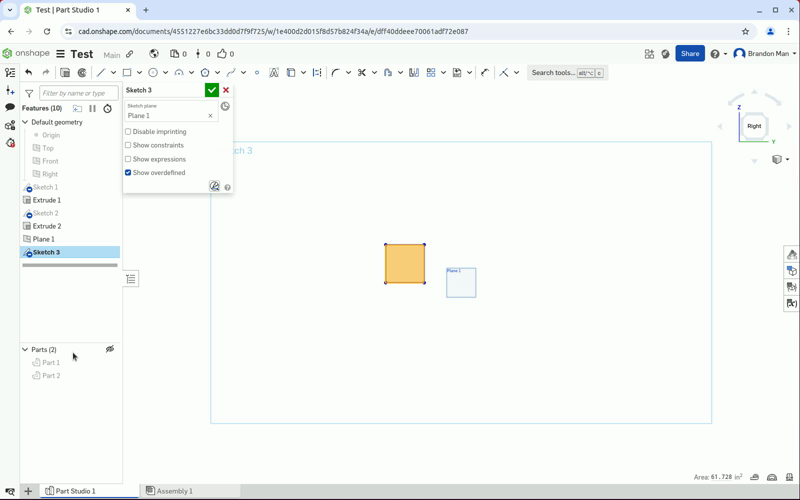
key(shift+e)
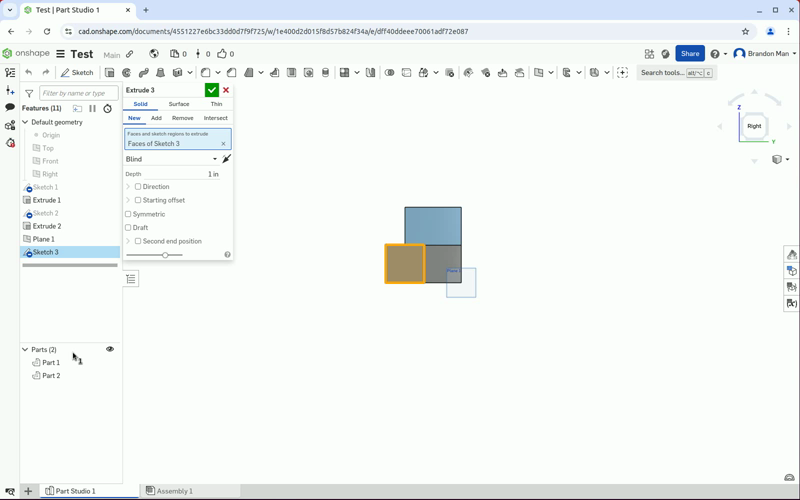
mouse_move(143, 106)
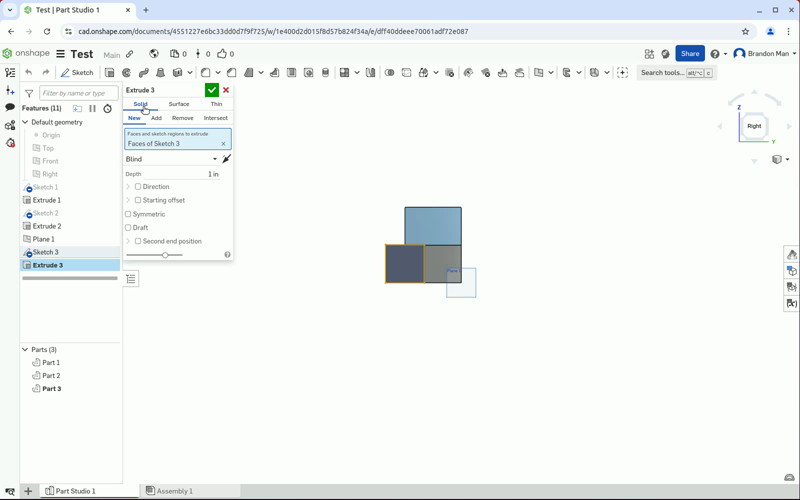
click(143, 106)
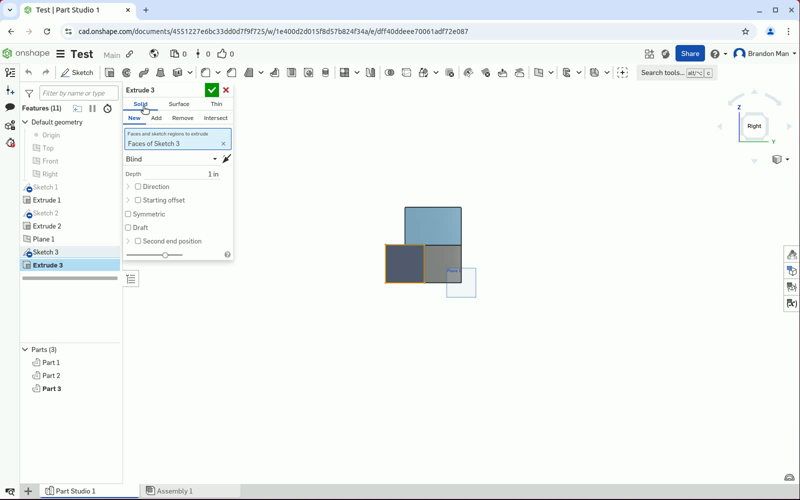
mouse_move(186, 120)
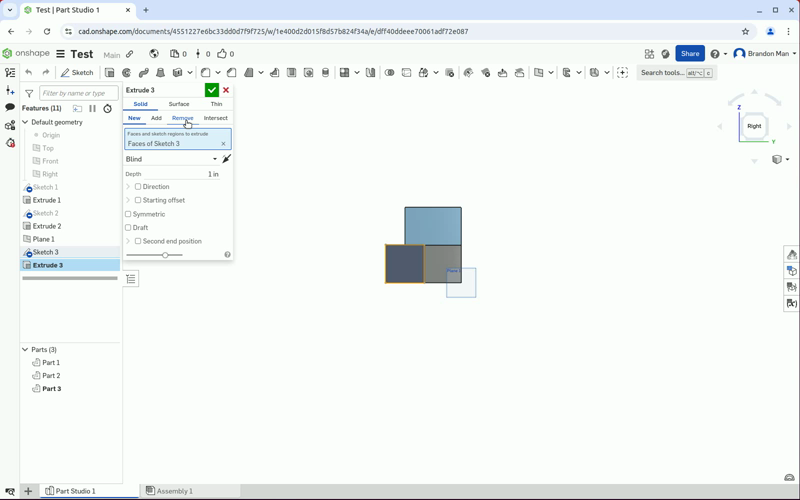
click(186, 120)
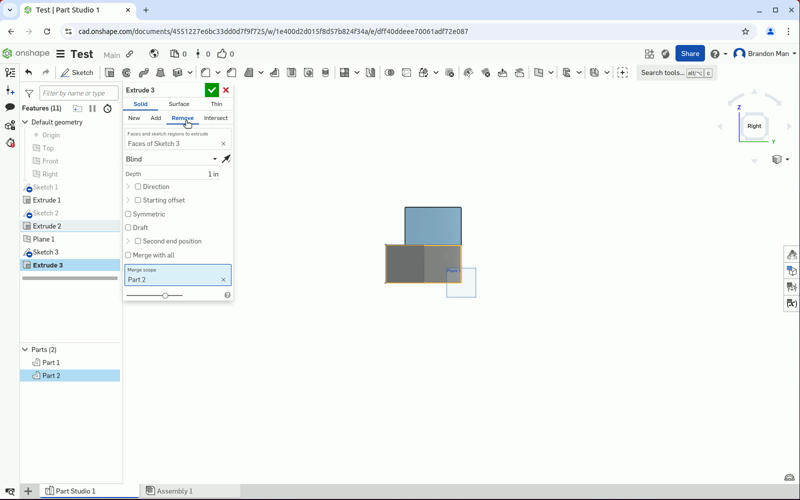
key(tab, 4)
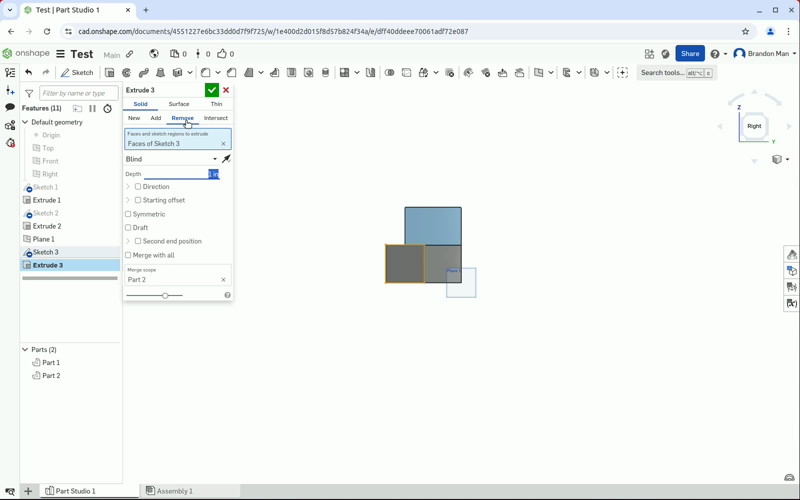
text(11.554)
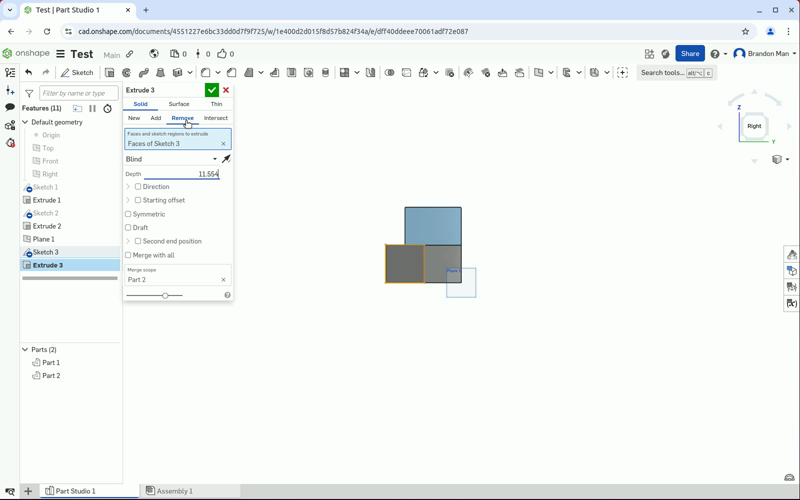
key(tab, 6)
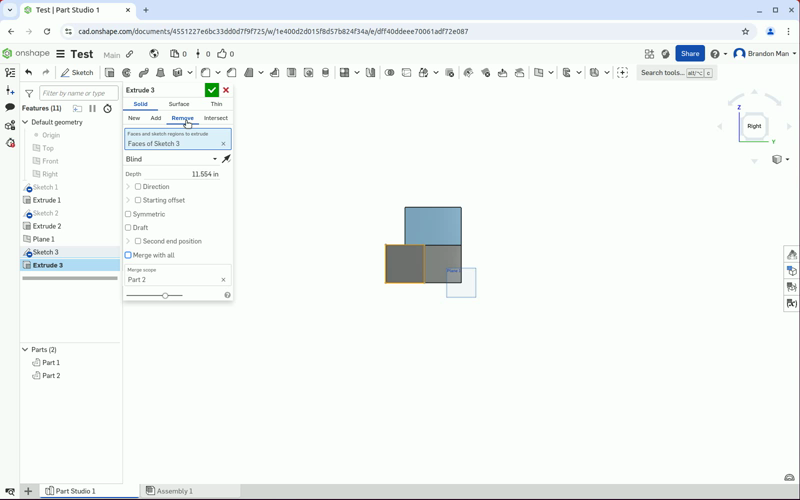
key(space)
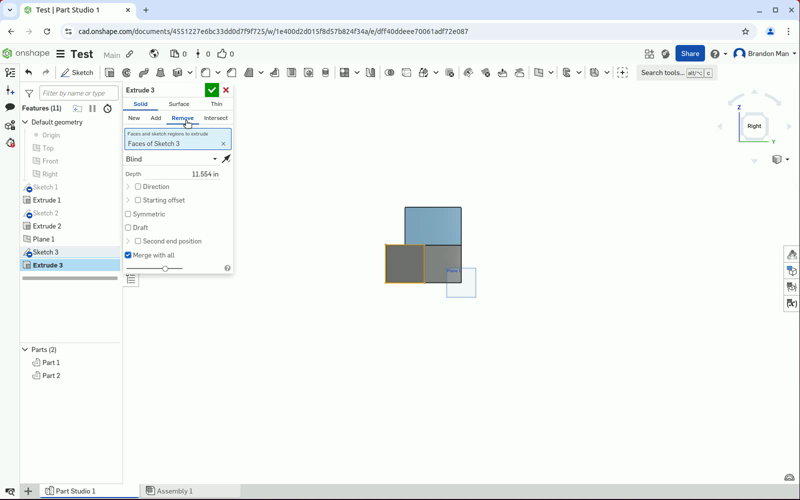
key(enter)
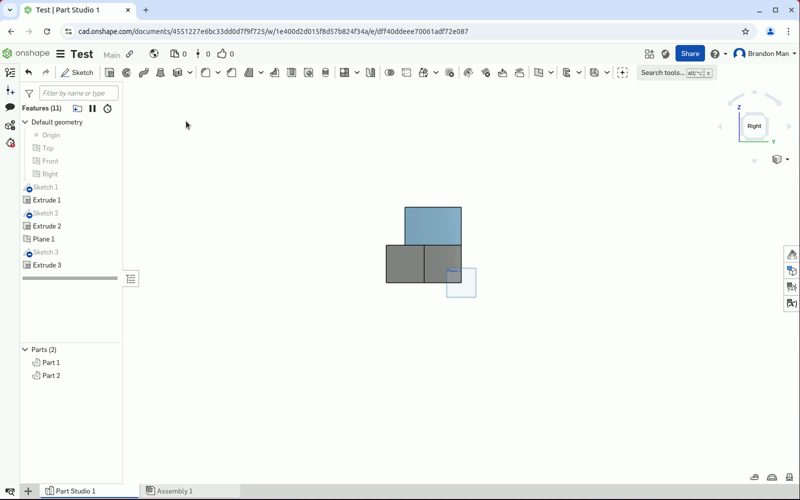
key(shift+h)
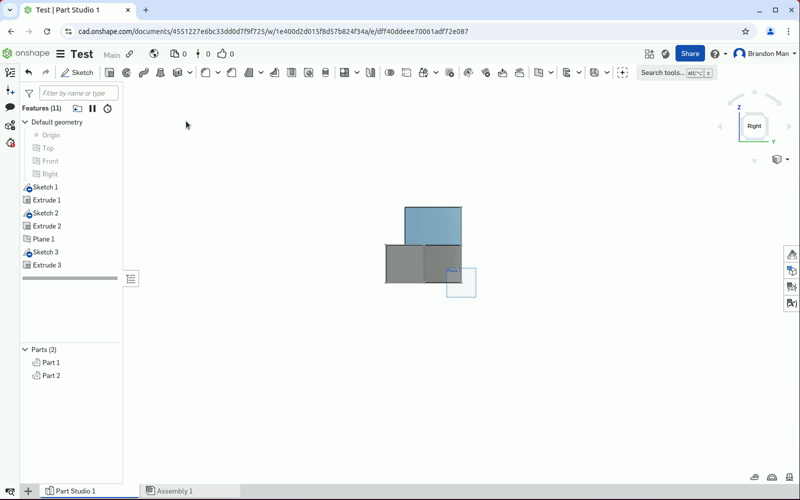
key(shift+h)
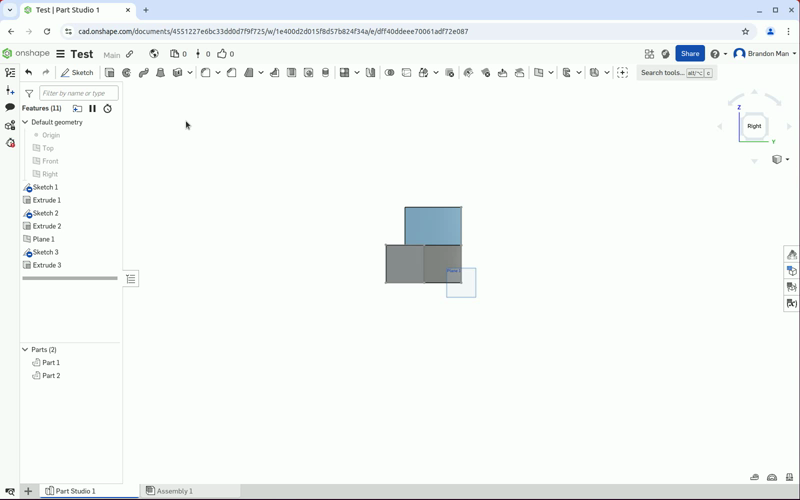
key(shift+7)
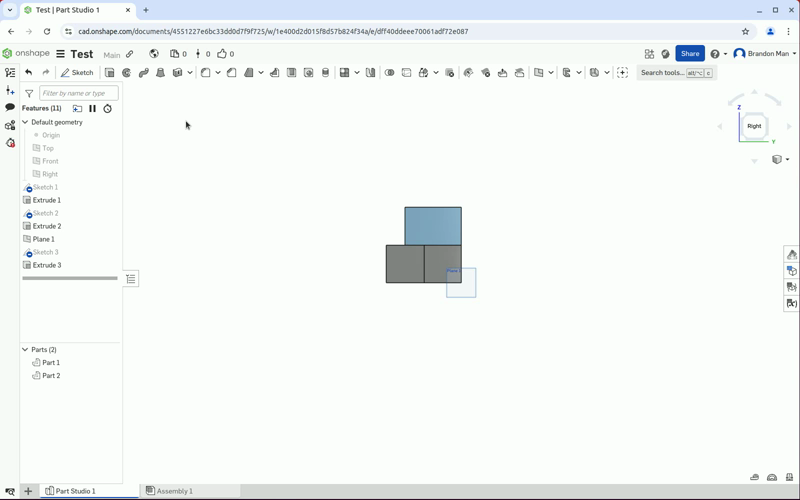
key(right, 2)
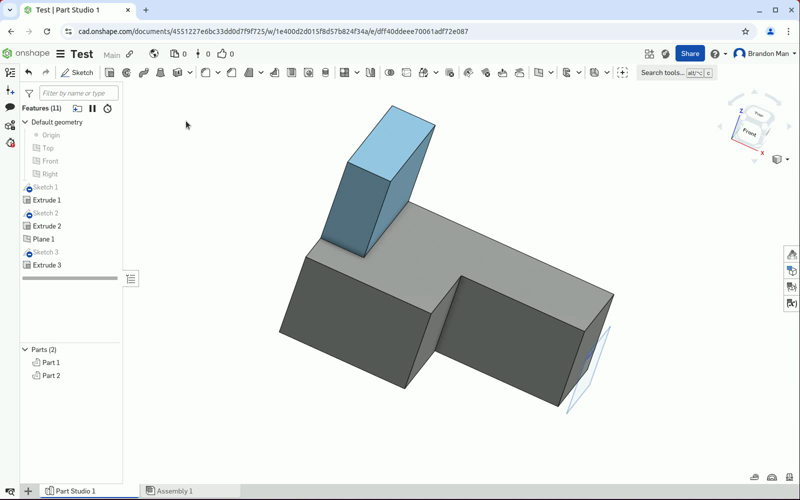
key(down, 2)
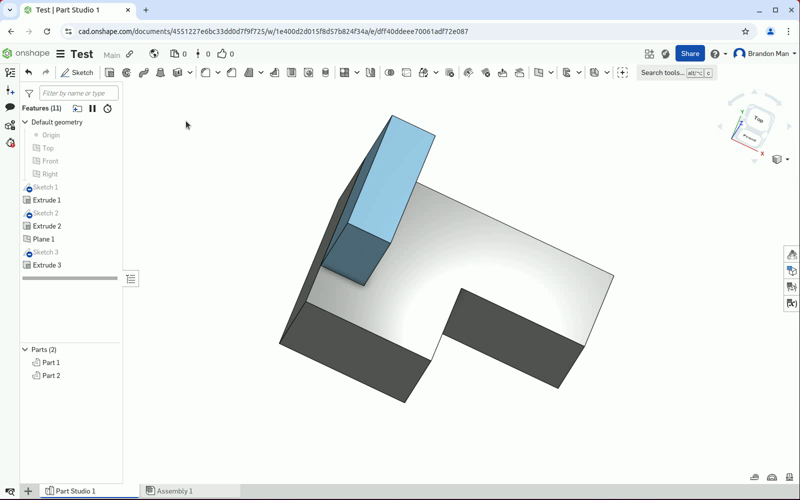
key(up, 2)
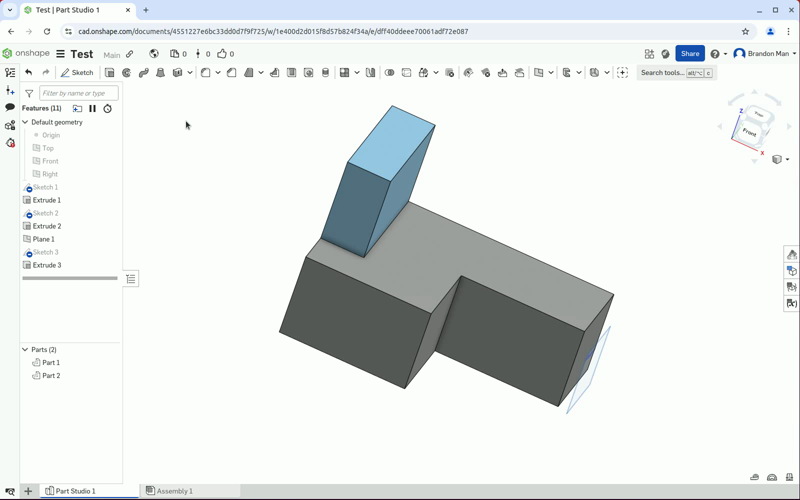
key(left, 2)
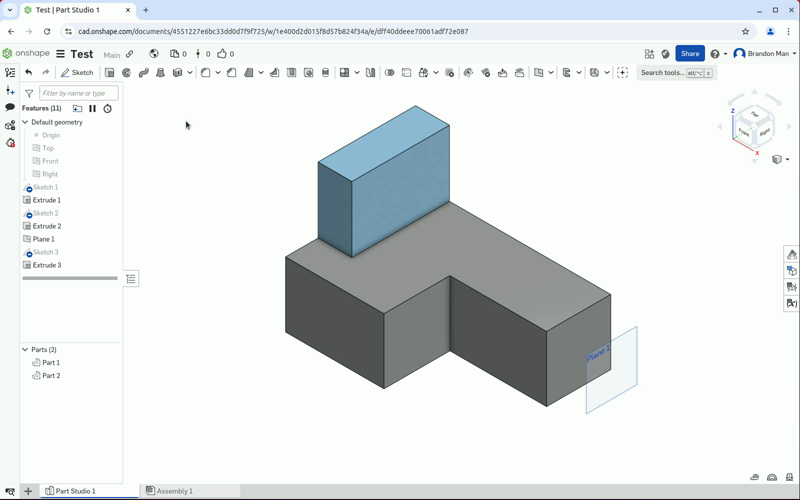
mouse_move(73, 189)
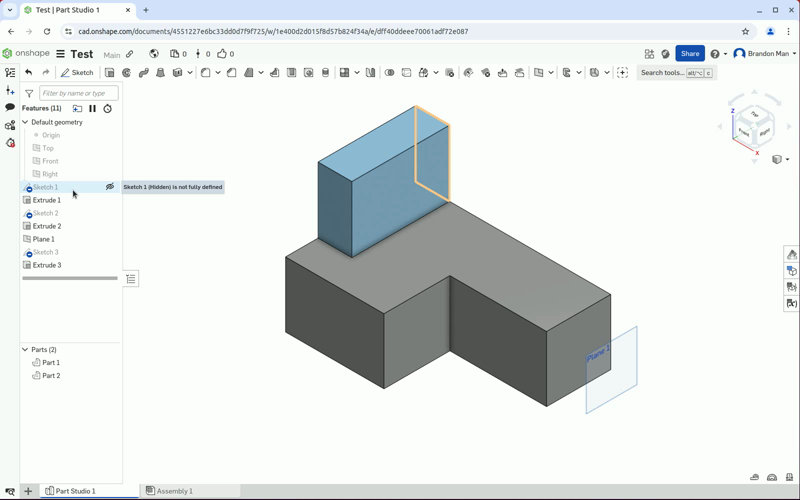
click(73, 189)